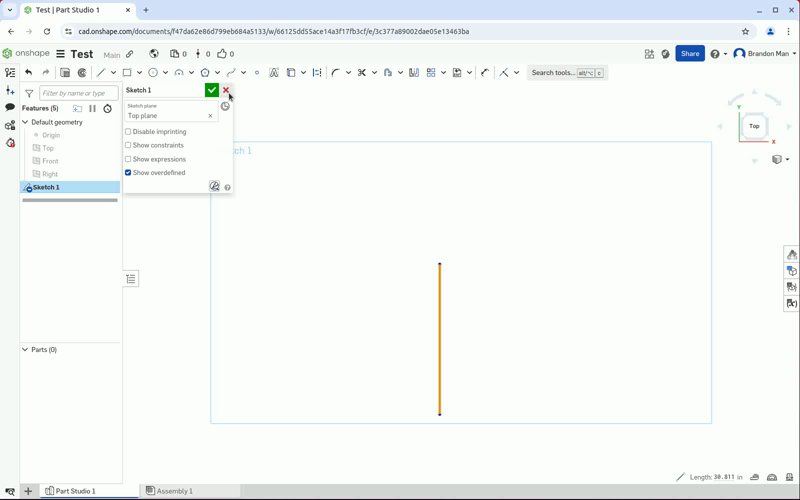
key(shift+h)
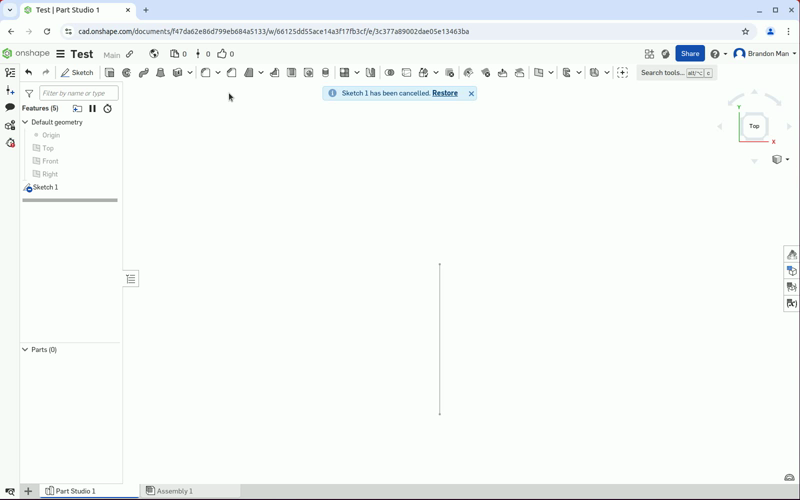
mouse_move(73, 352)
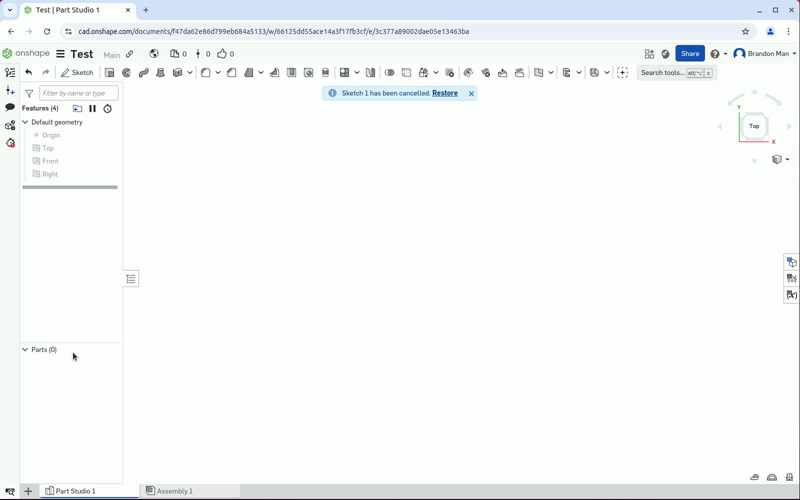
key(y)
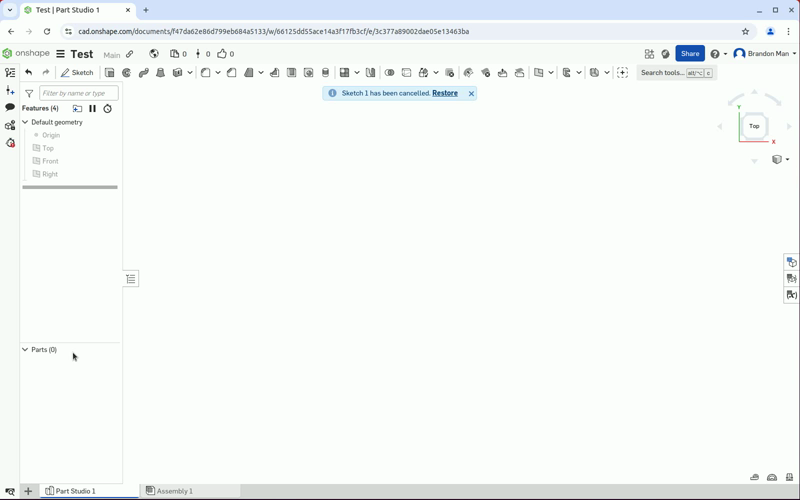
key(shift+p)
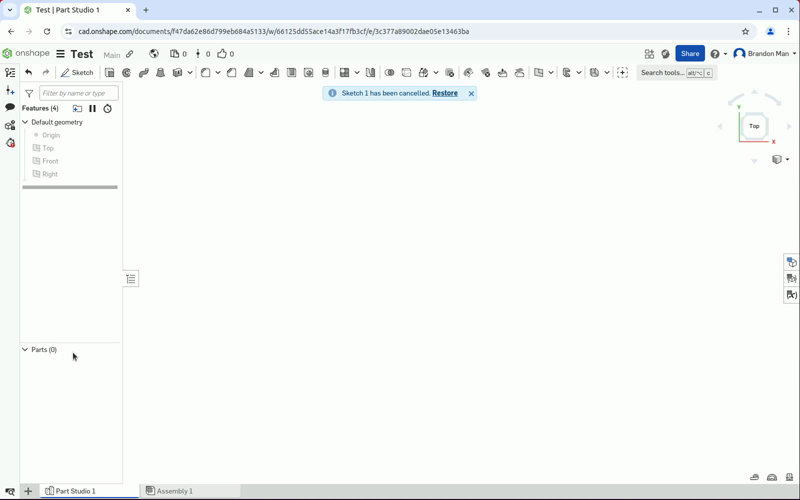
key(space)
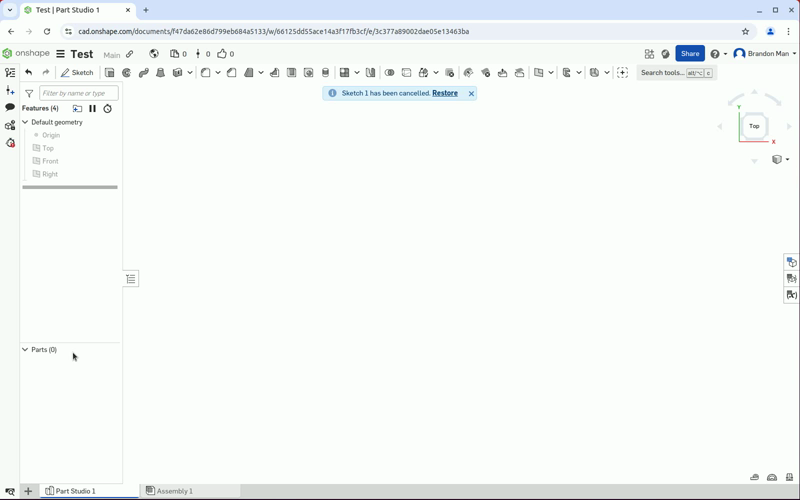
key_down(shift)
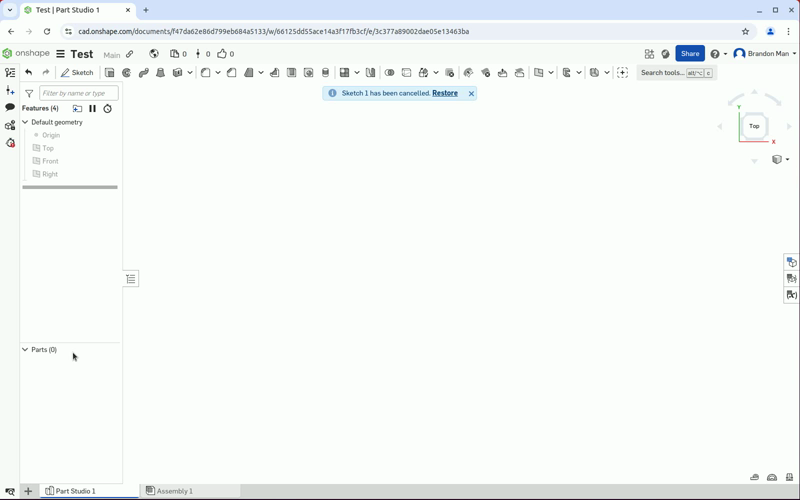
key(up)
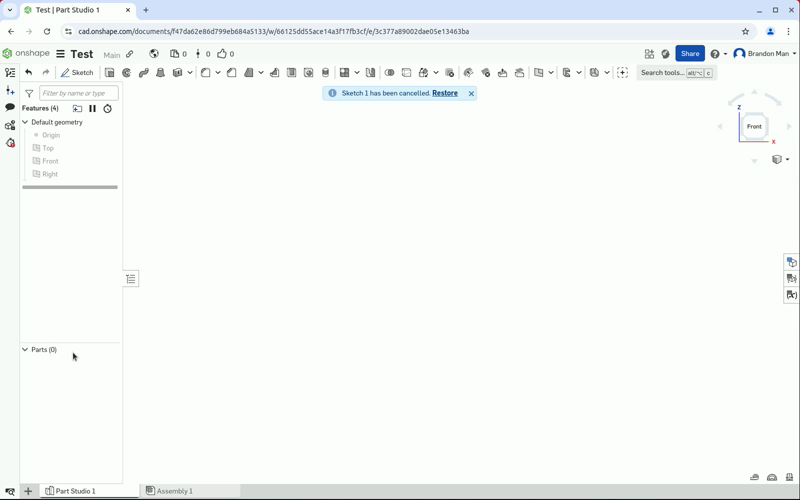
key_up(shift)
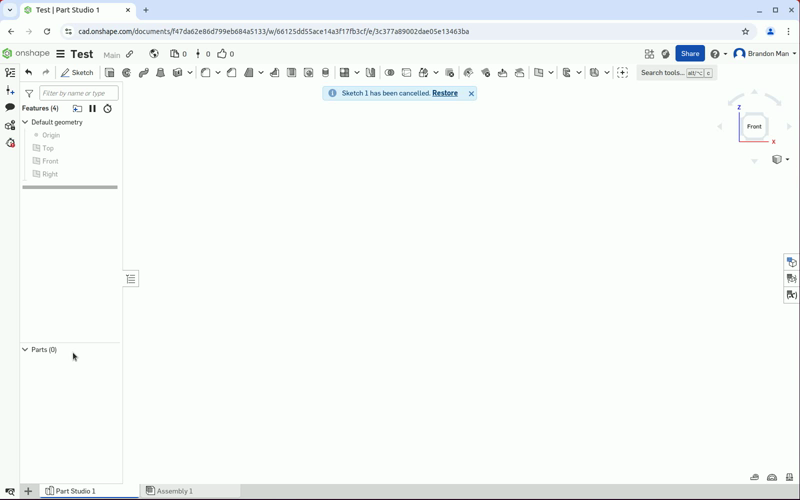
key(space)
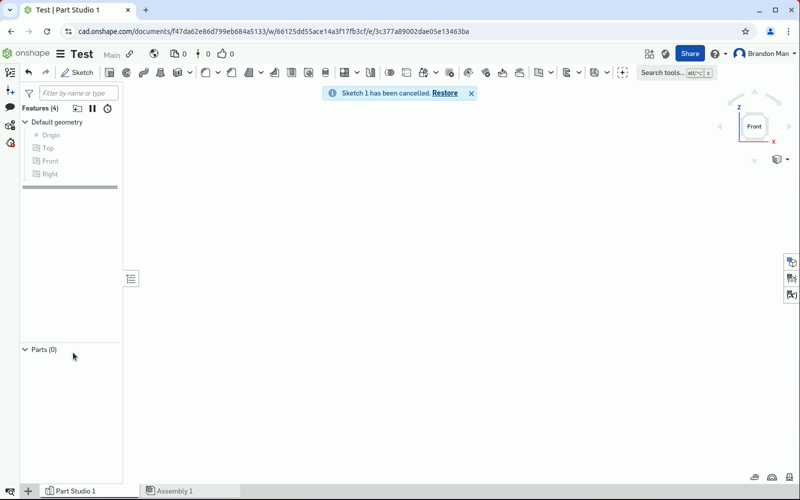
key_down(shift)
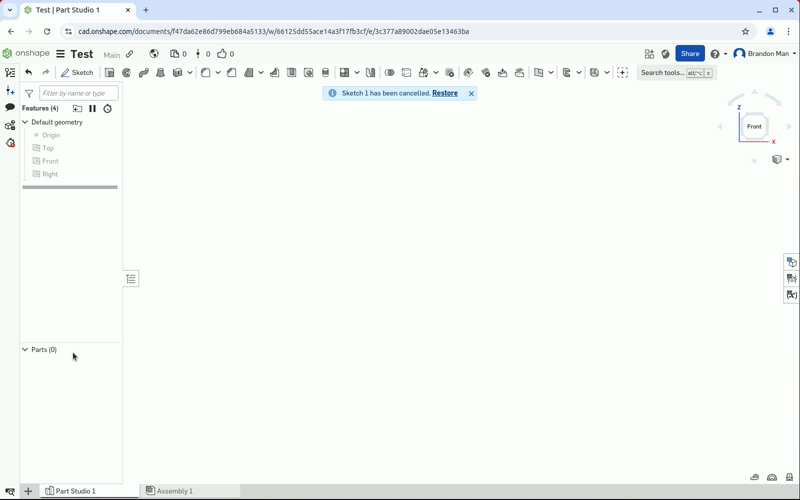
key(left)
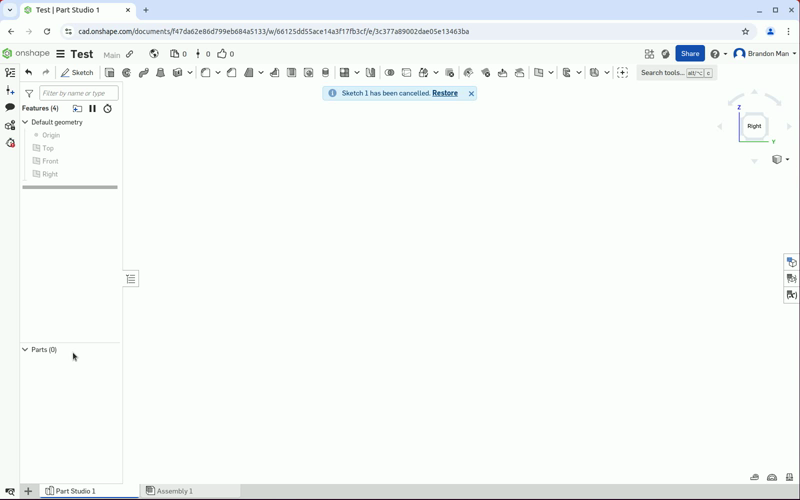
key_up(shift)
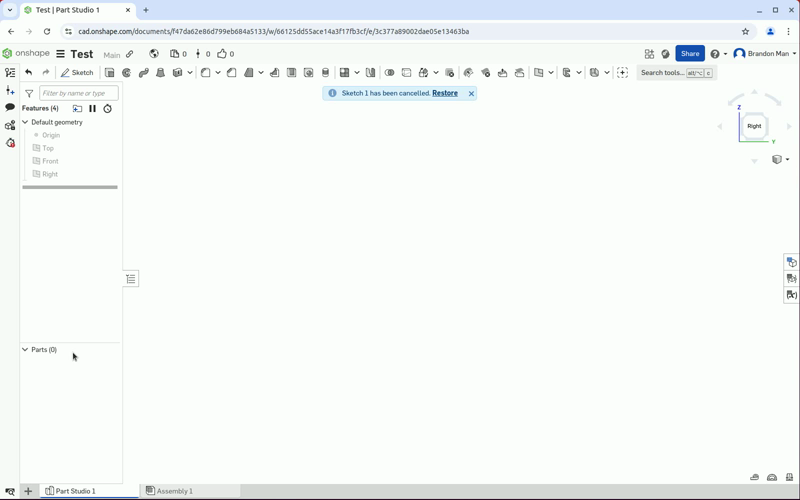
mouse_move(73, 352)
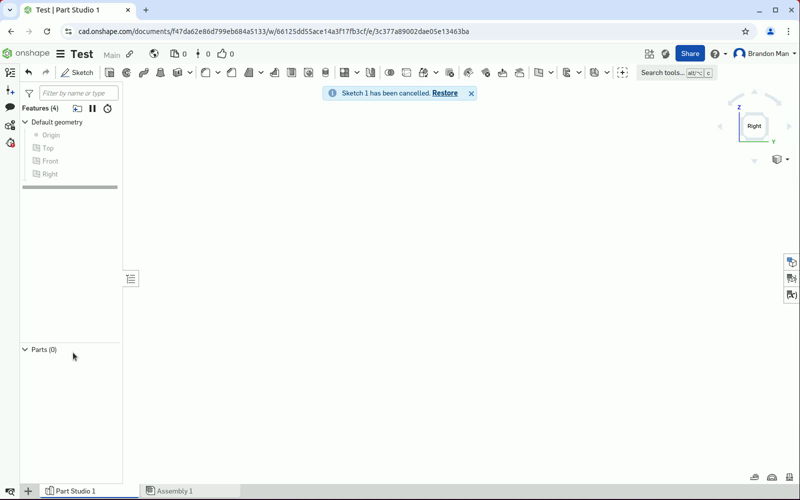
key(shift+y)
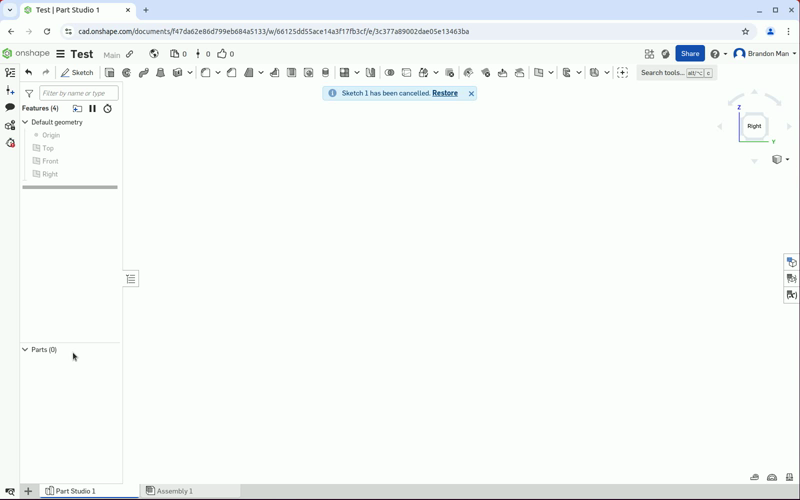
key(shift+s)
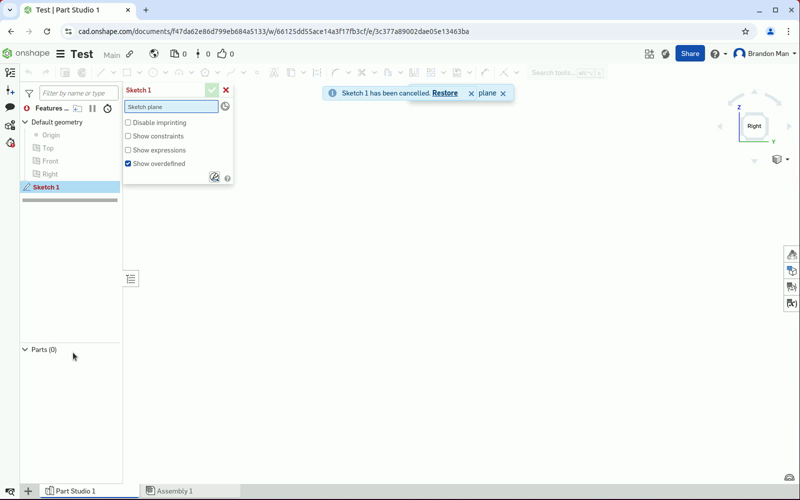
mouse_move(73, 176)
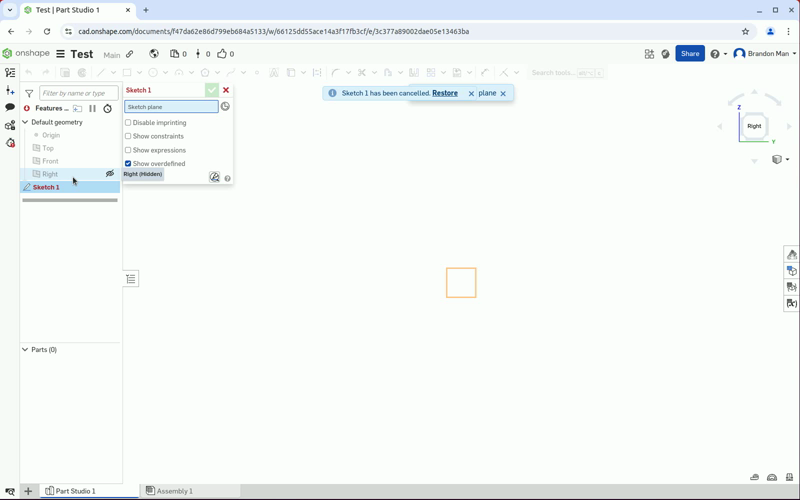
click(73, 176)
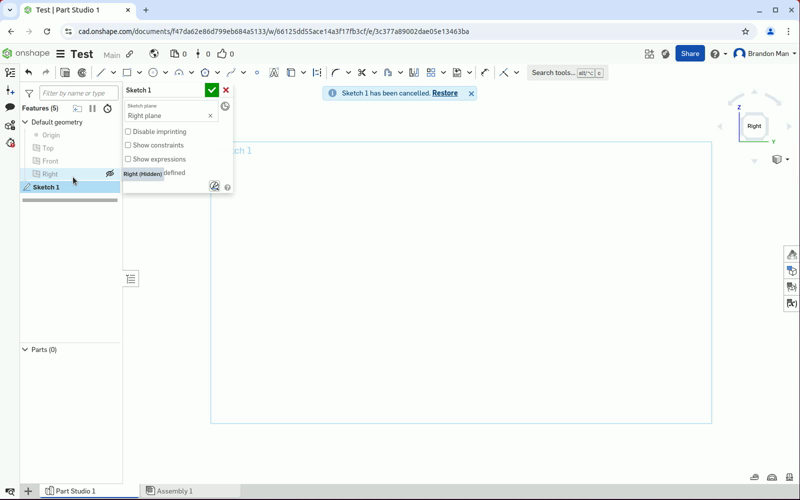
mouse_move(73, 352)
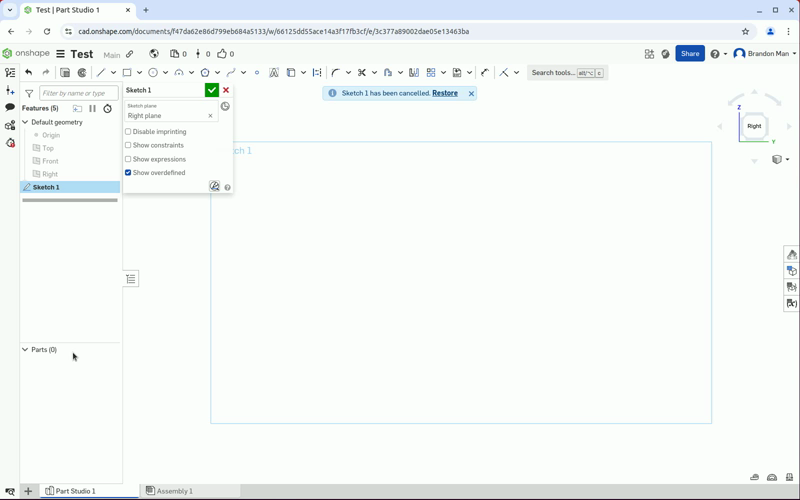
key(y)
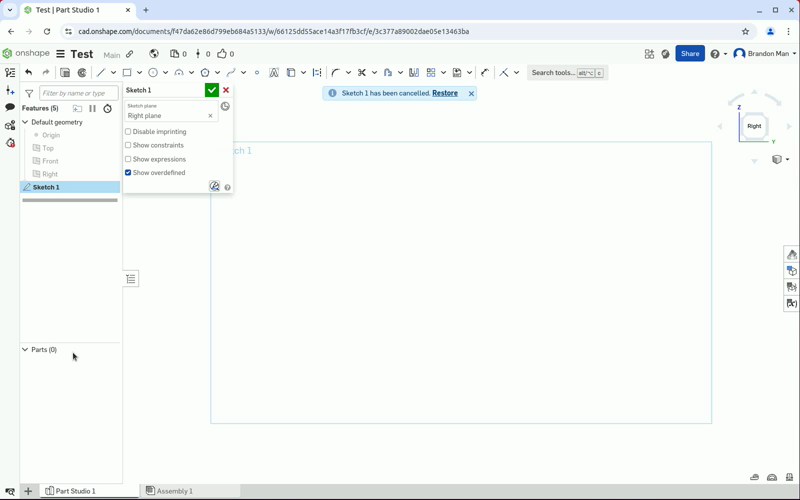
key(l)
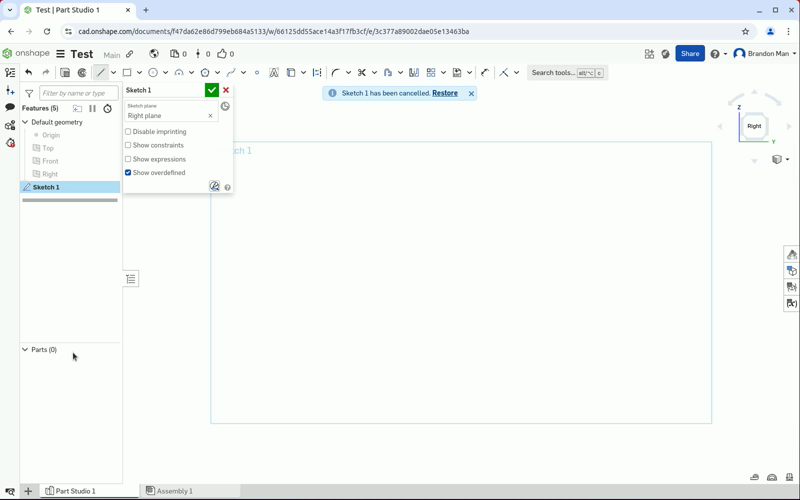
key_down(shift)
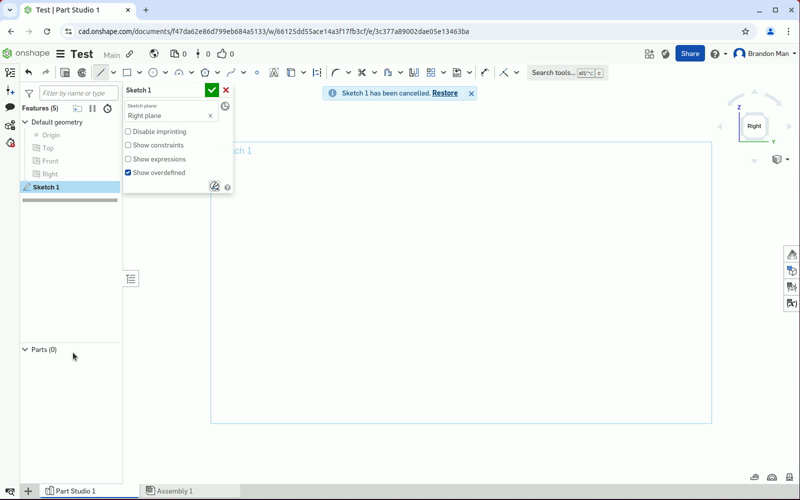
mouse_move(401, 282)
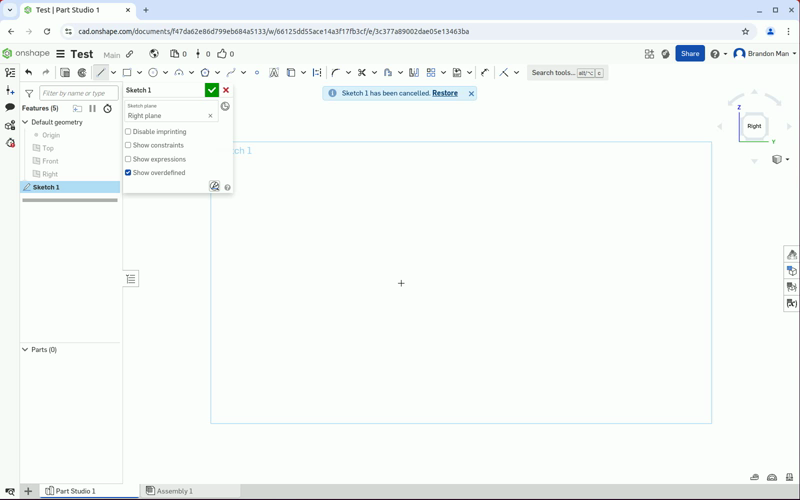
click(401, 282)
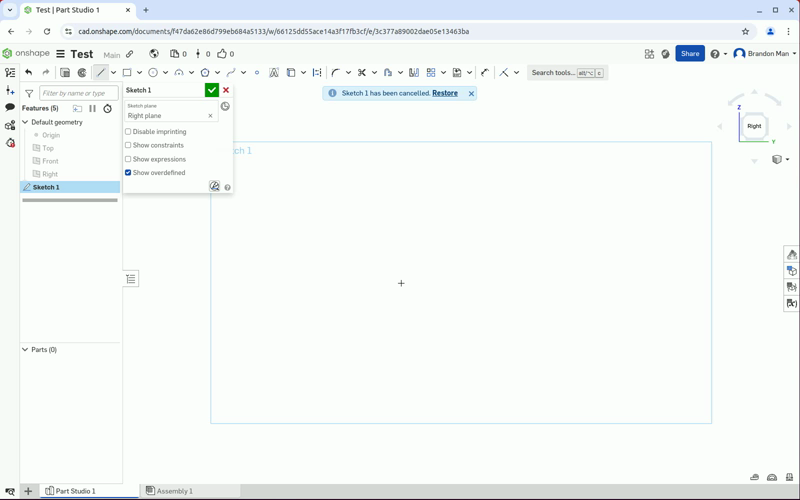
key_up(shift)
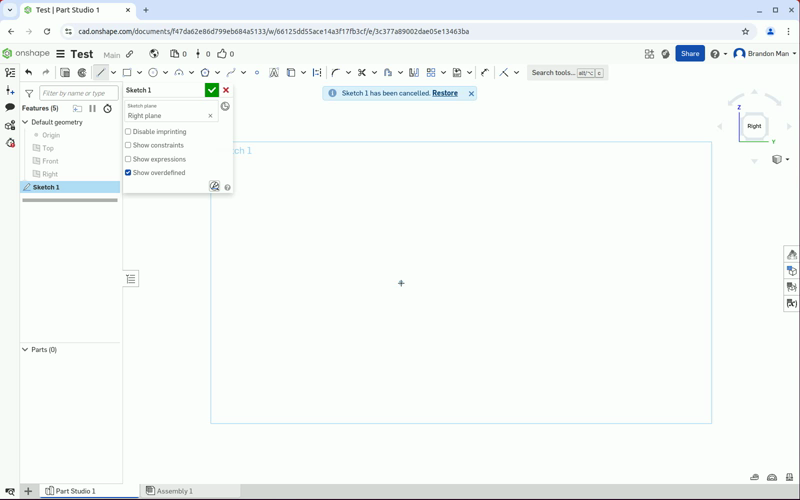
key_down(shift)
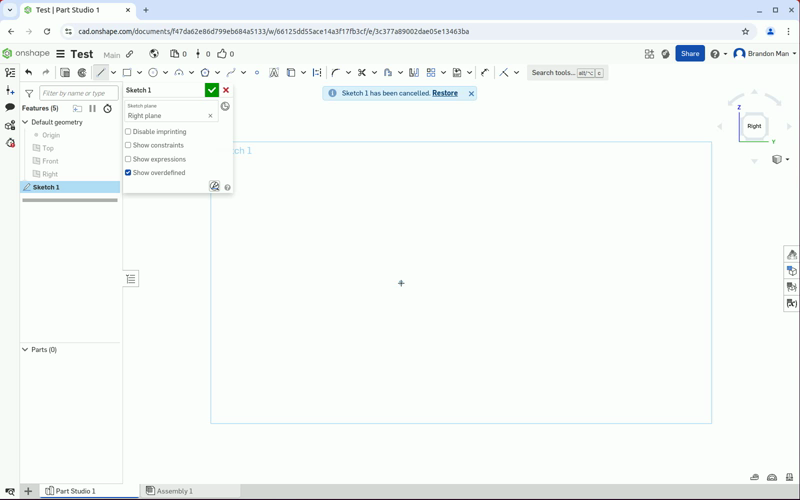
mouse_move(461, 282)
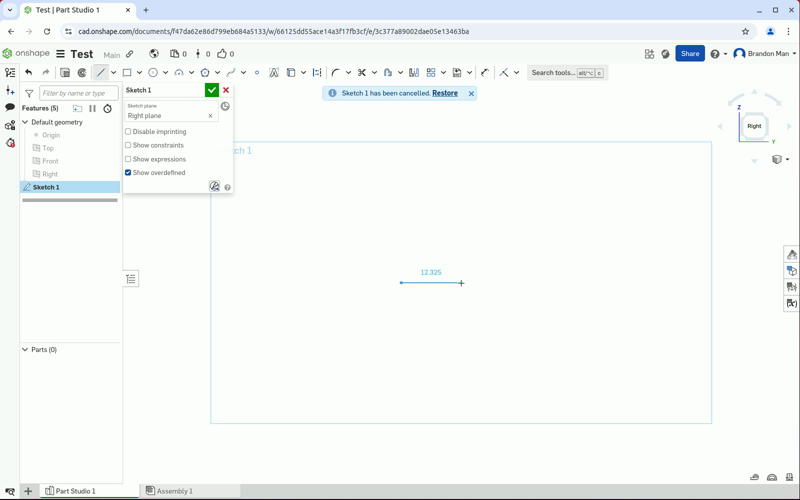
click(461, 282)
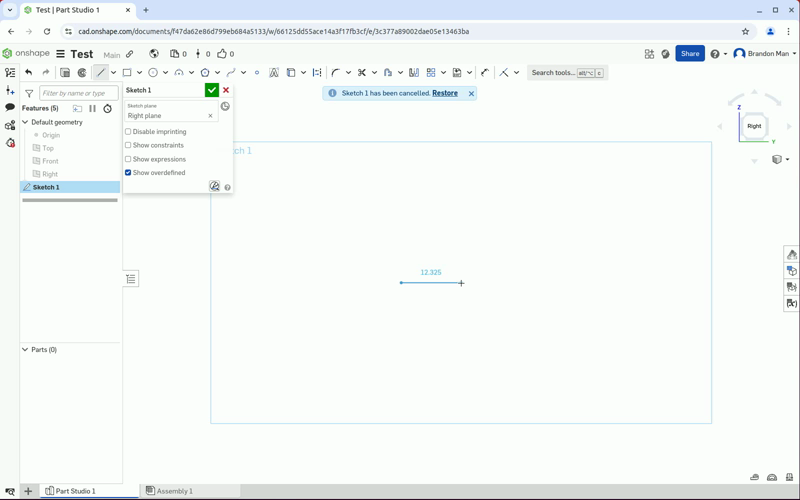
key_up(shift)
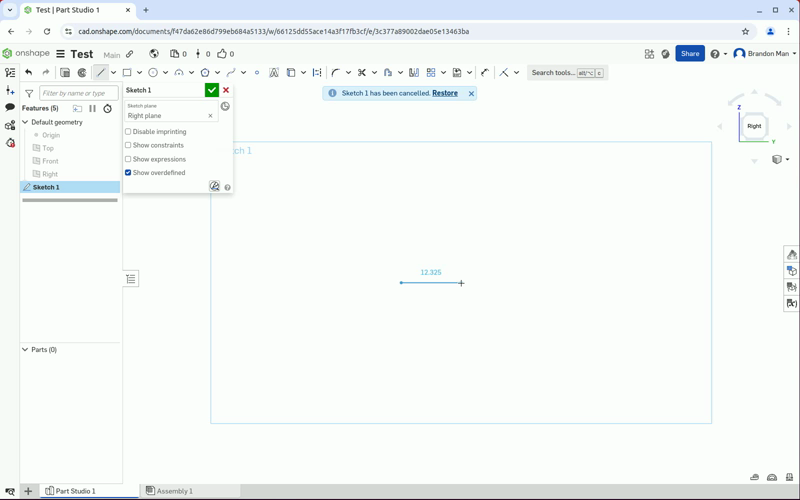
key_down(shift)
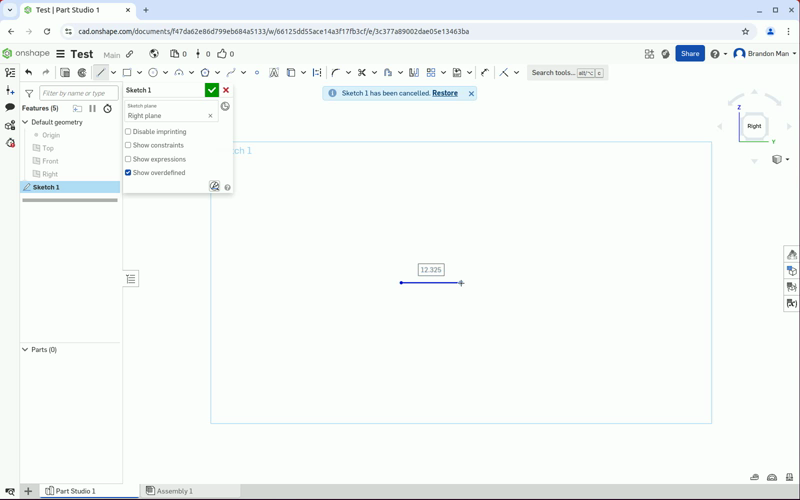
mouse_move(461, 170)
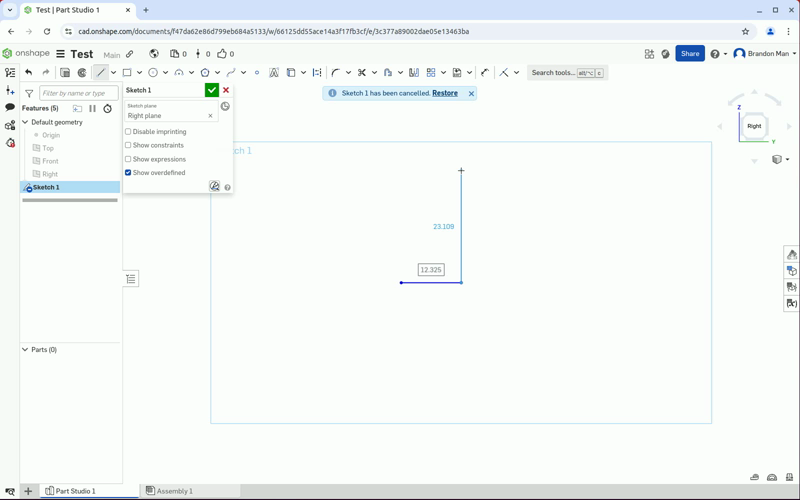
click(461, 170)
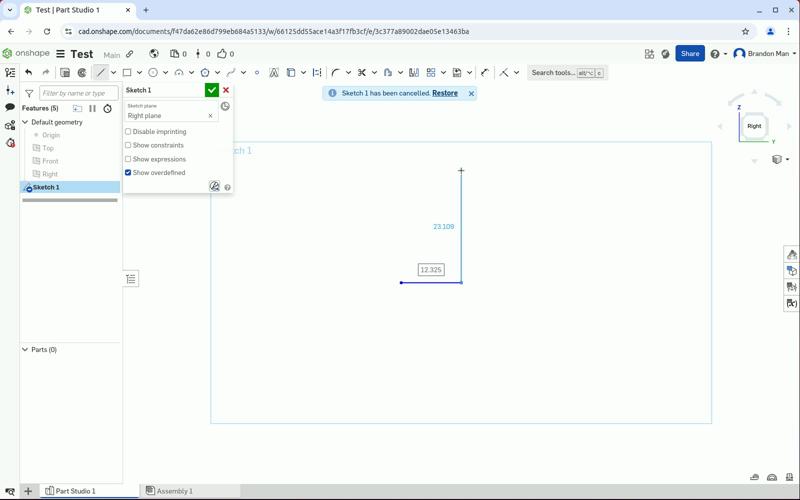
key_up(shift)
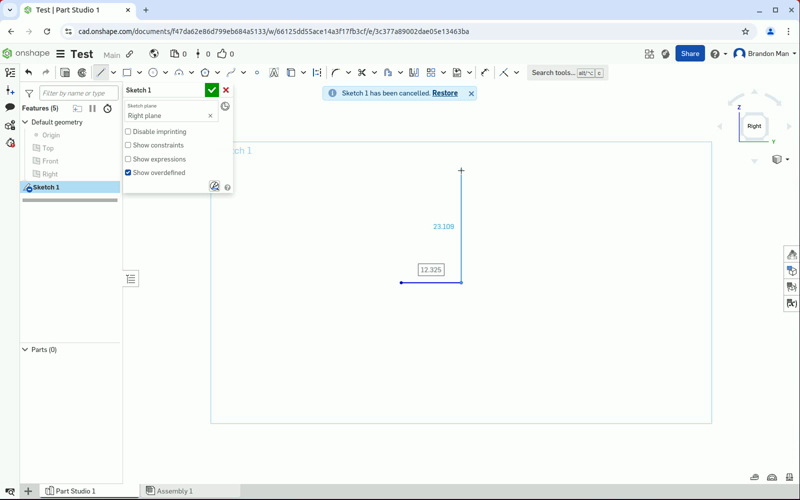
key_down(shift)
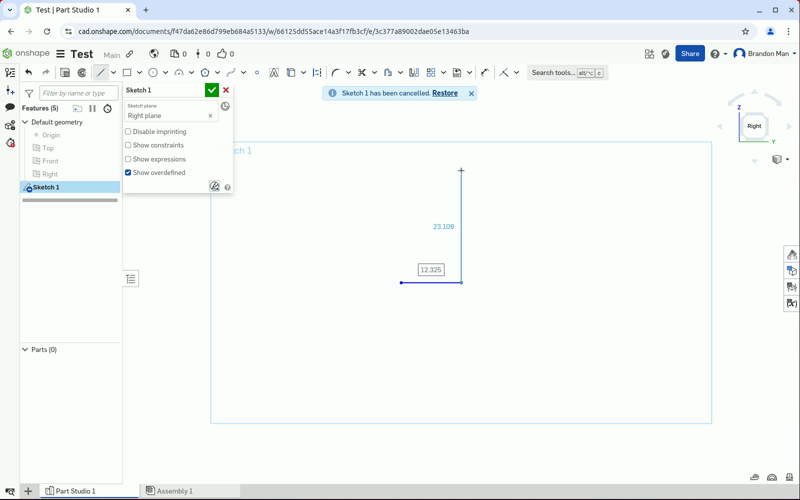
mouse_move(401, 170)
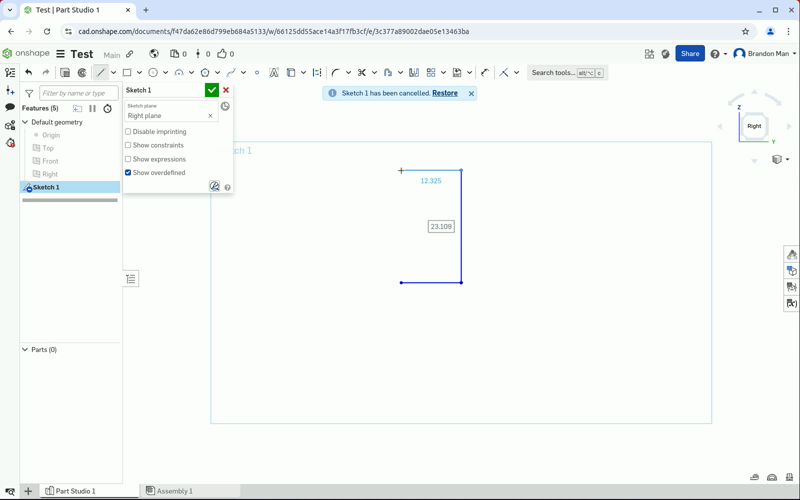
click(401, 170)
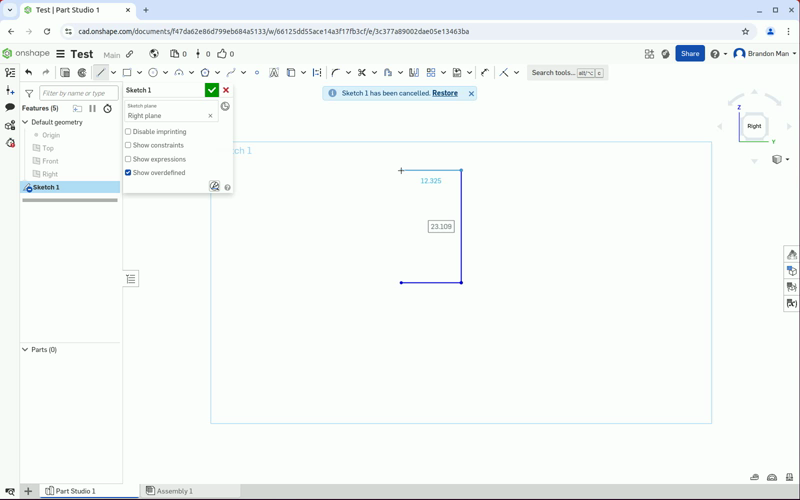
key_up(shift)
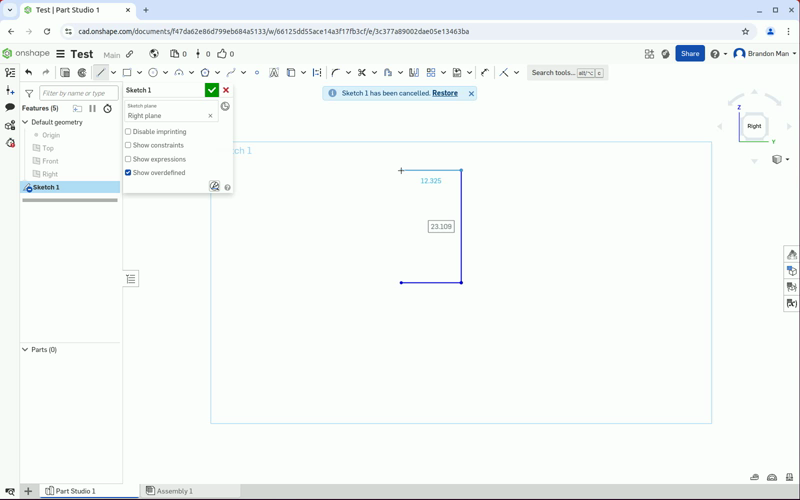
key_down(shift)
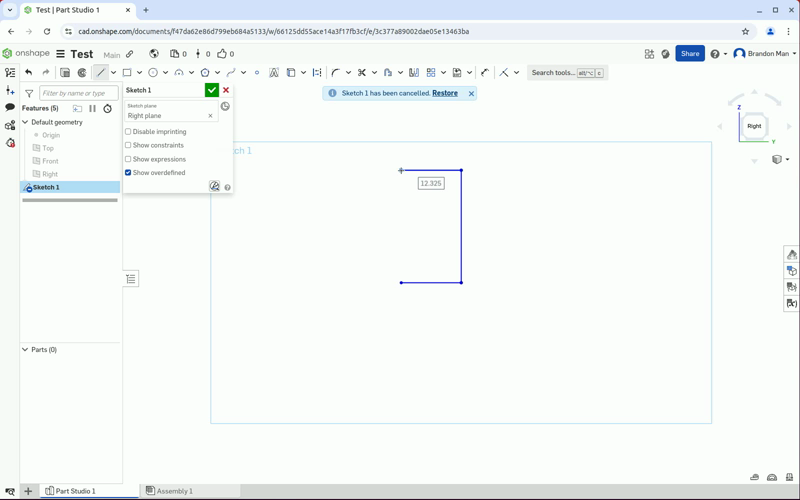
mouse_move(401, 282)
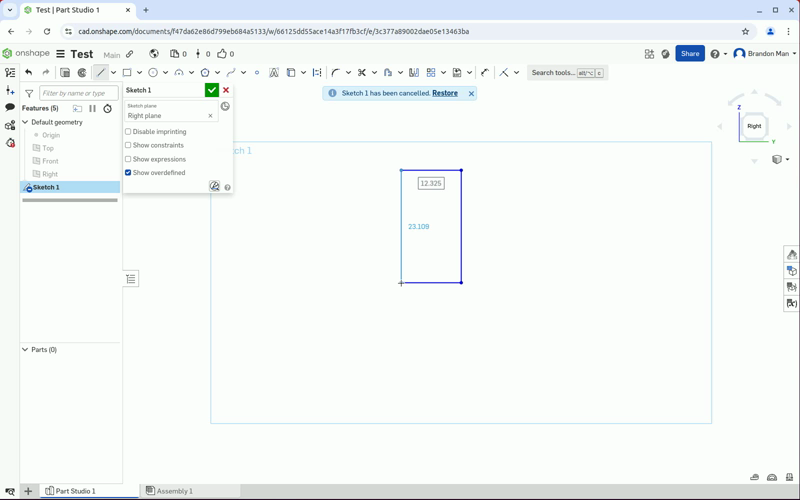
key_up(shift)
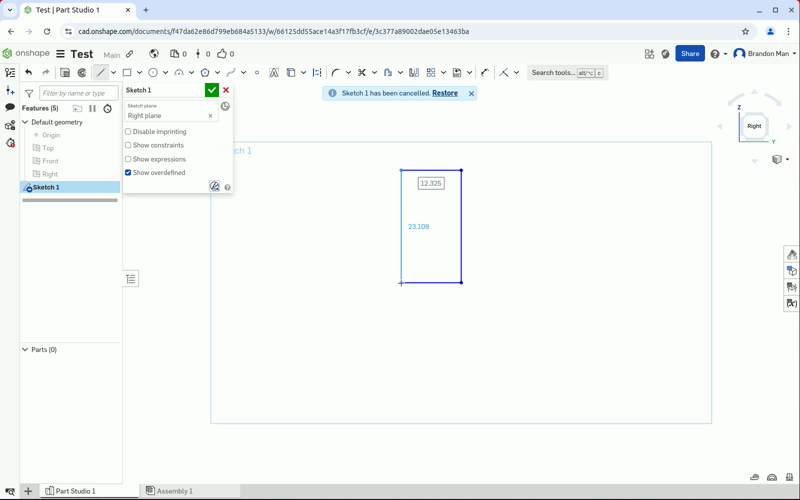
click(401, 282)
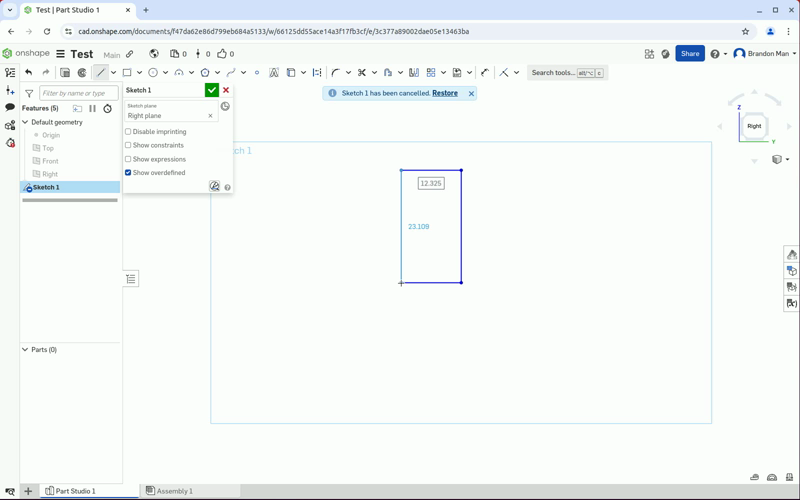
key(esc)
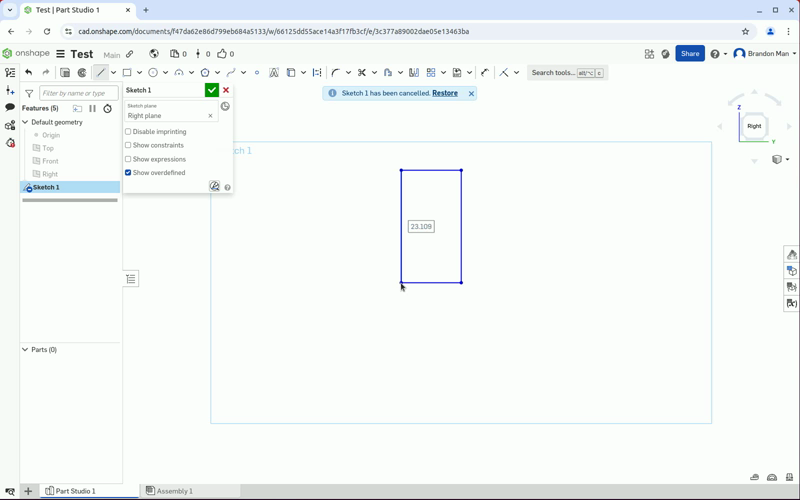
mouse_move(430, 186)
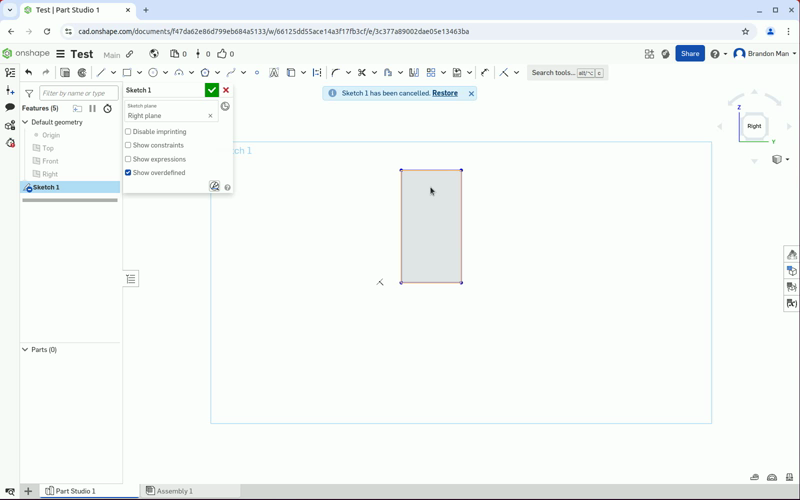
click(430, 186)
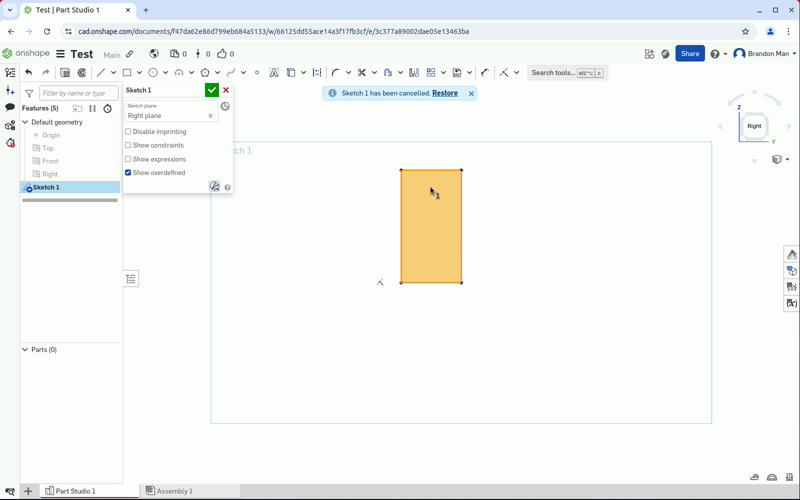
mouse_move(73, 352)
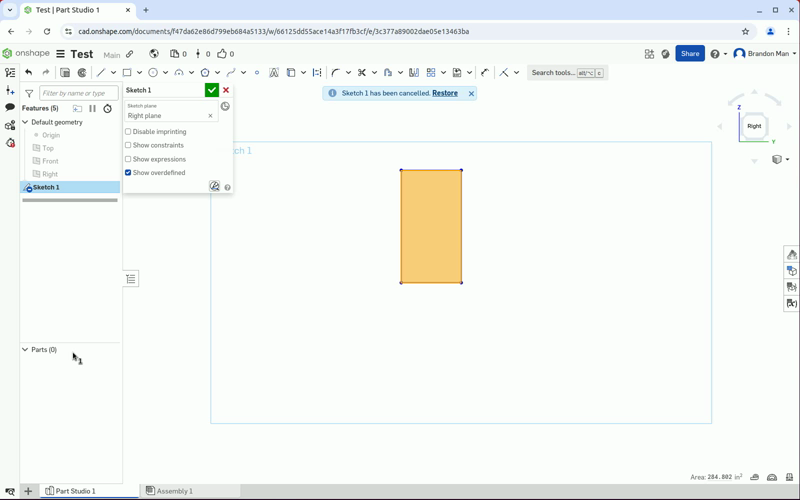
key(shift+y)
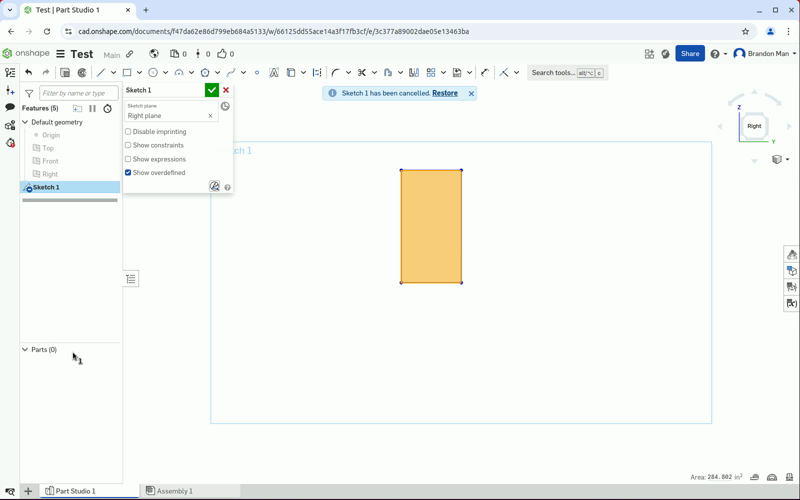
key(shift+e)
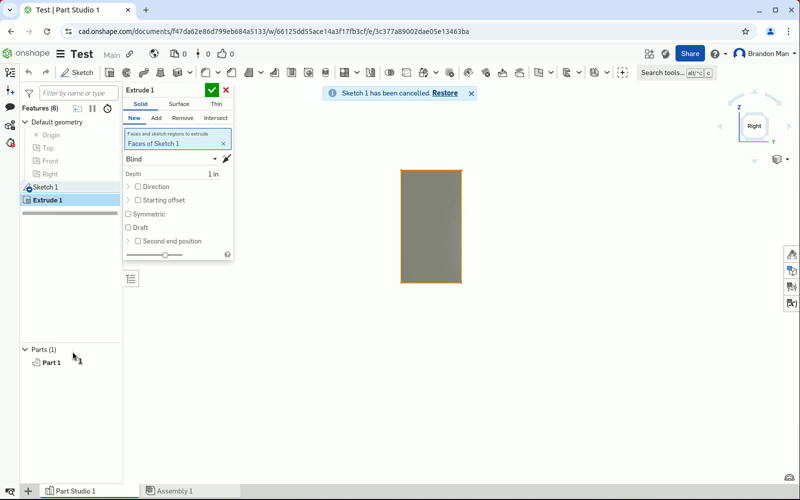
mouse_move(143, 106)
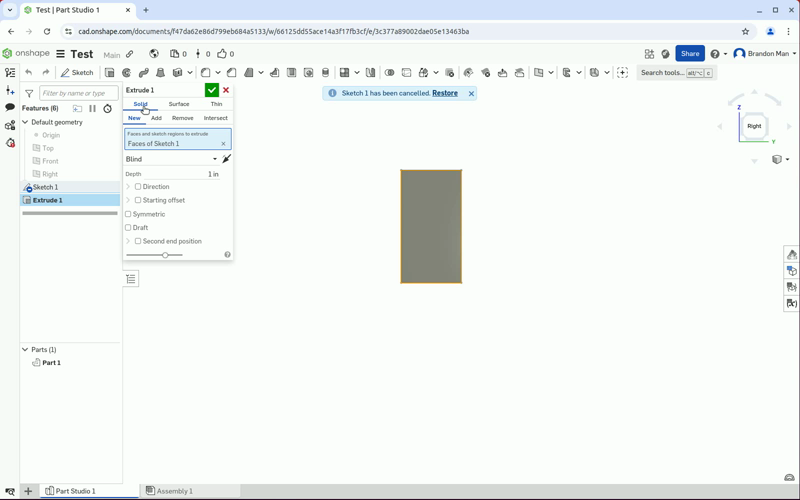
click(143, 106)
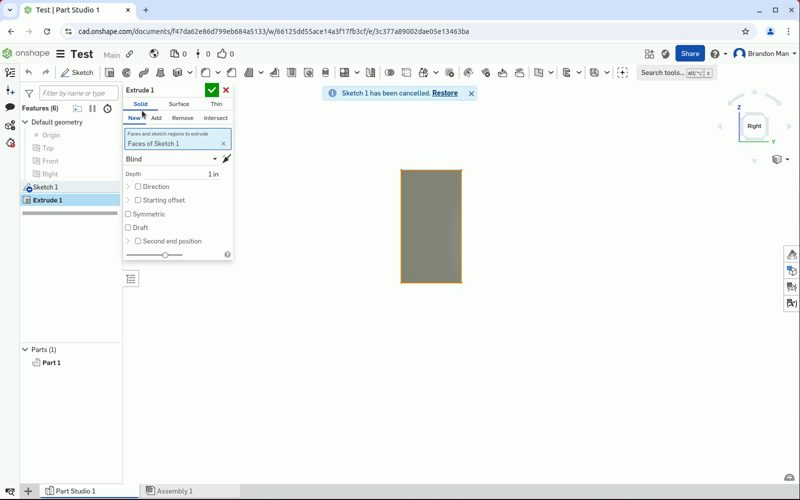
mouse_move(137, 120)
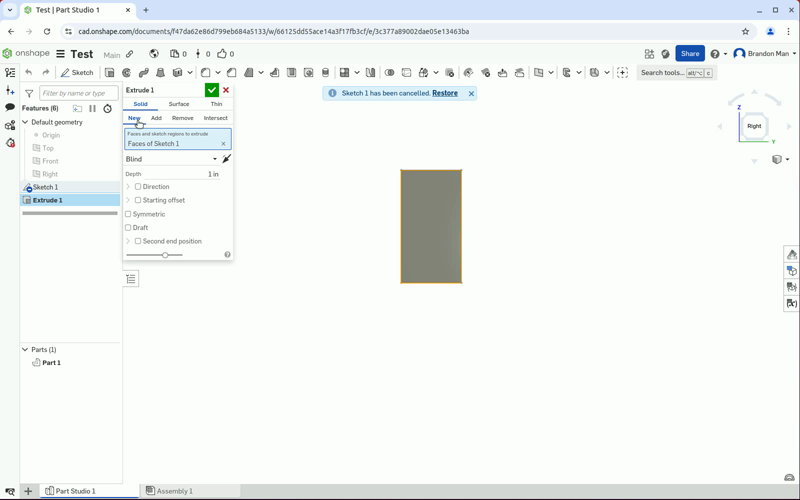
click(137, 120)
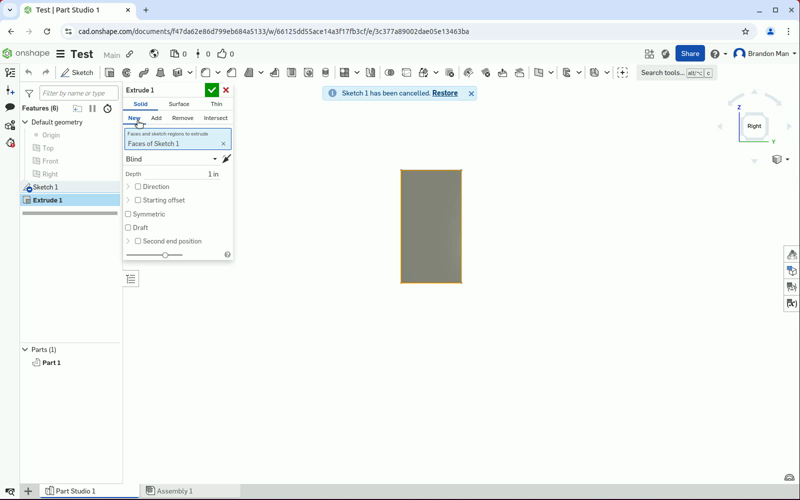
key(tab, 4)
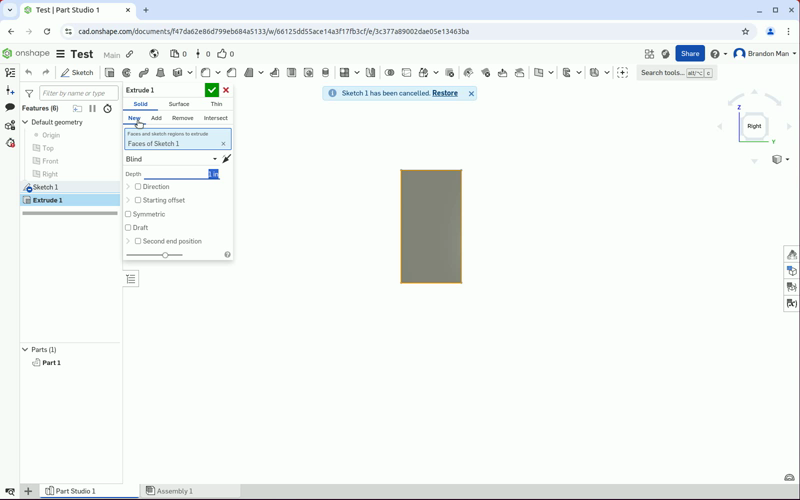
text(19.498)
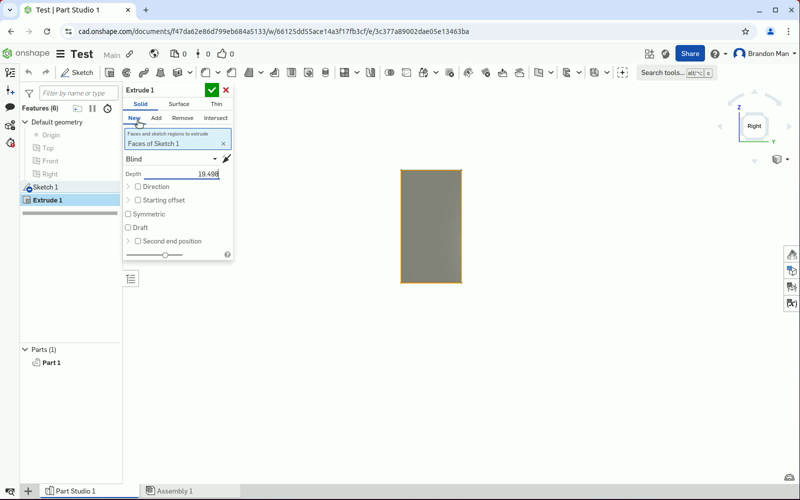
key(enter)
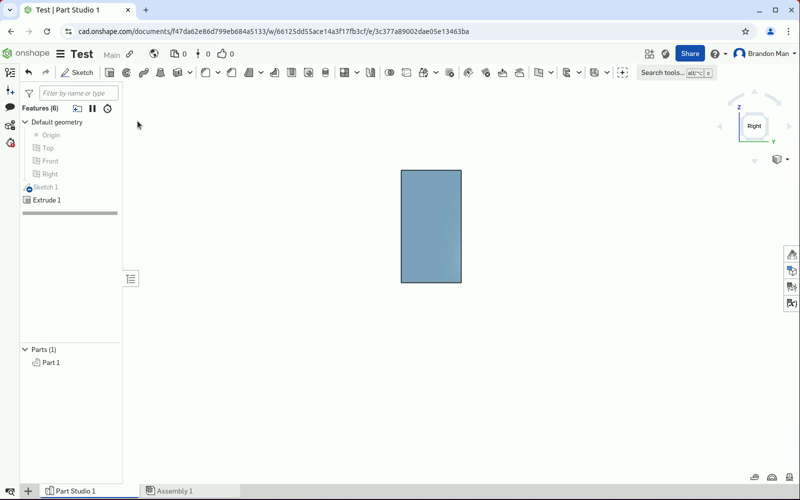
key(shift+h)
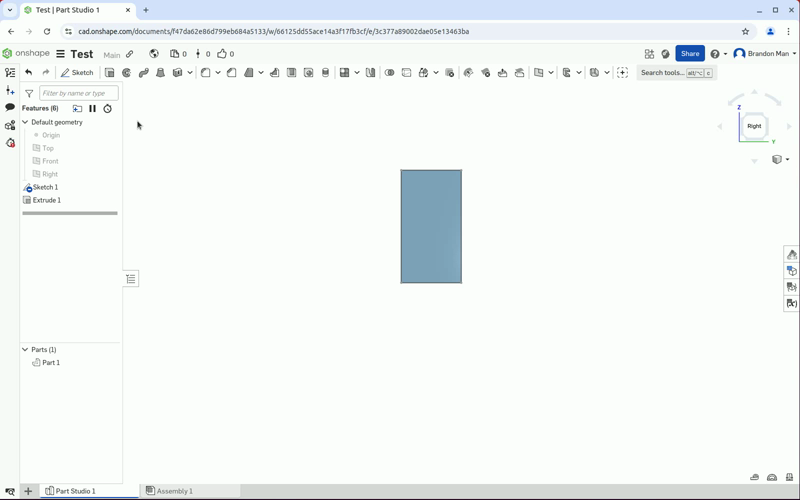
key(shift+h)
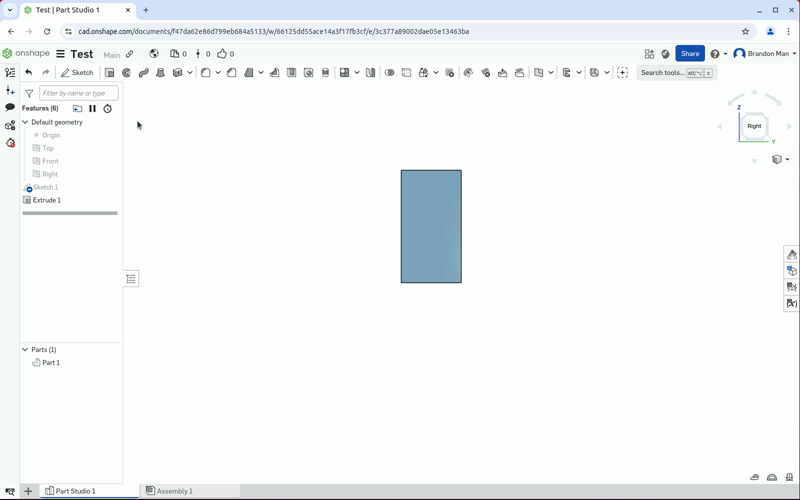
mouse_move(73, 189)
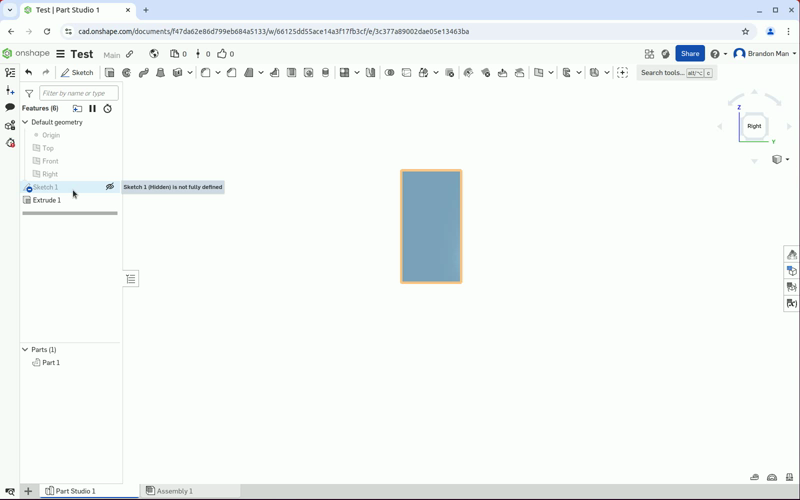
click(73, 189)
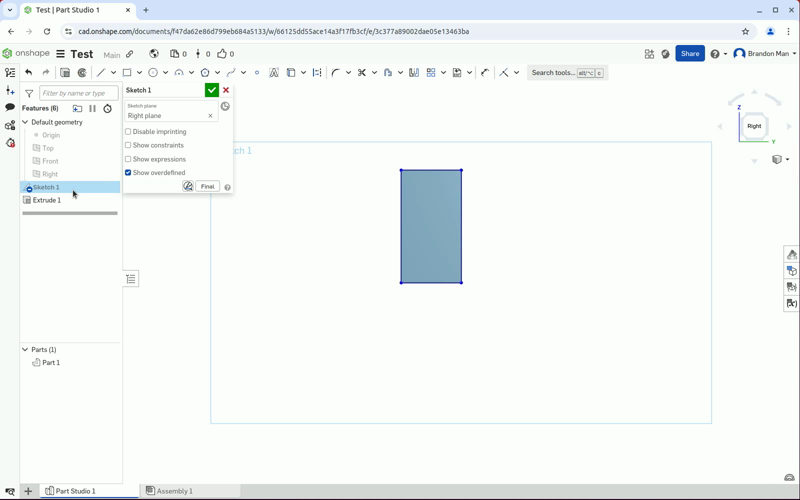
mouse_move(229, 92)
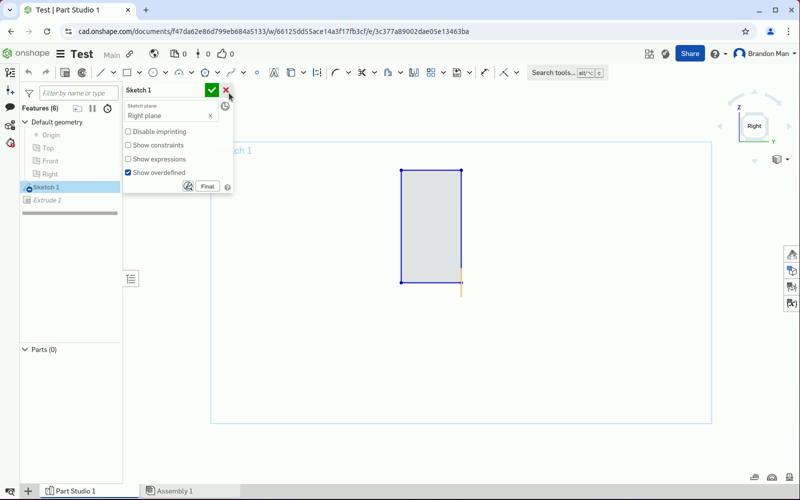
click(229, 92)
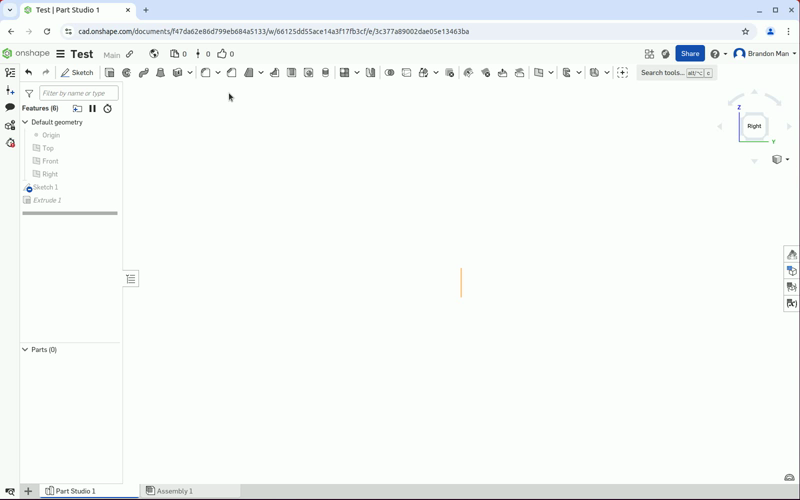
mouse_move(73, 352)
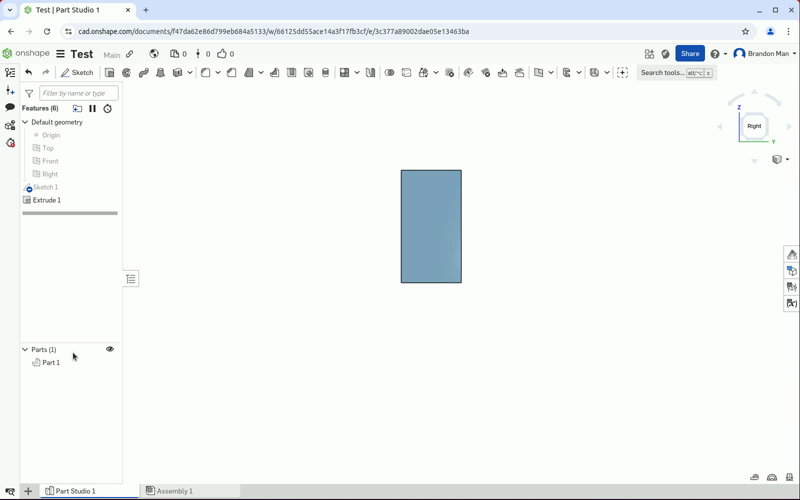
key(y)
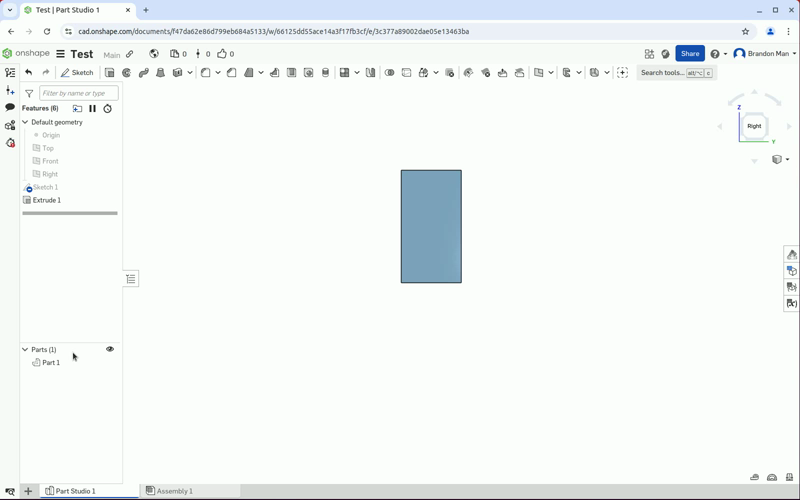
key(shift+p)
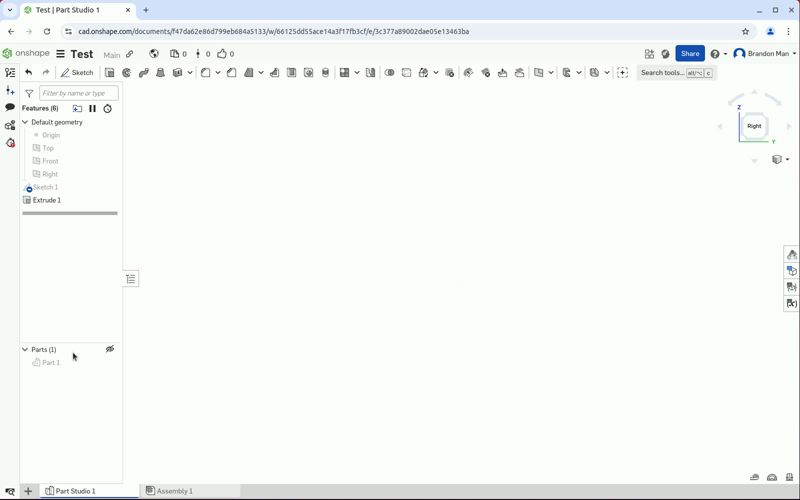
key(space)
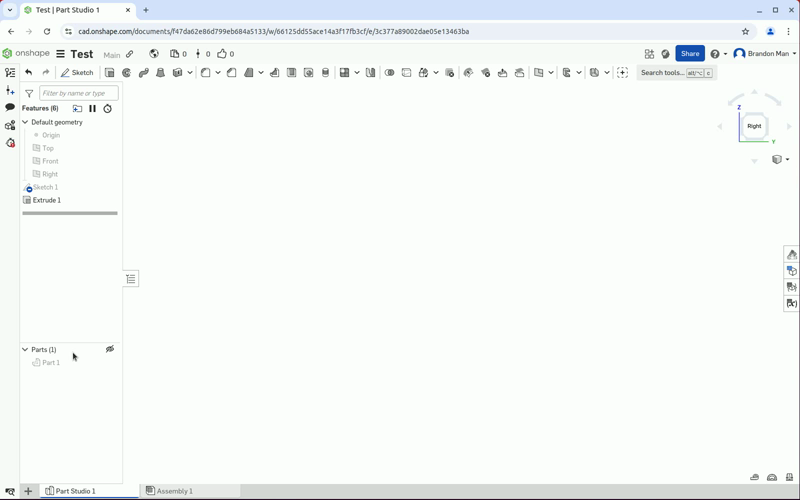
key_down(shift)
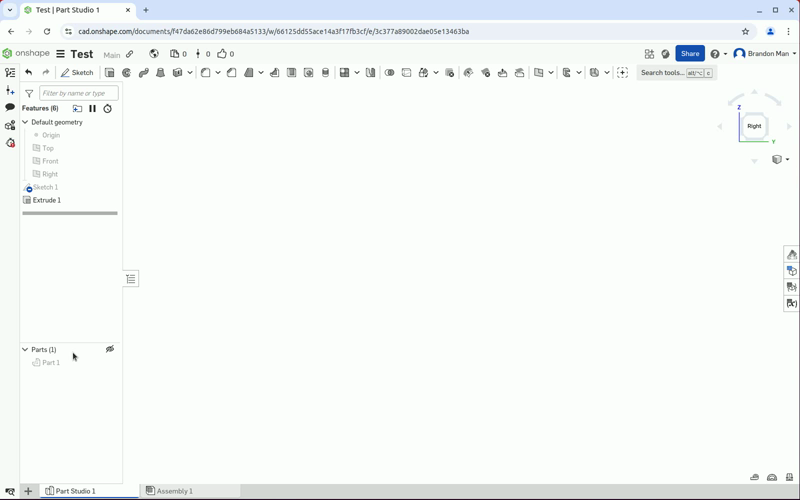
key(right)
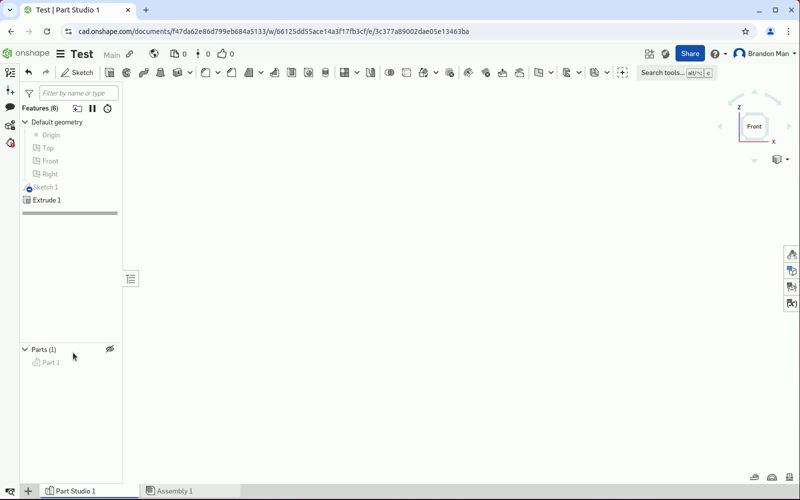
key_up(shift)
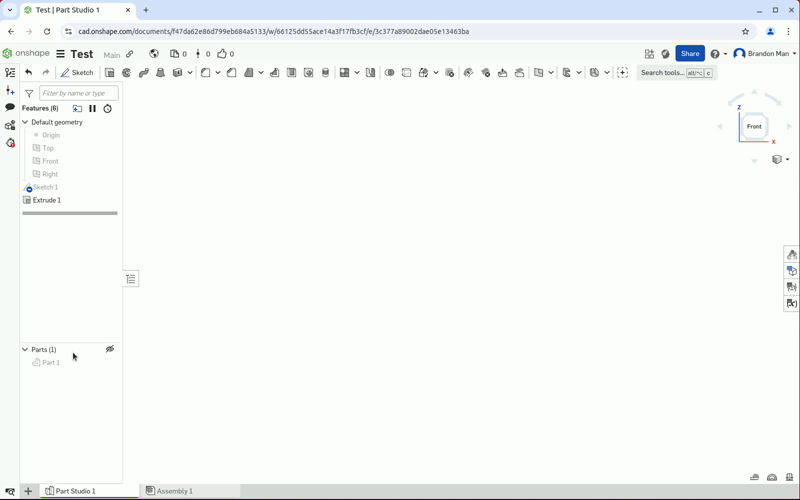
mouse_move(73, 352)
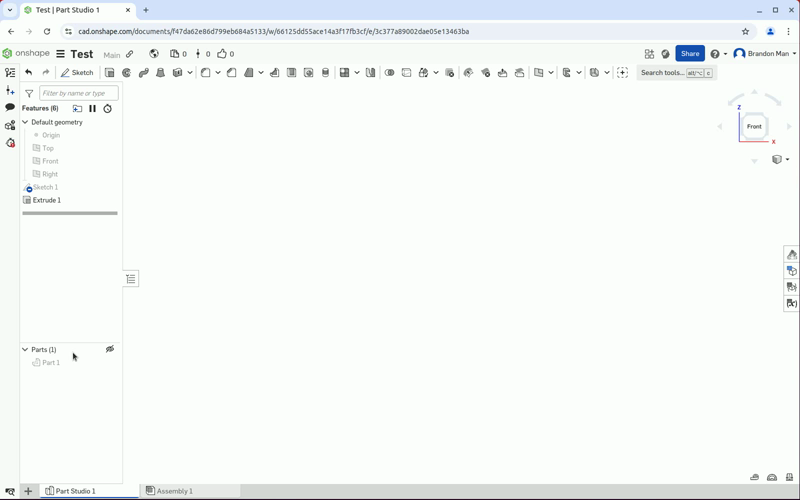
key(shift+y)
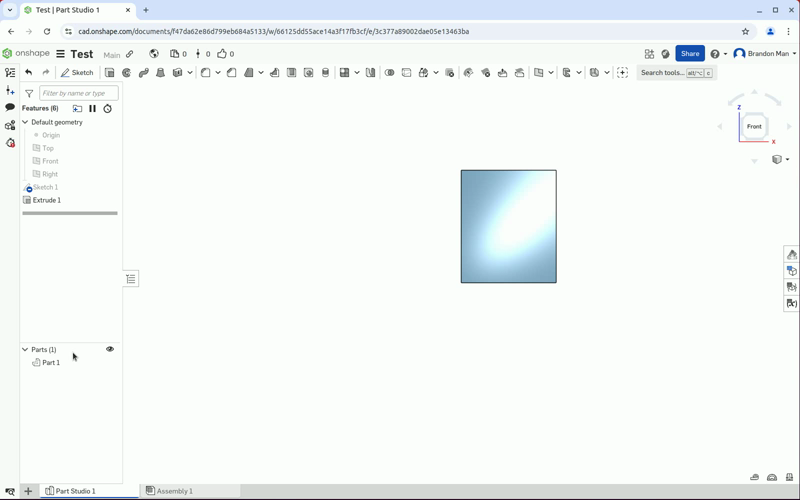
mouse_move(541, 75)
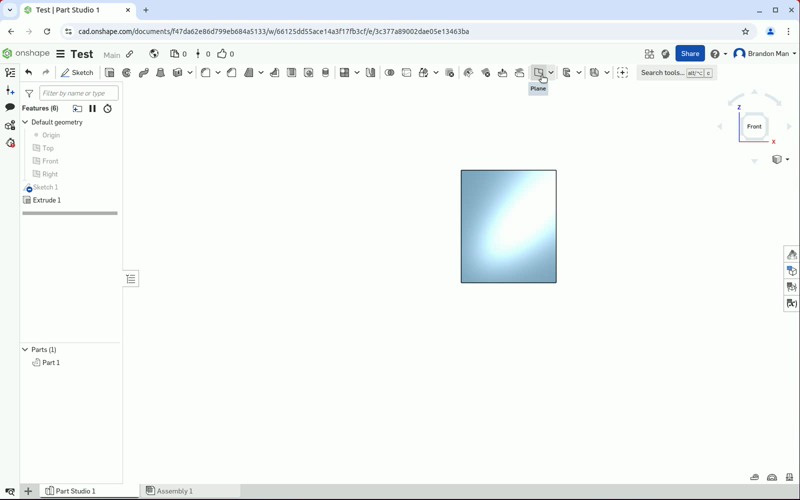
click(541, 75)
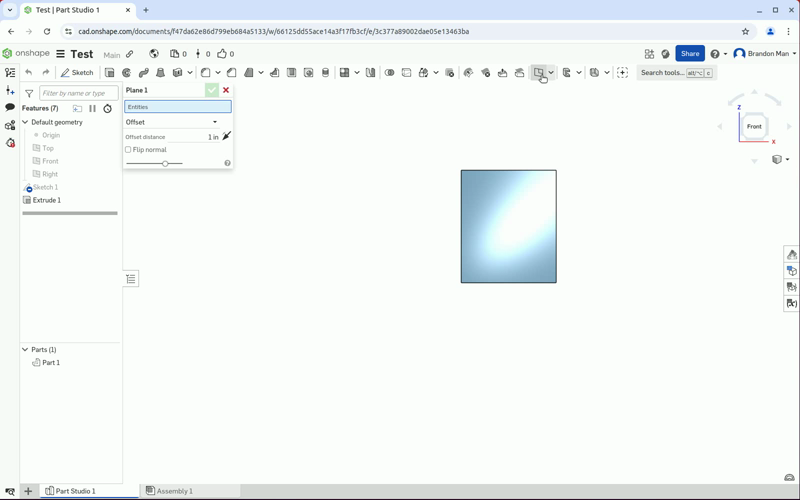
mouse_move(73, 163)
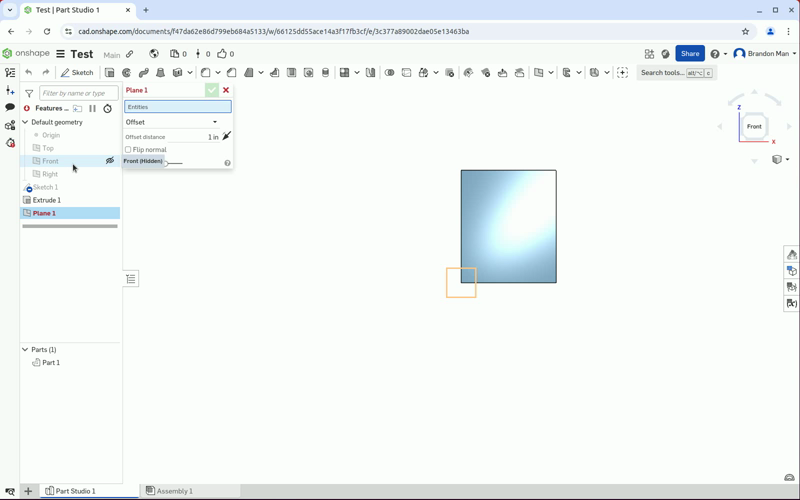
click(73, 163)
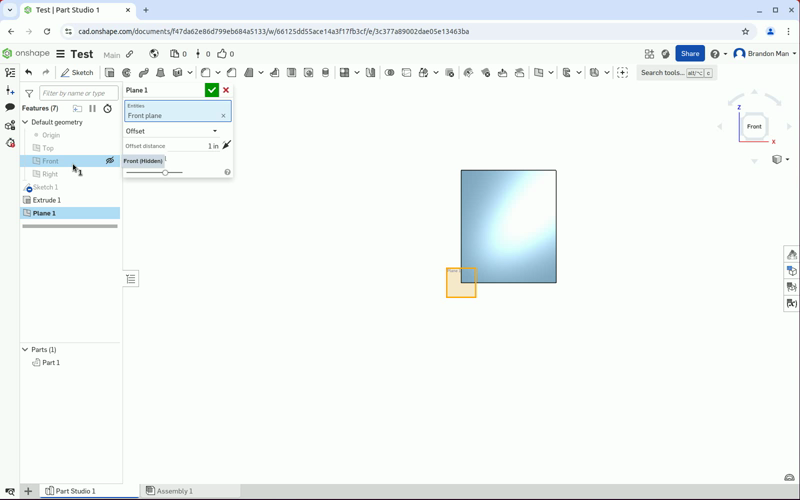
key(tab, 2)
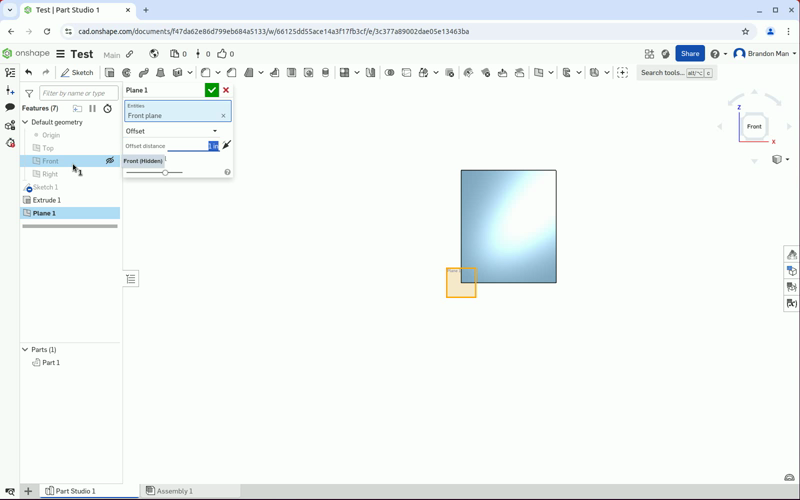
text(12.263)
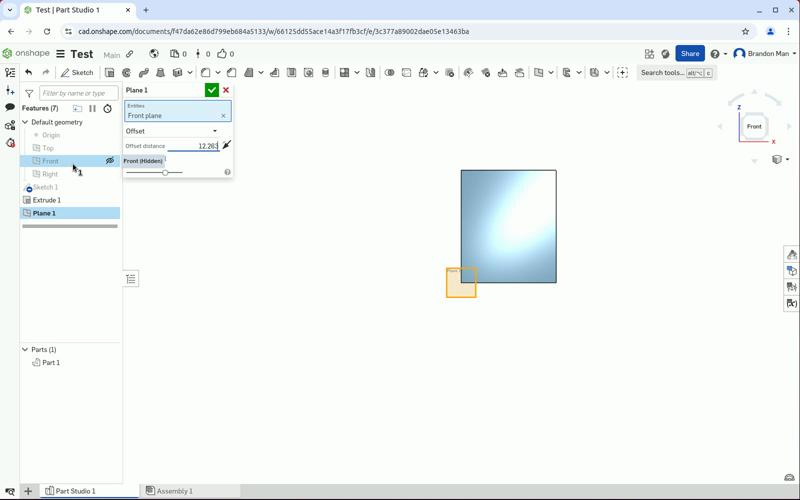
key(enter, 2)
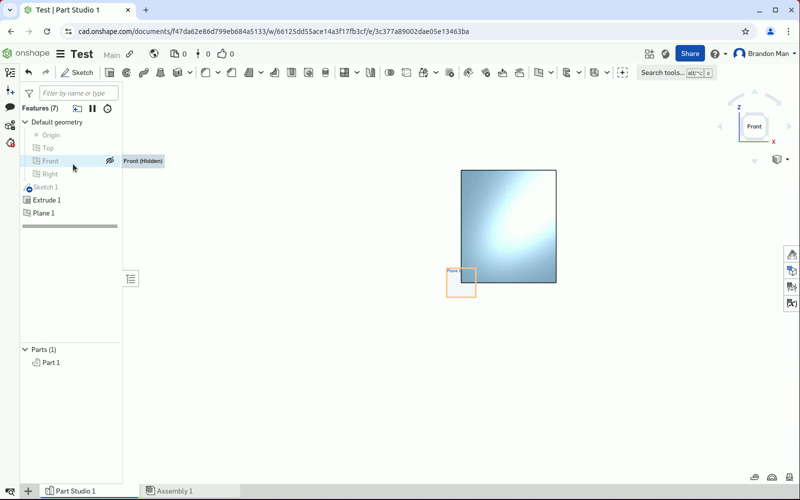
key(shift+s)
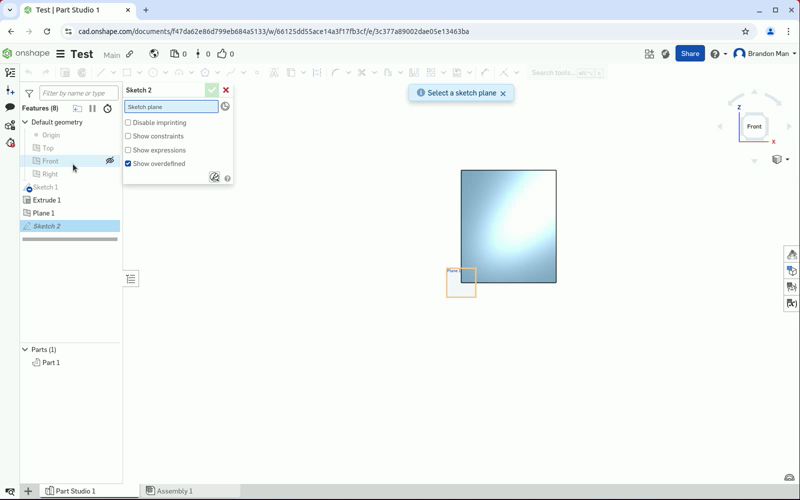
mouse_move(73, 215)
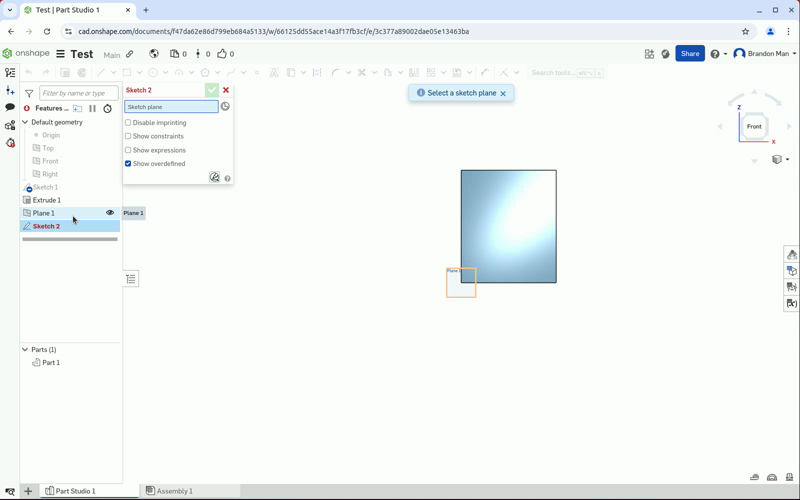
click(73, 215)
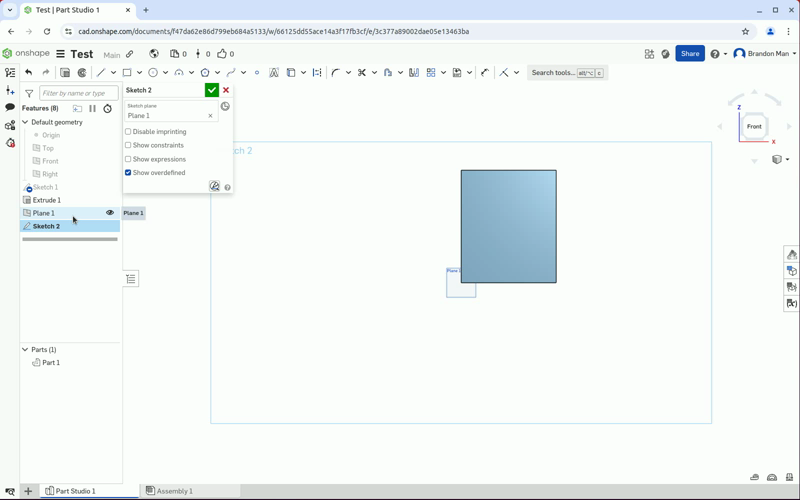
mouse_move(73, 352)
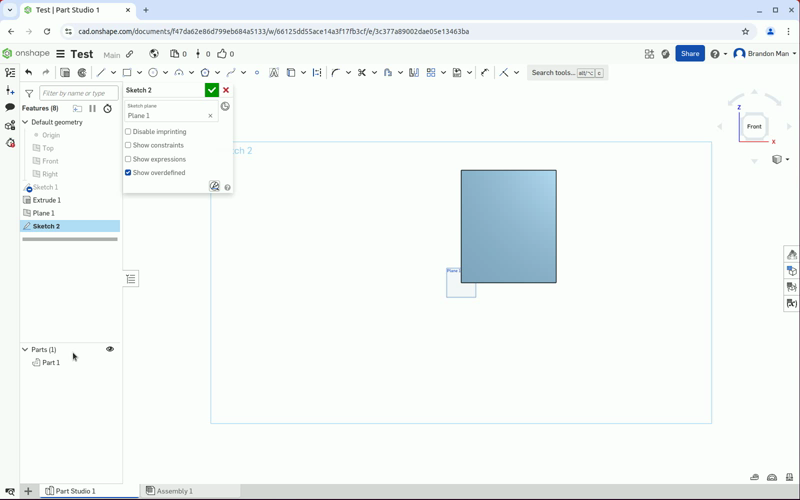
key(y)
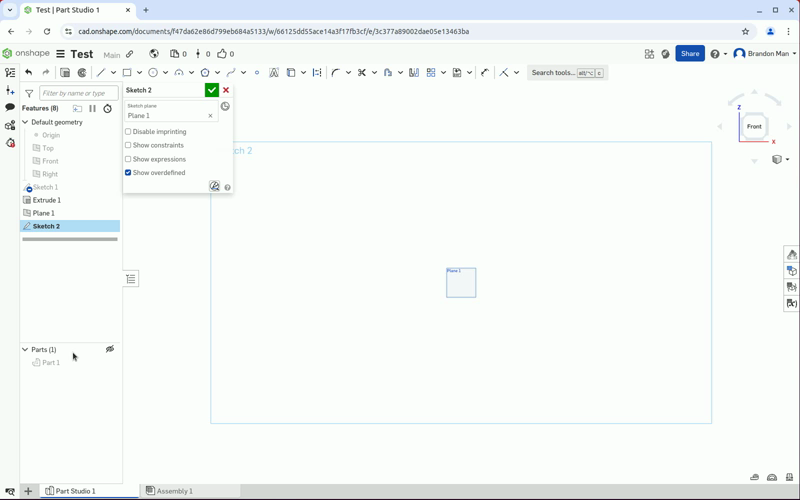
key(l)
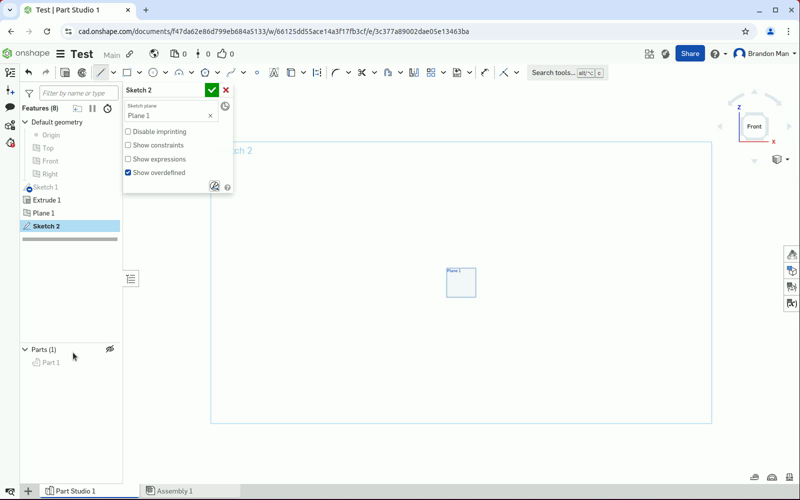
key_down(shift)
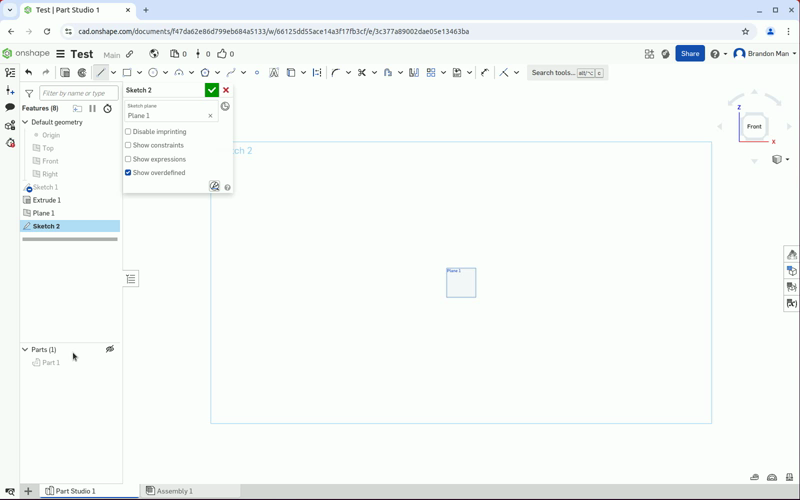
mouse_move(466, 276)
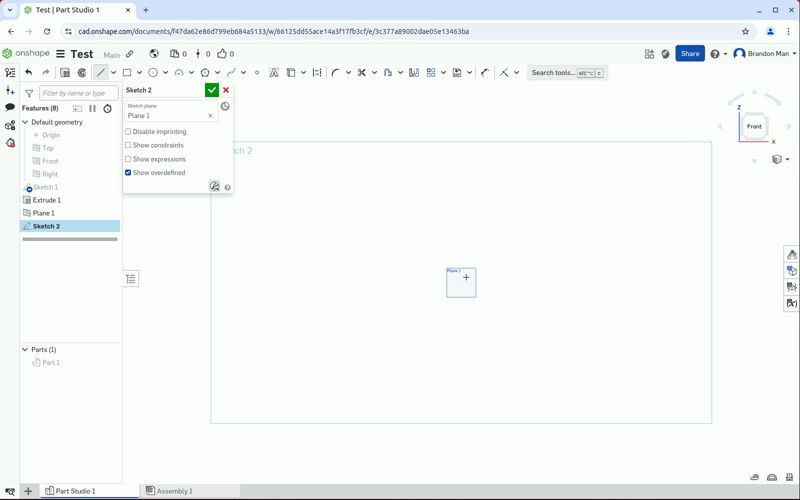
click(466, 276)
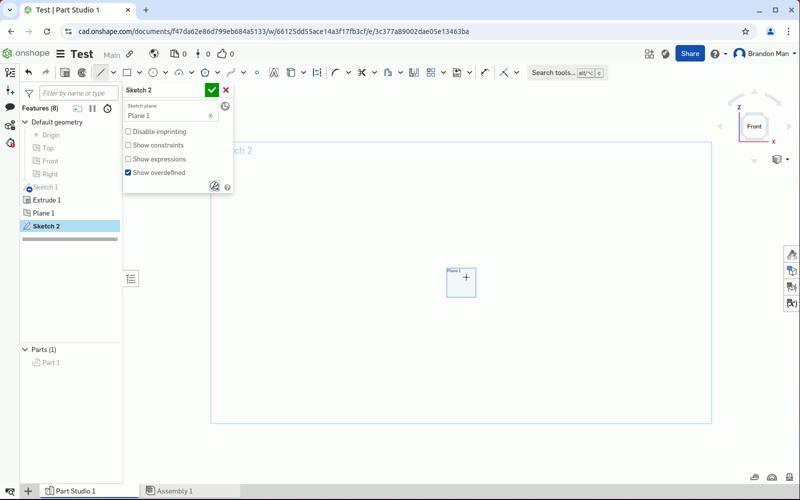
key_up(shift)
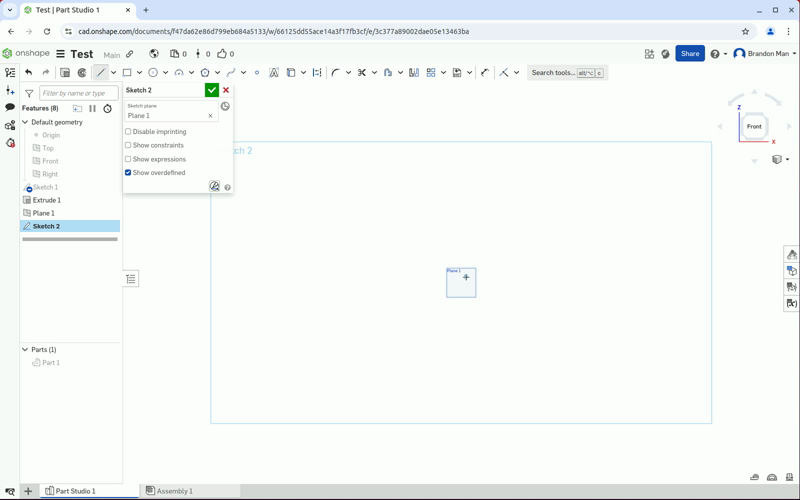
key_down(shift)
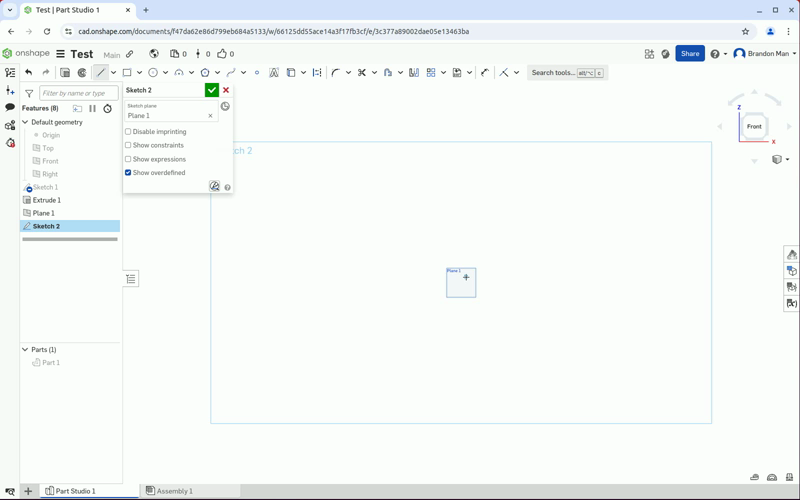
mouse_move(548, 277)
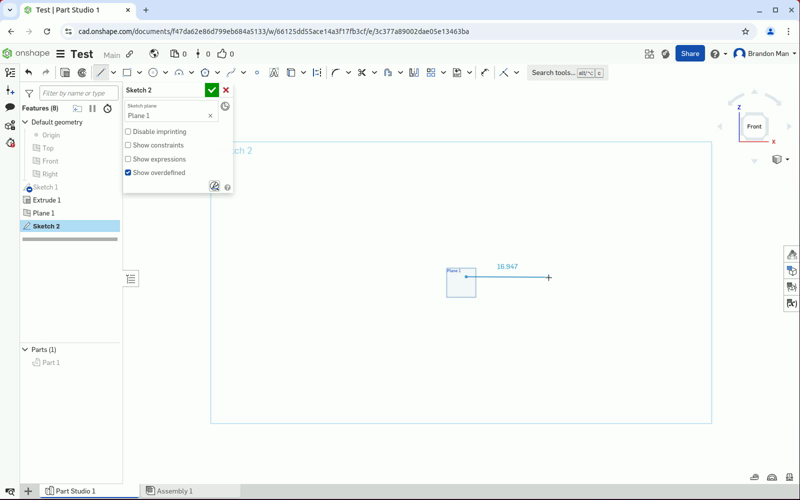
click(548, 277)
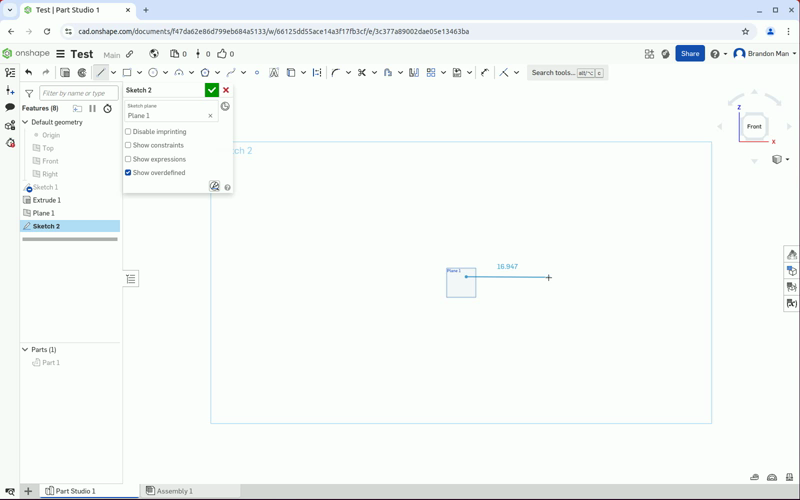
key_up(shift)
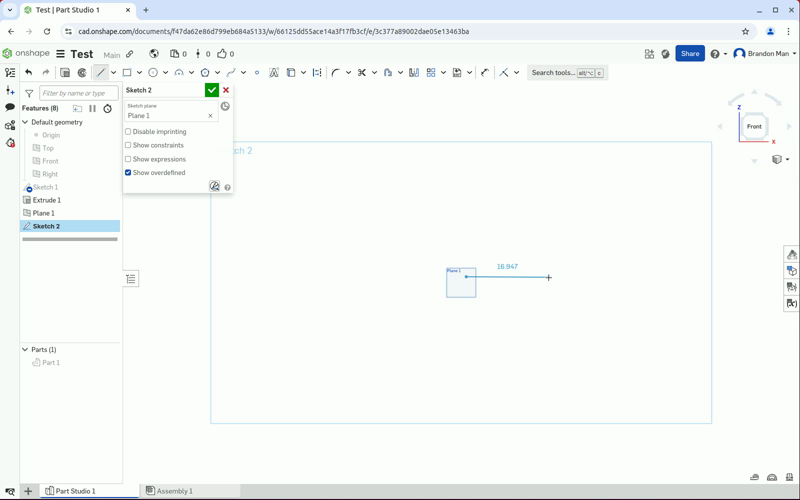
key_down(shift)
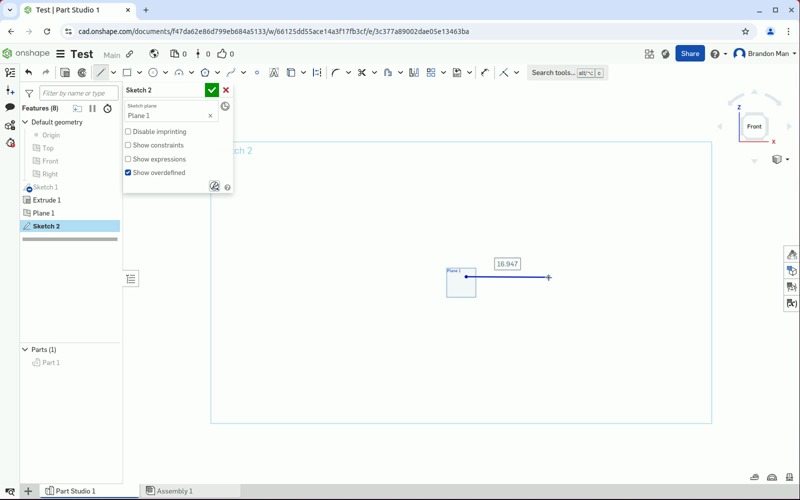
mouse_move(548, 179)
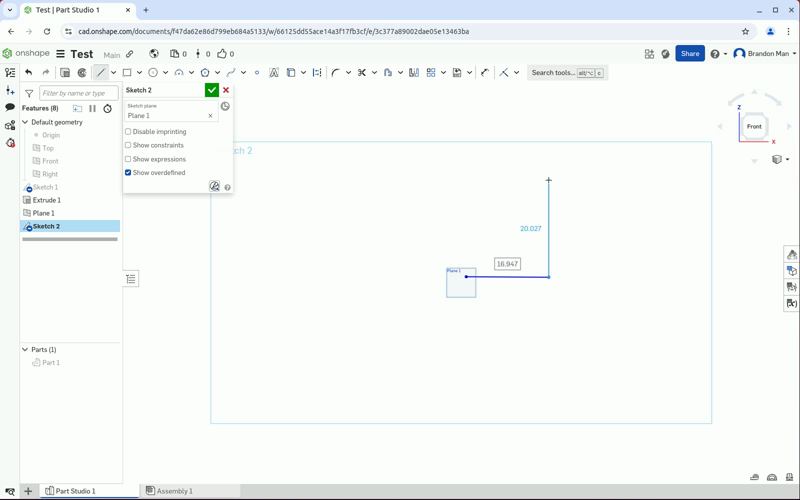
click(548, 179)
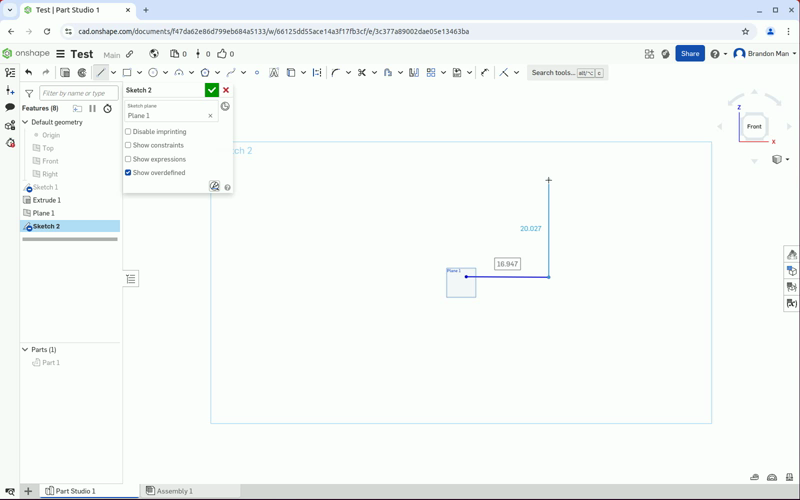
key_up(shift)
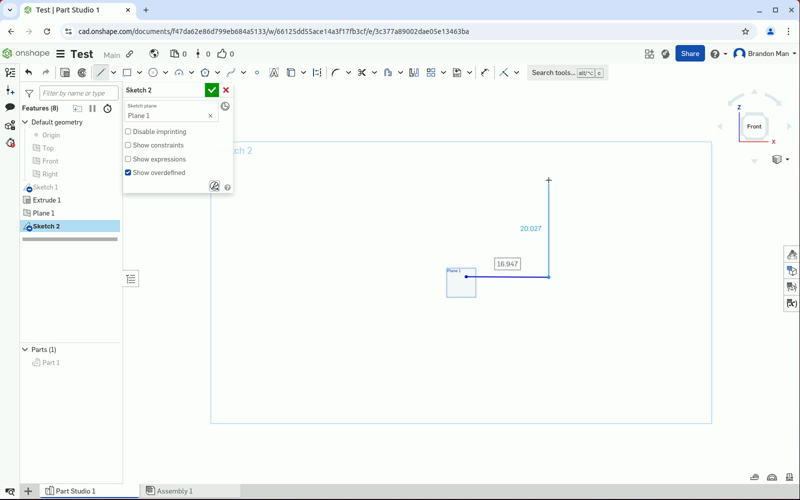
key_down(shift)
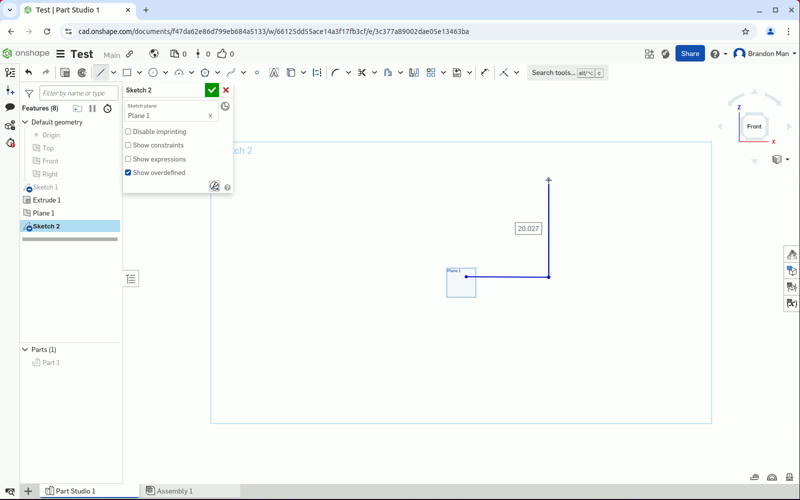
mouse_move(466, 179)
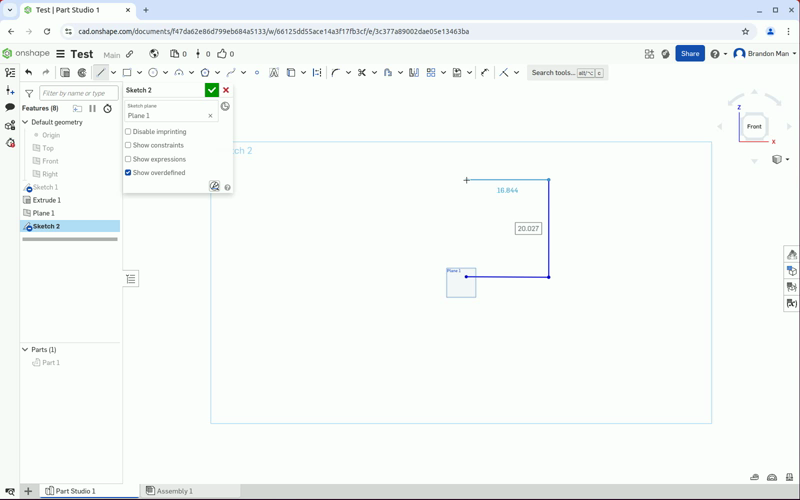
click(466, 179)
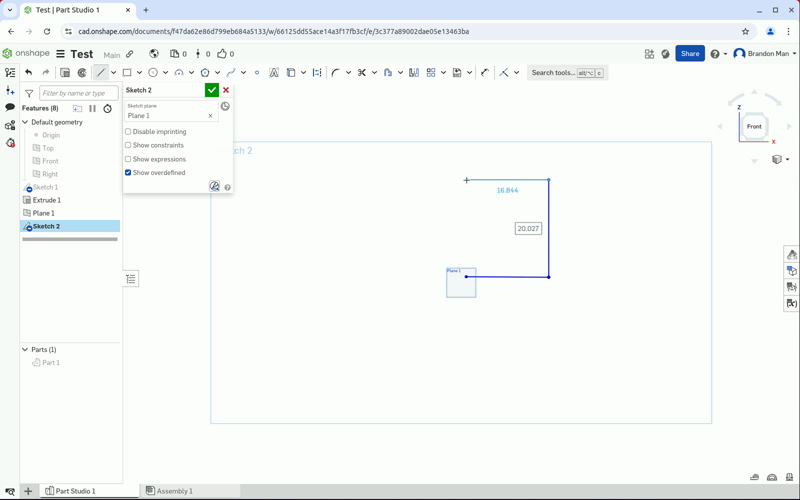
key_up(shift)
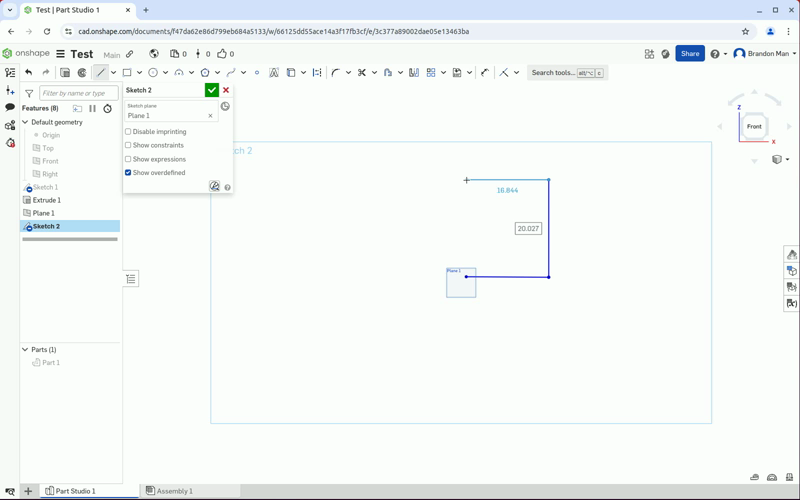
key_down(shift)
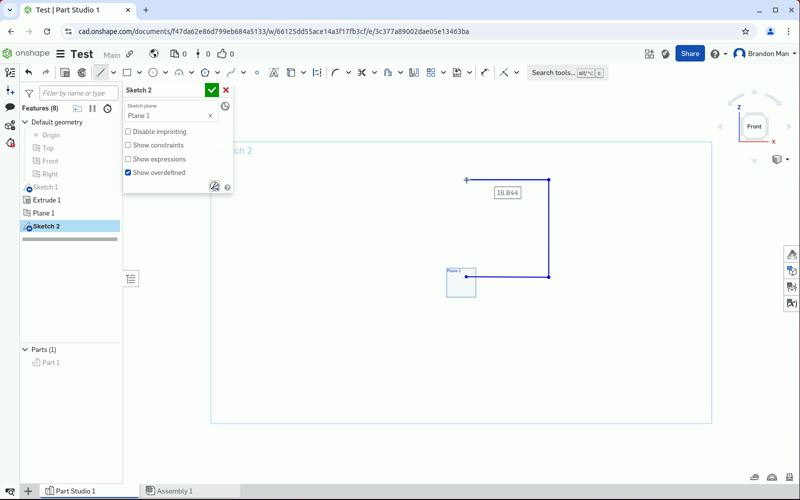
mouse_move(466, 276)
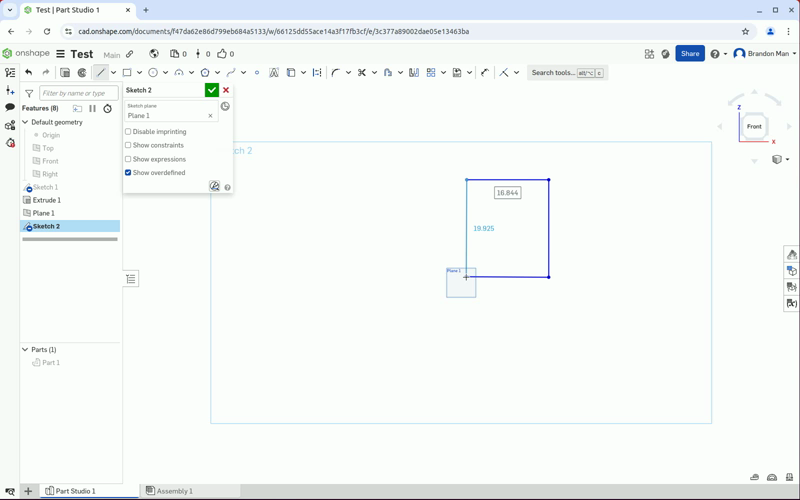
key_up(shift)
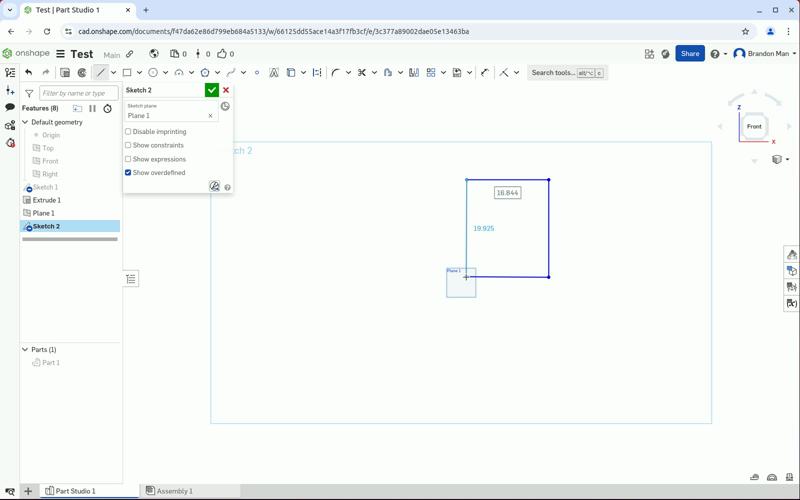
click(466, 276)
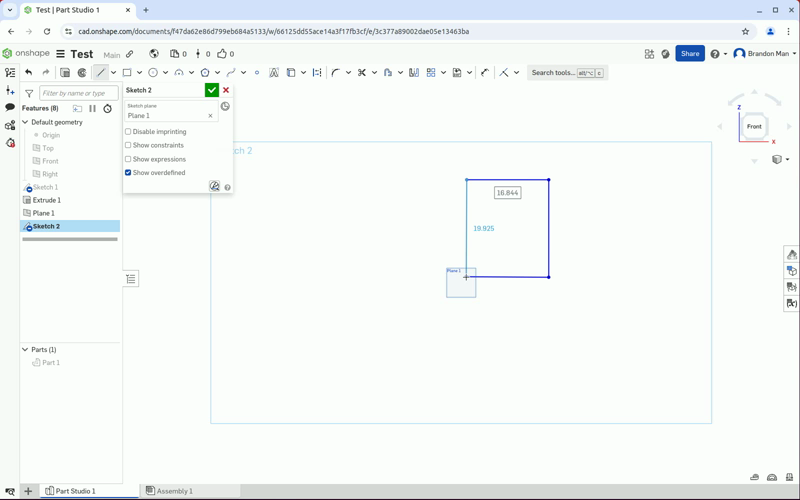
key(esc)
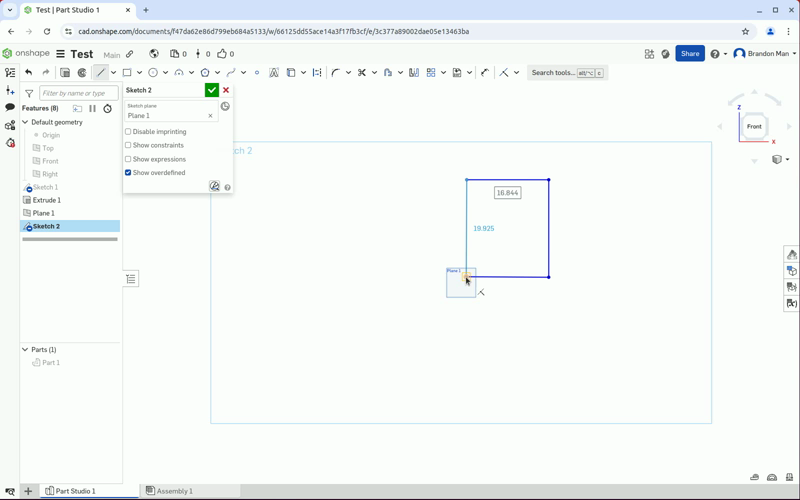
mouse_move(475, 189)
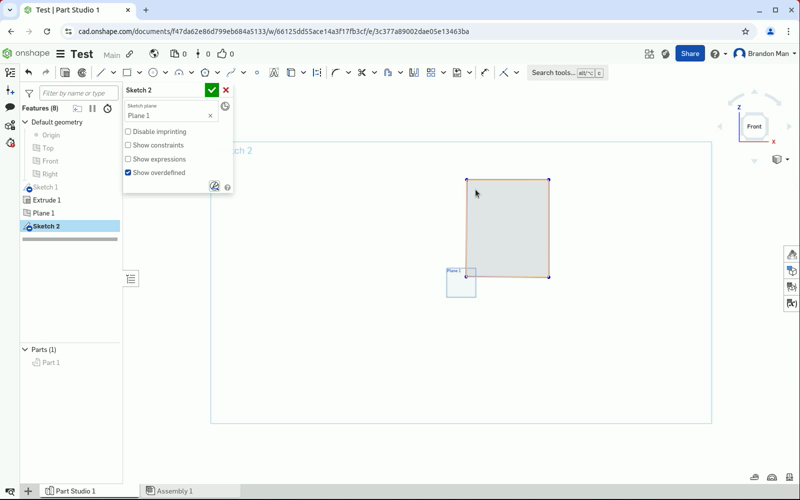
click(475, 189)
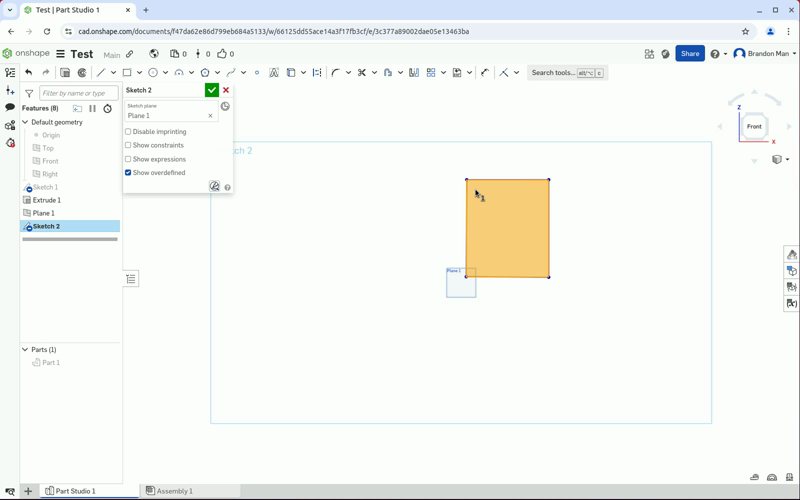
mouse_move(73, 352)
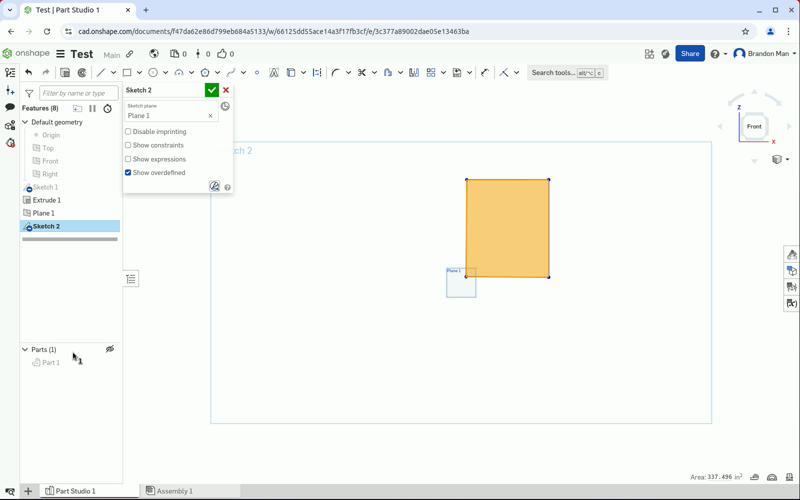
key(shift+y)
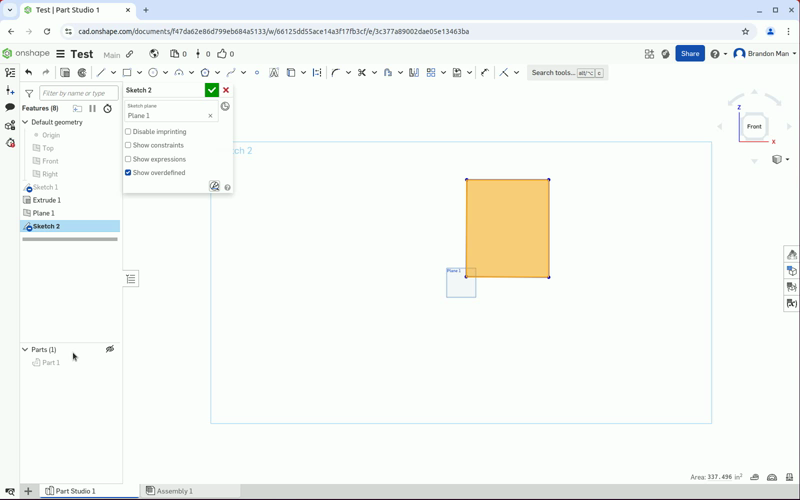
key(shift+e)
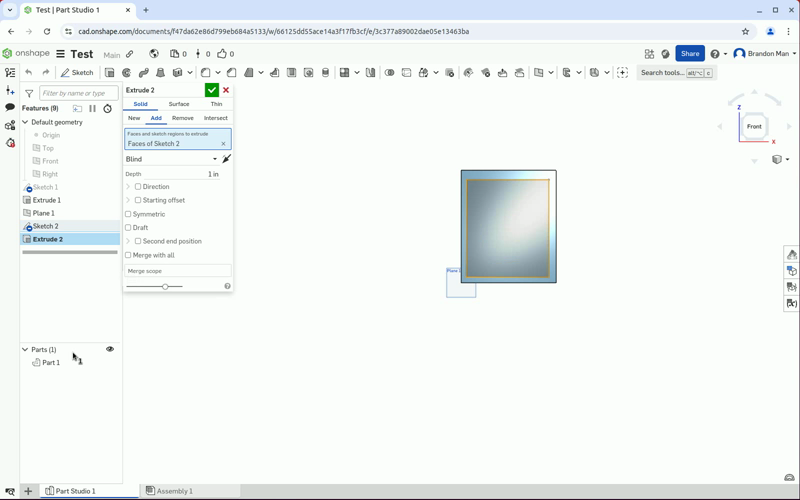
mouse_move(143, 106)
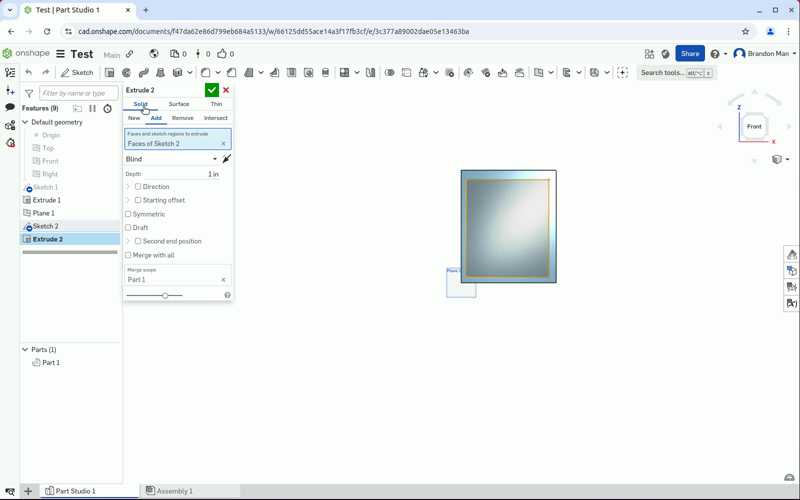
click(143, 106)
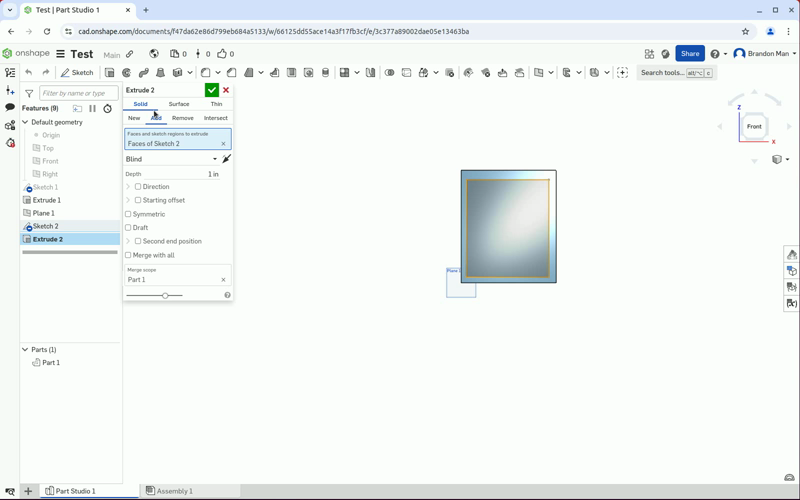
mouse_move(186, 120)
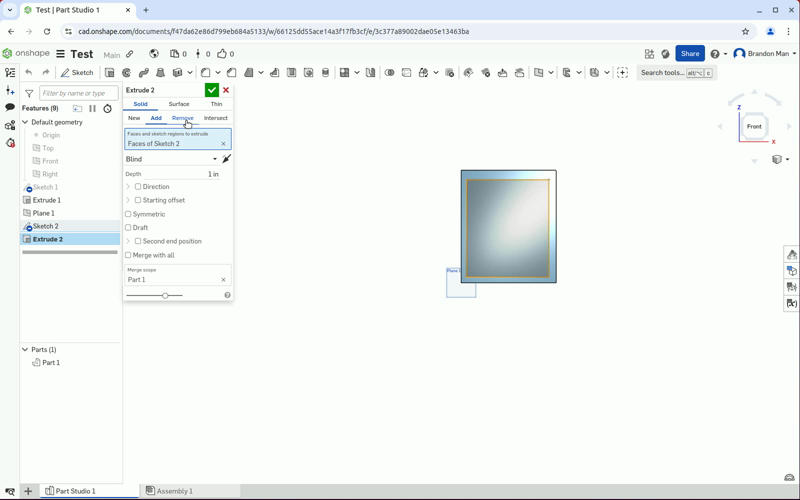
click(186, 120)
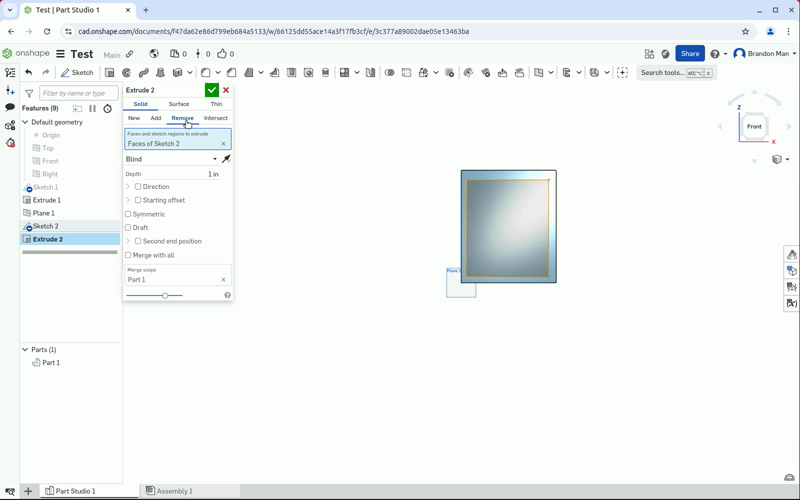
key(tab, 4)
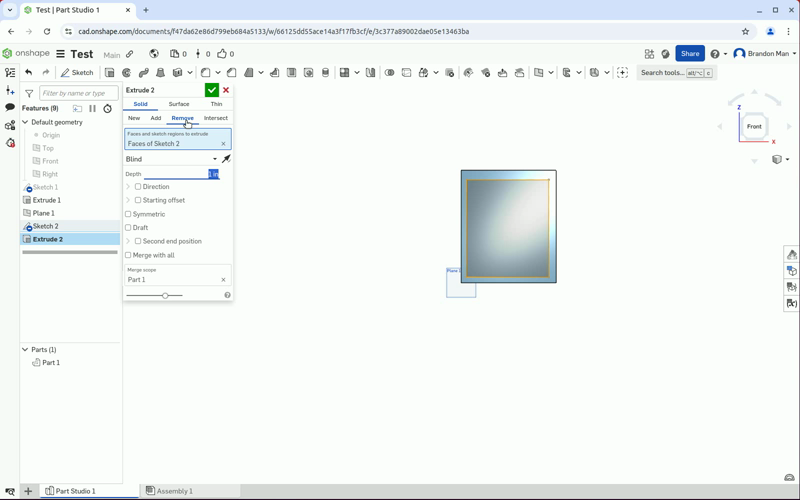
text(12.036)
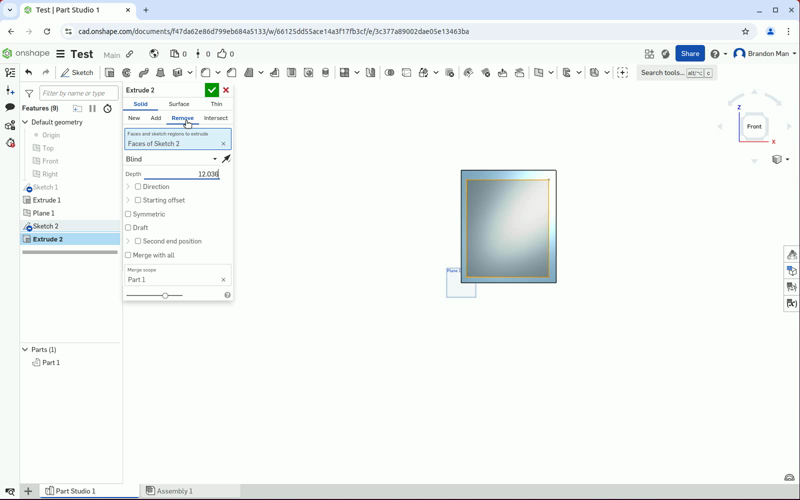
key(tab, 6)
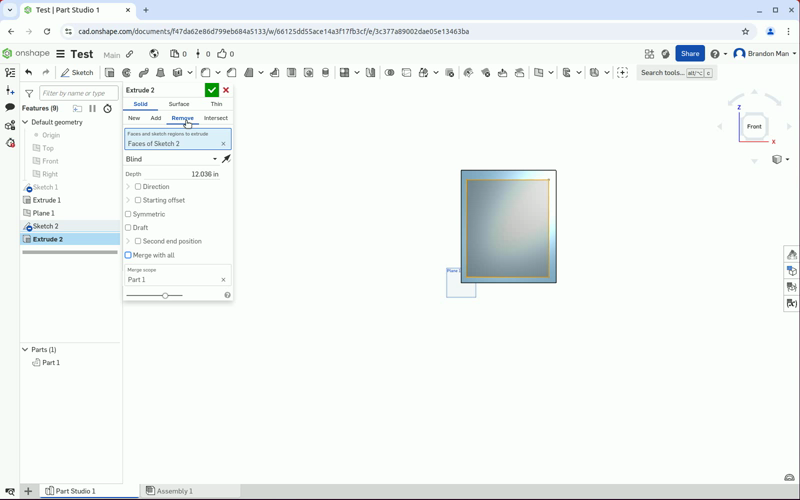
key(space)
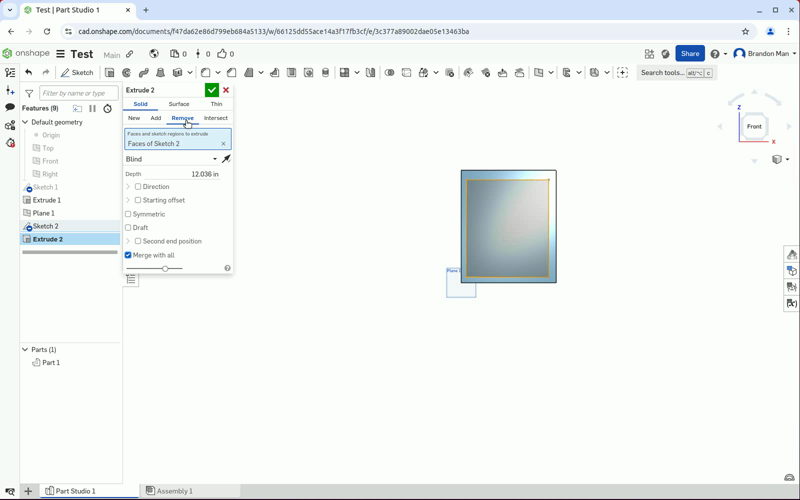
key(enter)
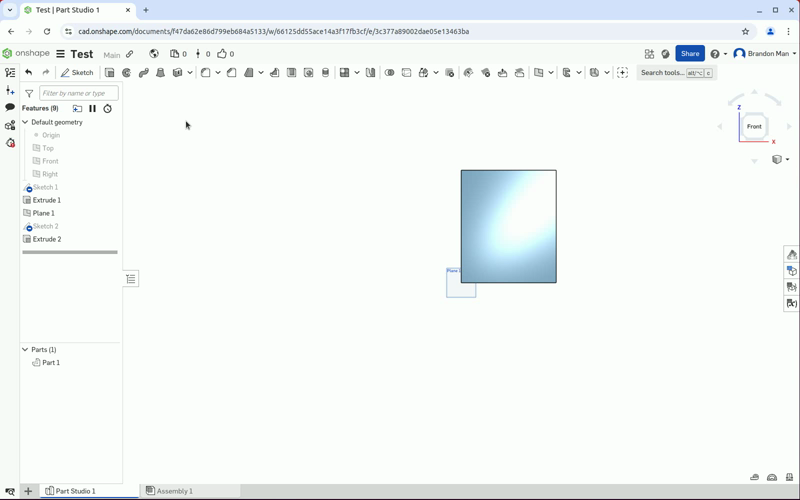
key(shift+h)
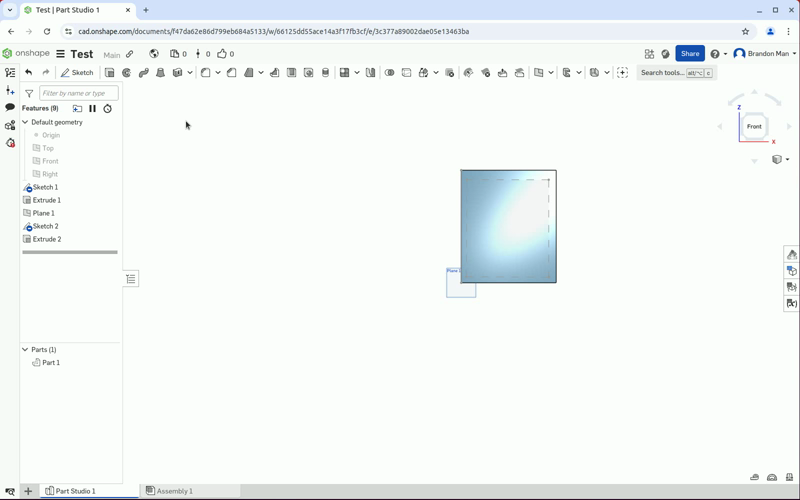
key(shift+h)
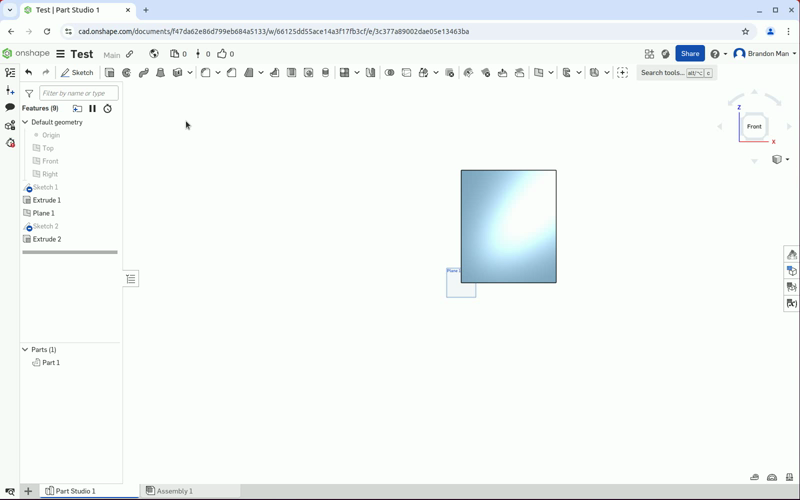
mouse_move(73, 189)
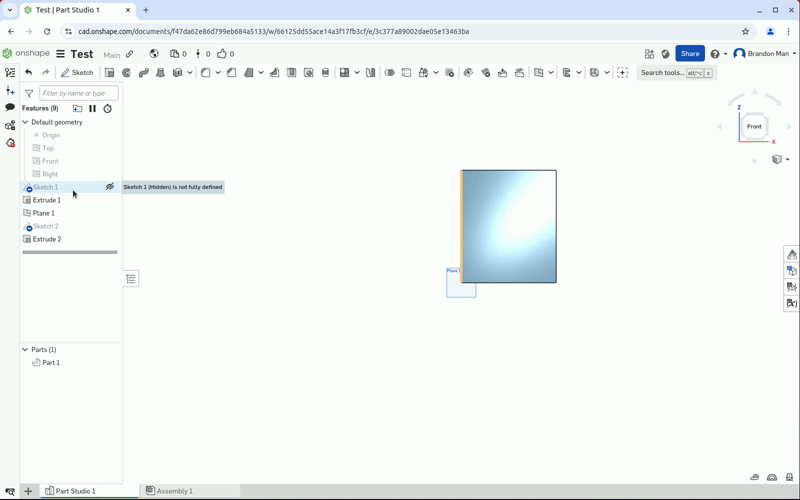
click(73, 189)
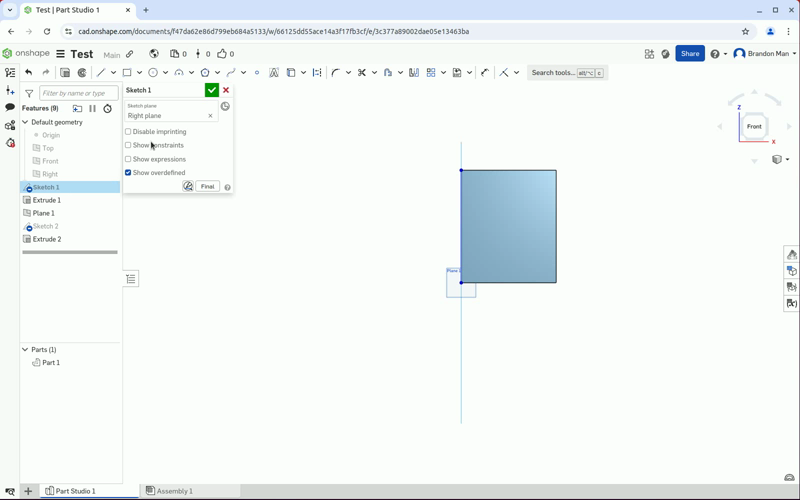
mouse_move(229, 92)
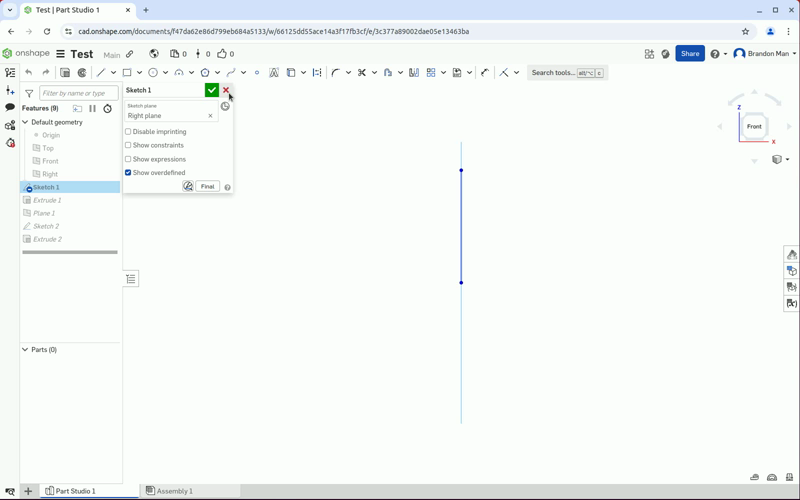
click(229, 92)
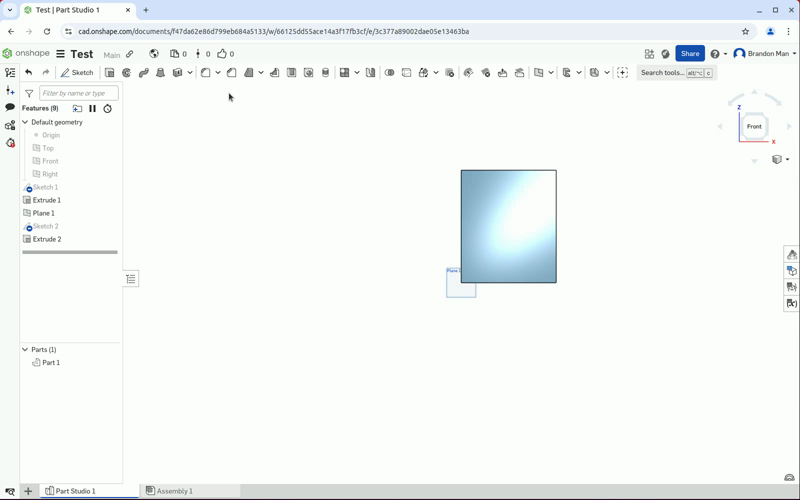
mouse_move(541, 75)
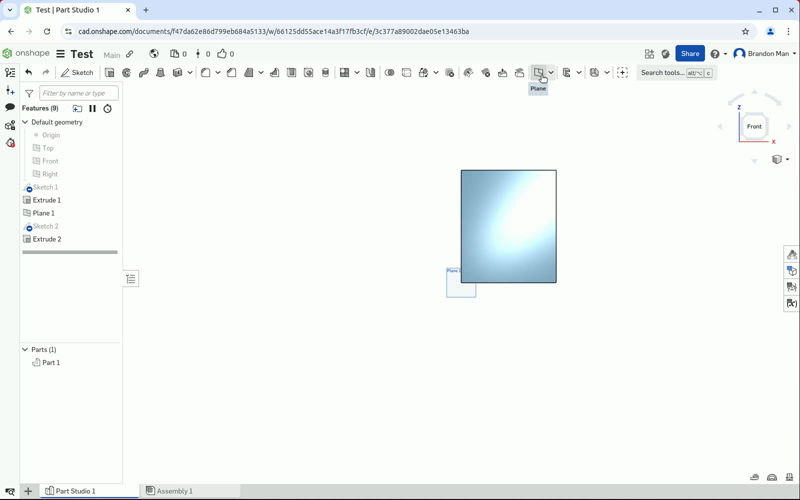
click(541, 75)
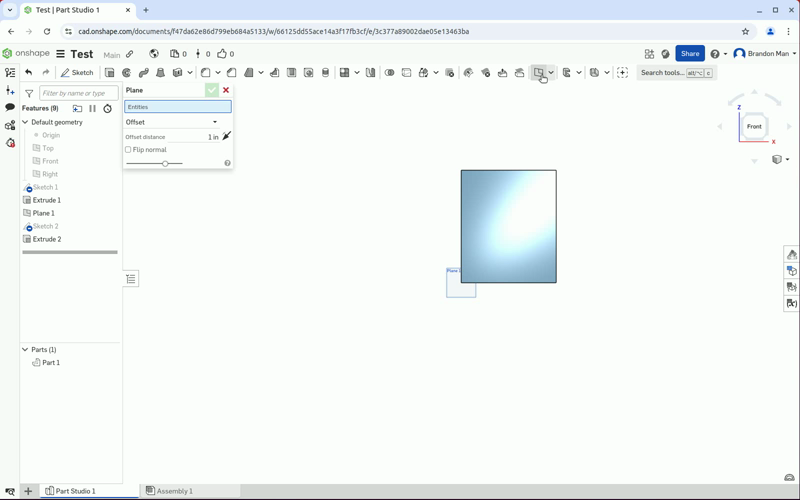
mouse_move(73, 163)
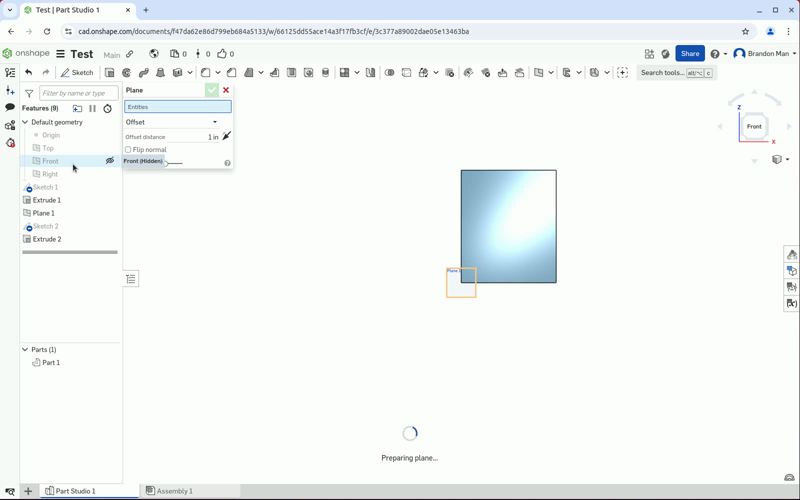
click(73, 163)
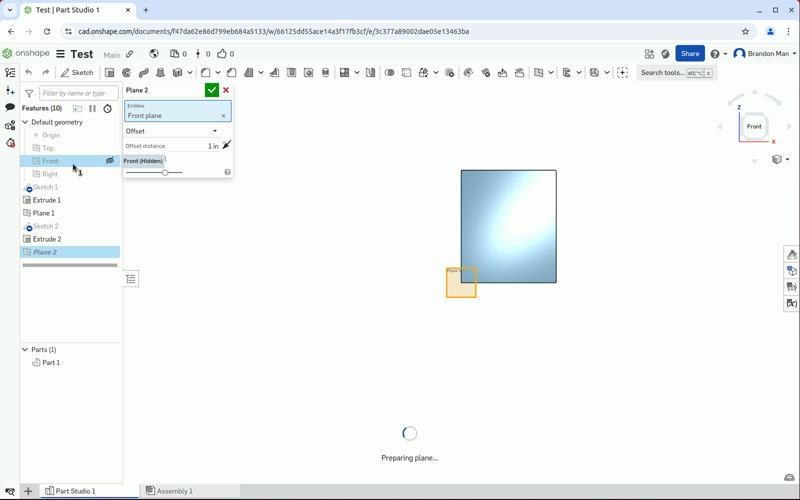
key(tab, 2)
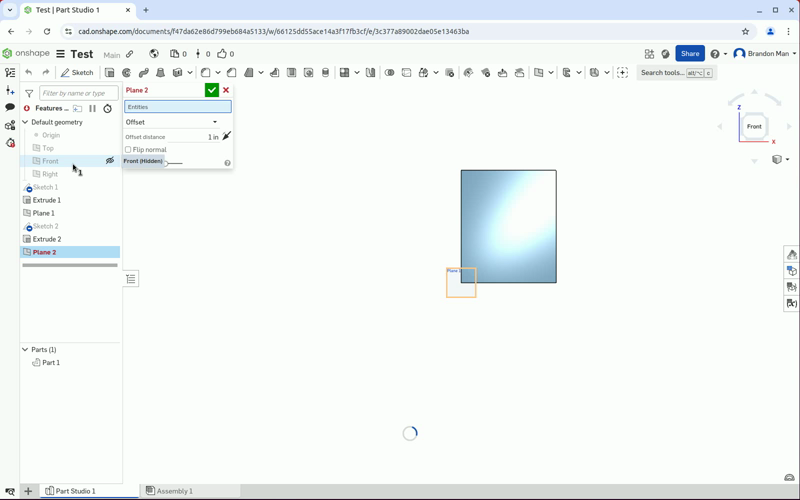
text(0.493)
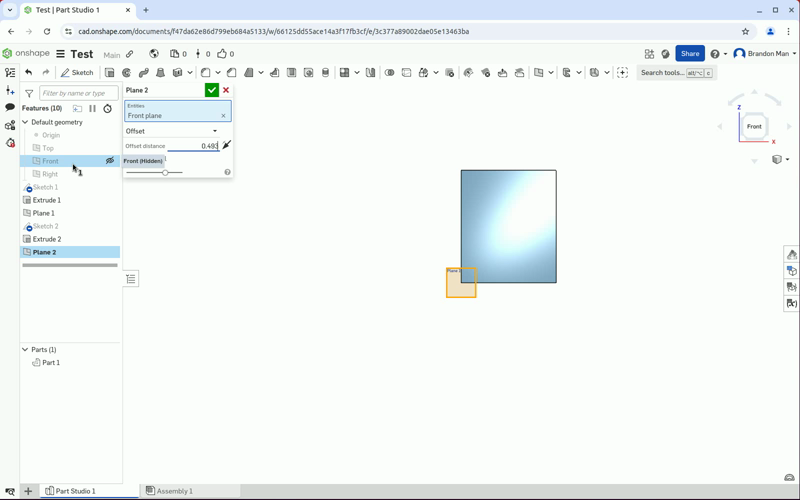
key(enter, 2)
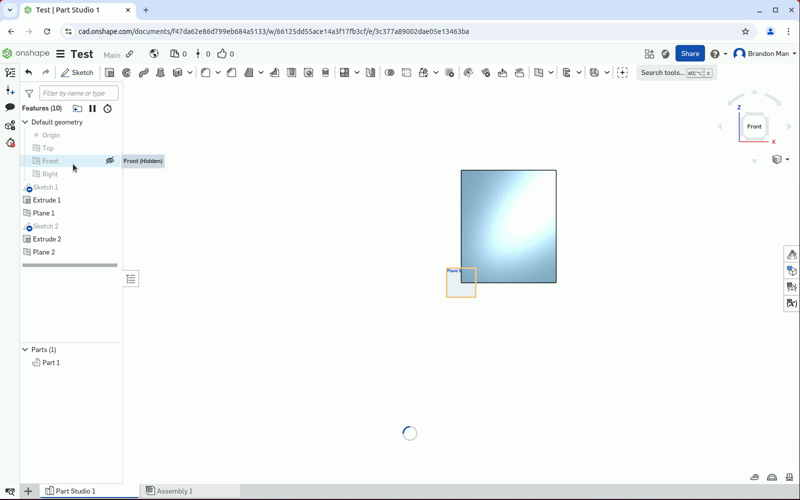
key(shift+s)
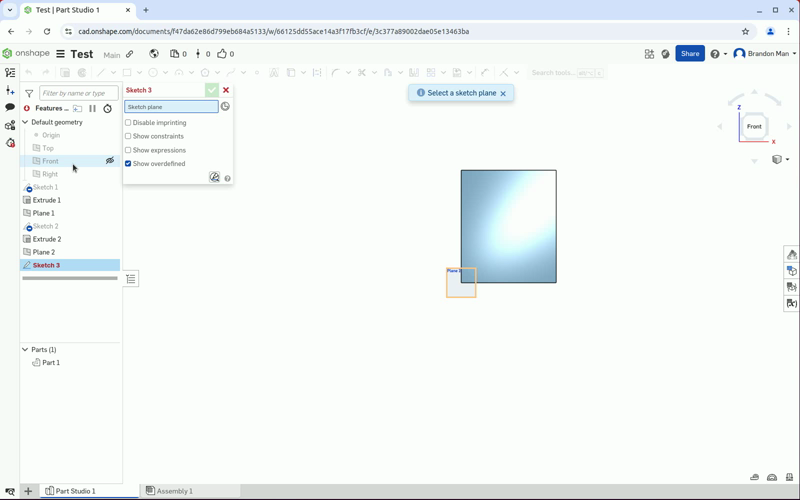
mouse_move(73, 254)
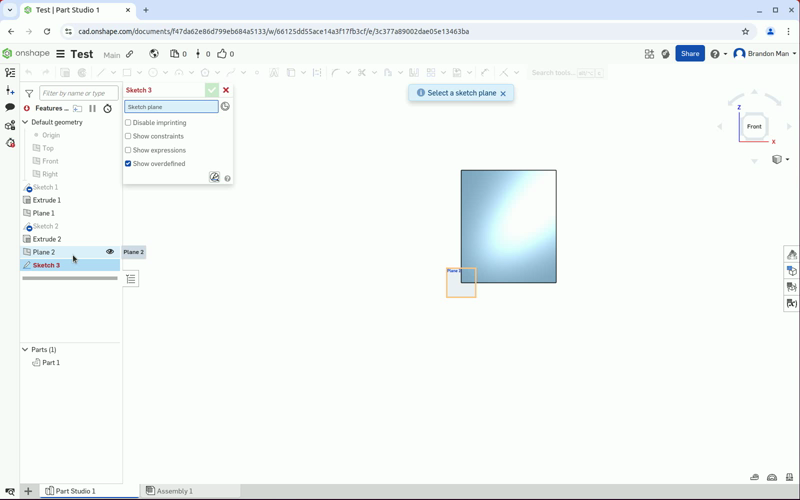
click(73, 254)
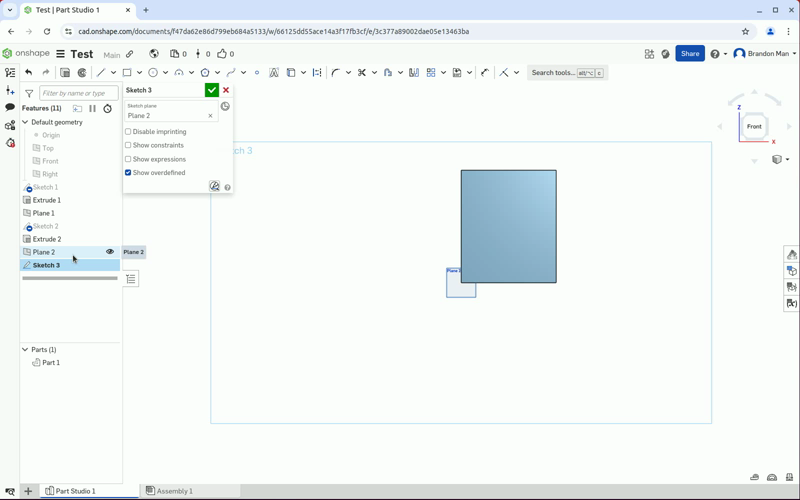
mouse_move(73, 352)
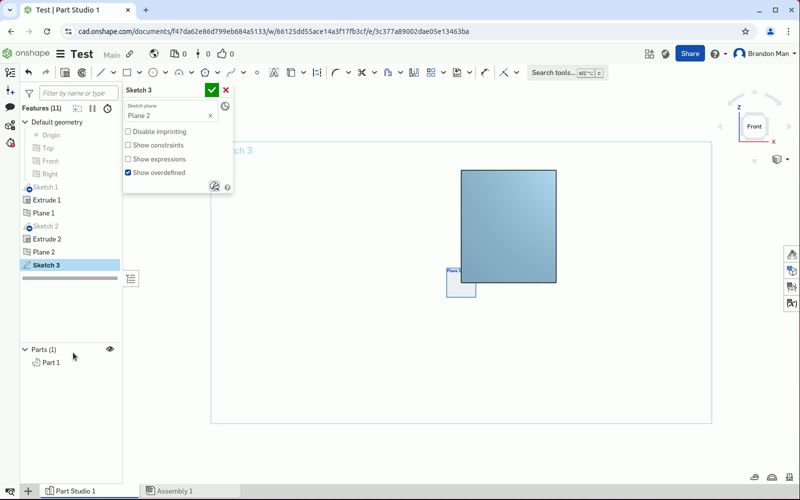
key(y)
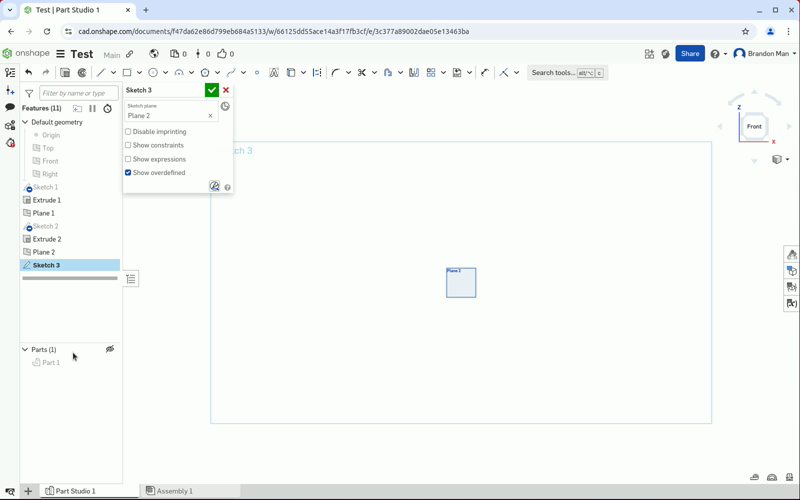
key(l)
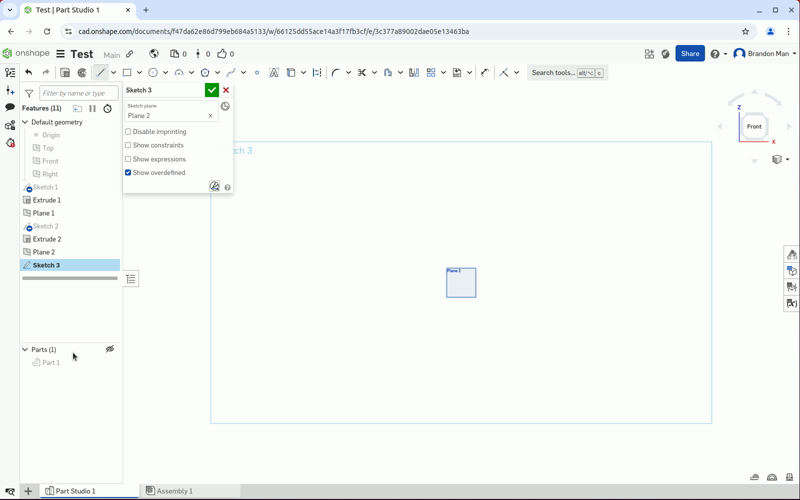
key_down(shift)
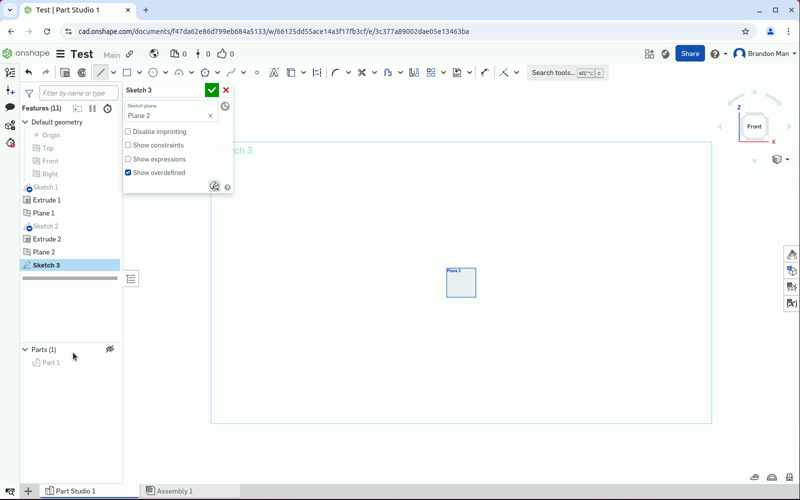
mouse_move(466, 210)
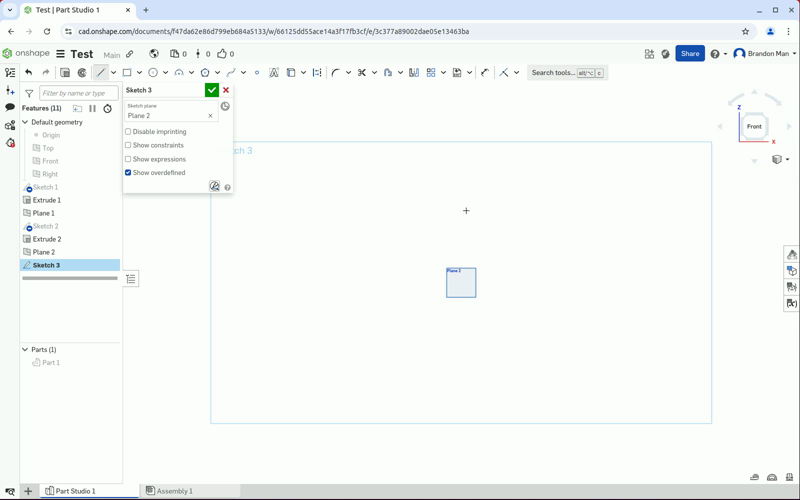
click(466, 210)
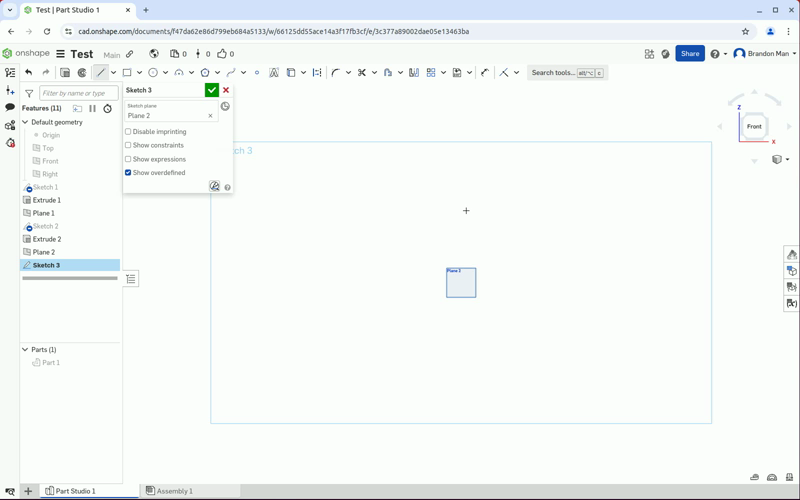
key_up(shift)
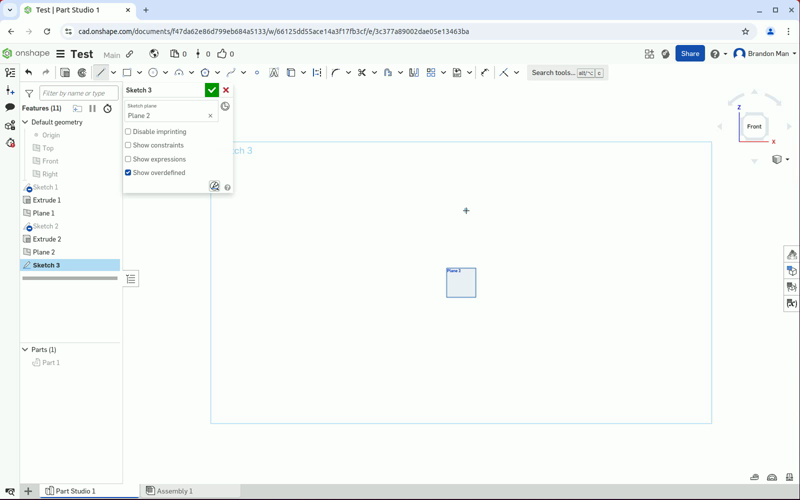
key_down(shift)
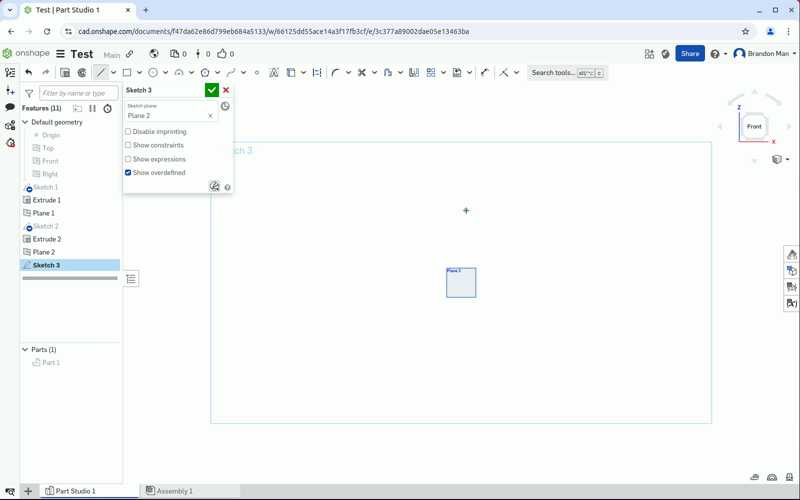
mouse_move(549, 210)
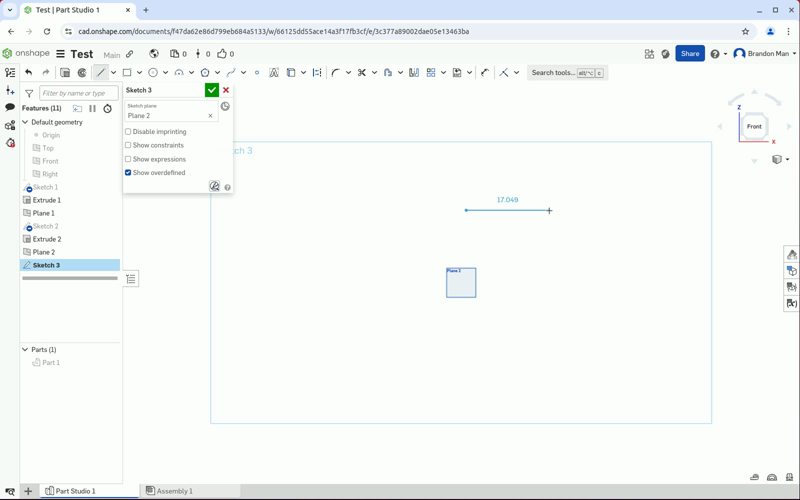
click(549, 210)
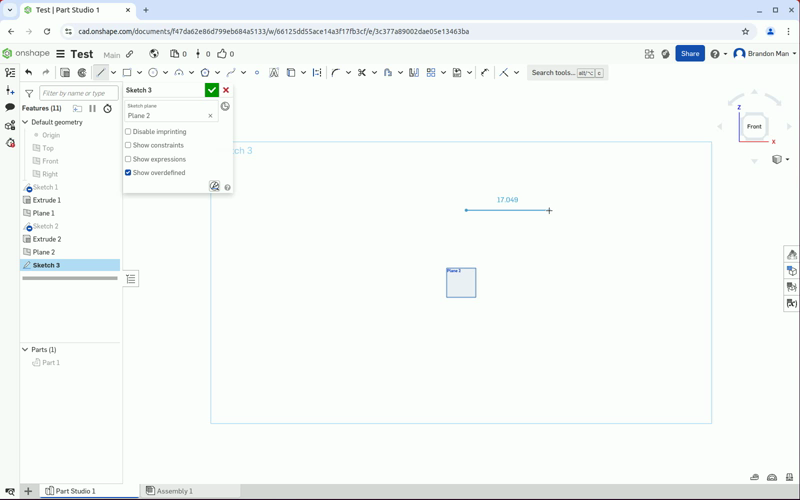
key_up(shift)
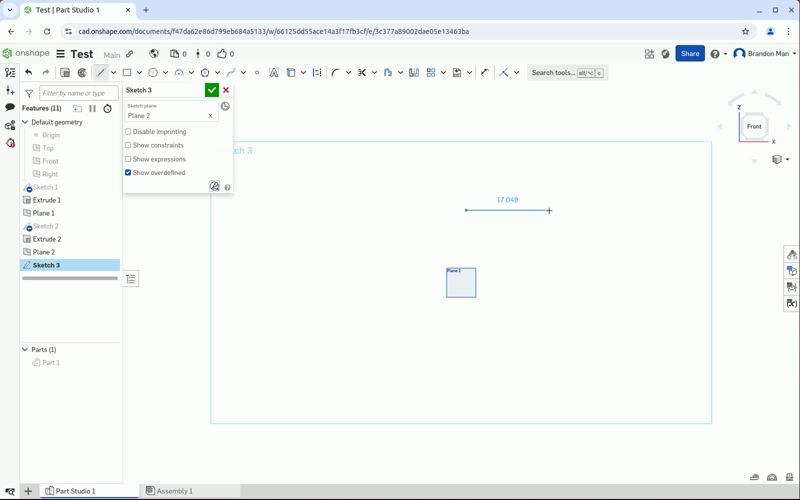
key_down(shift)
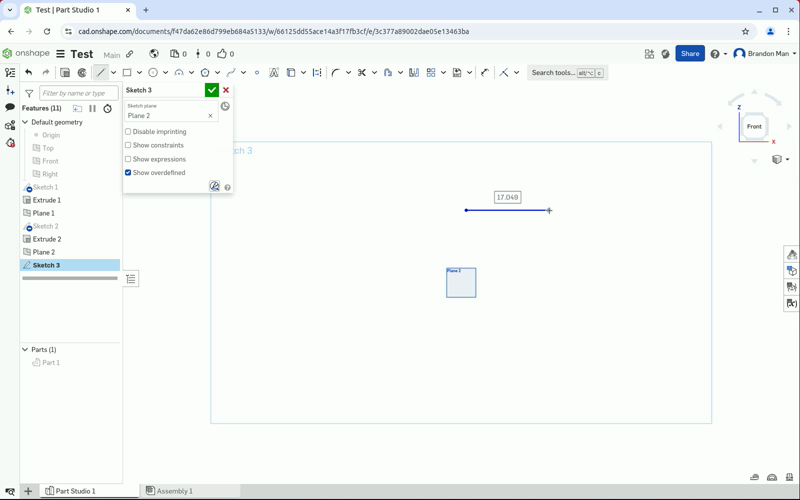
mouse_move(579, 210)
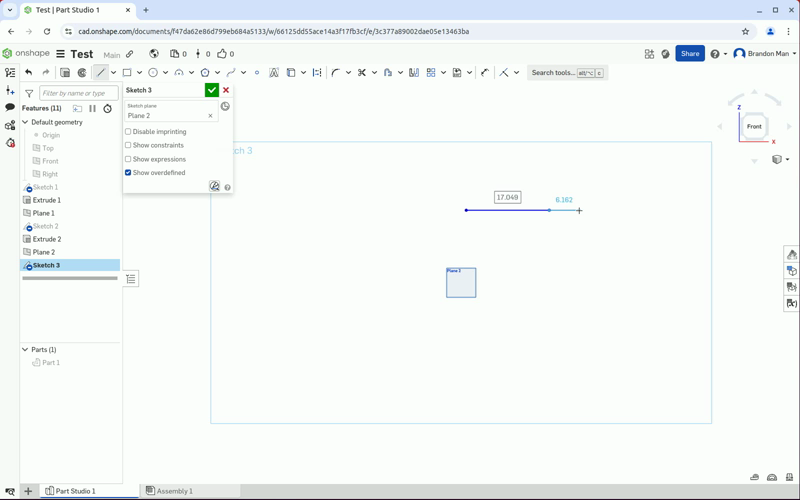
mouse_move(549, 207)
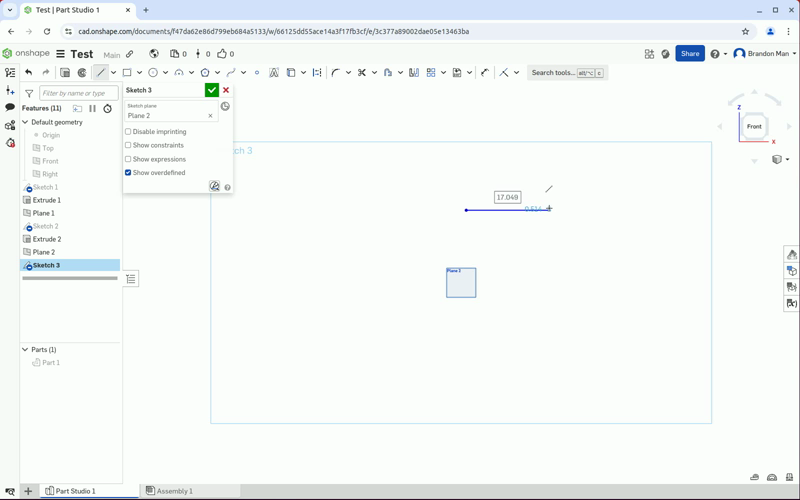
scroll(6)
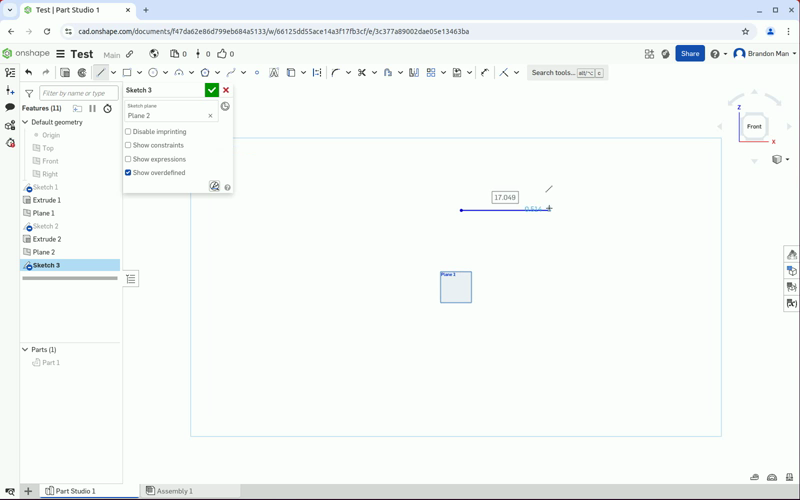
scroll(6)
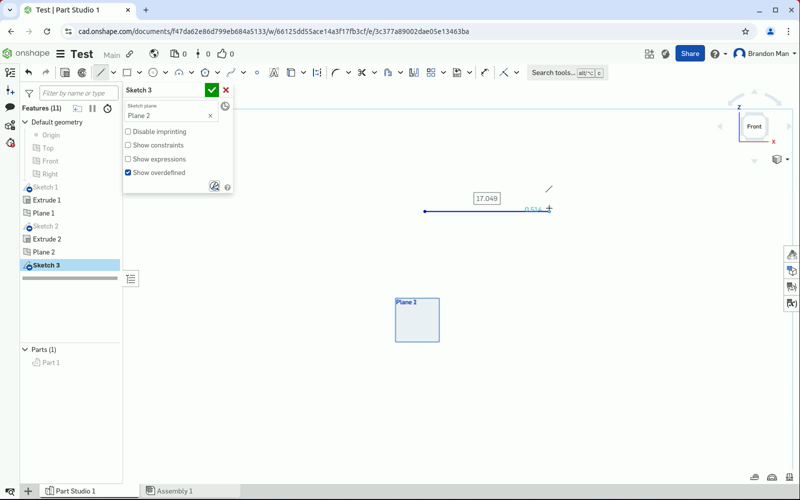
scroll(6)
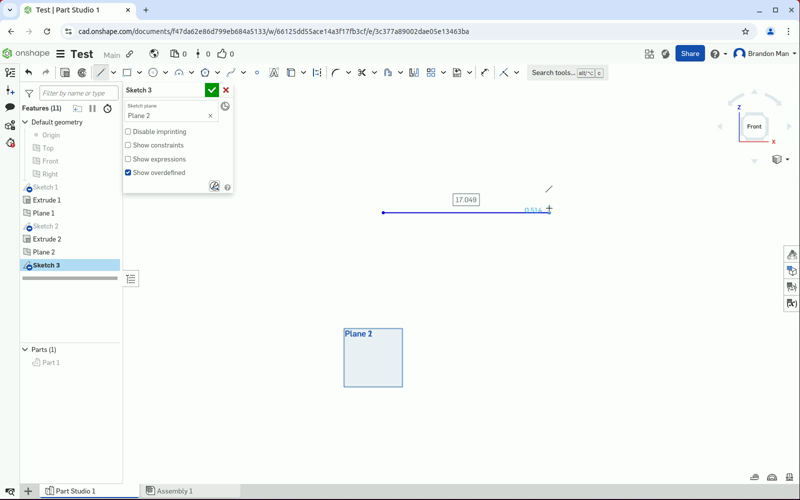
scroll(6)
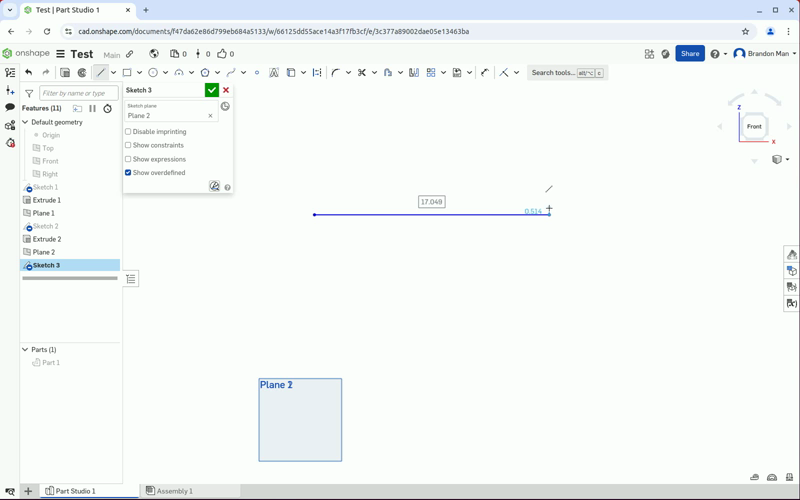
scroll(6)
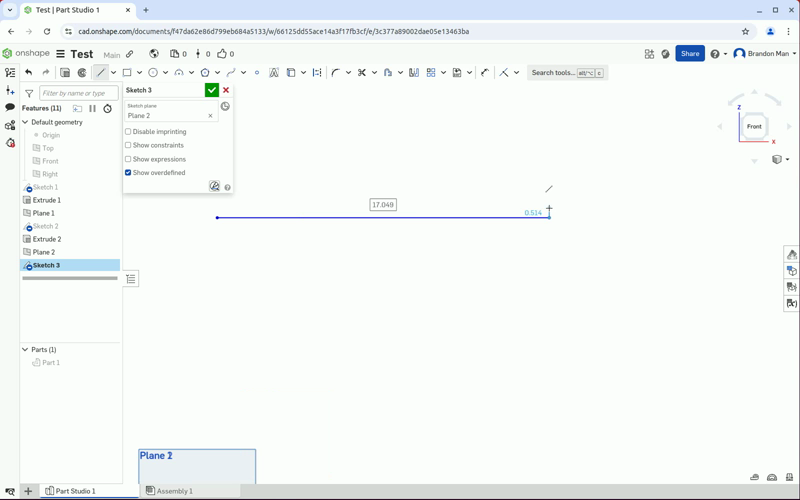
scroll(6)
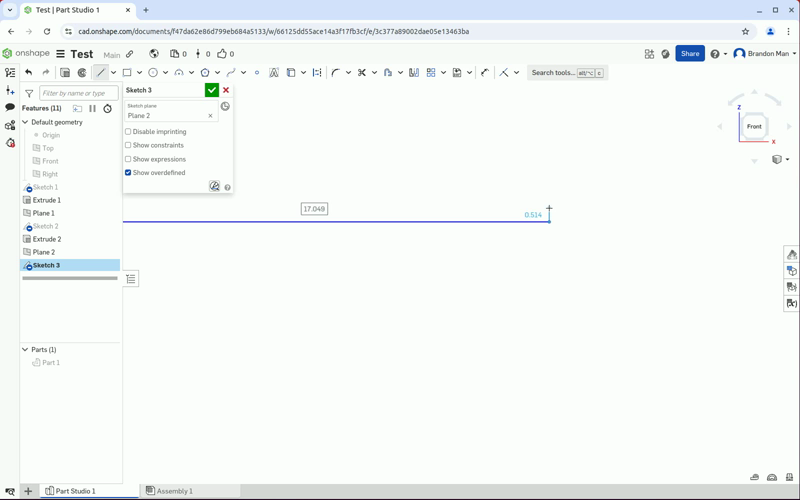
scroll(6)
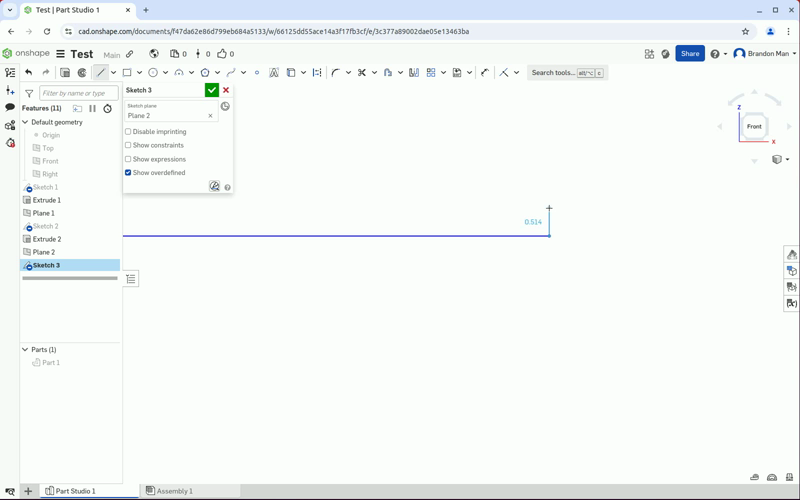
click(549, 207)
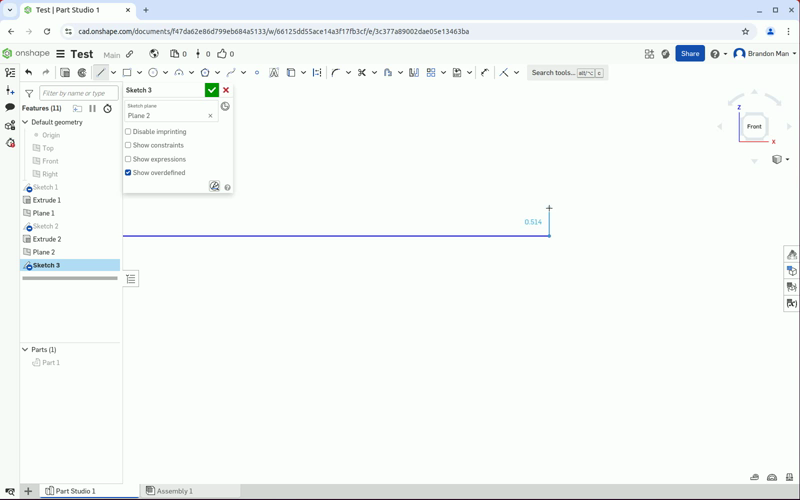
scroll(-6)
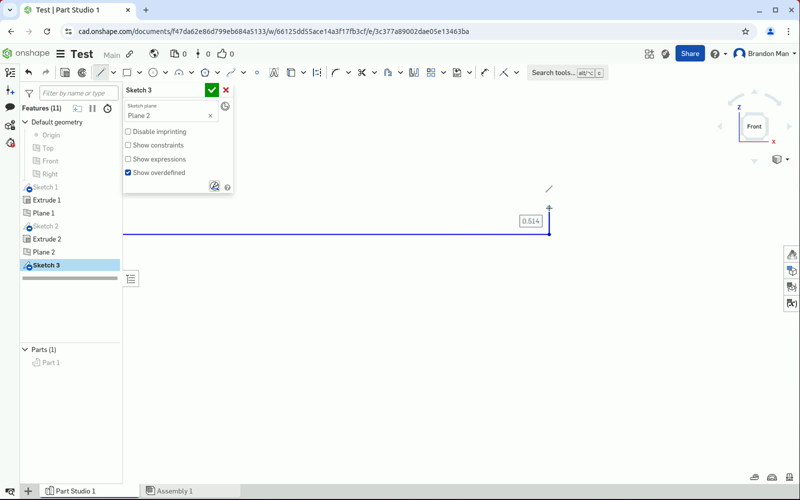
scroll(-6)
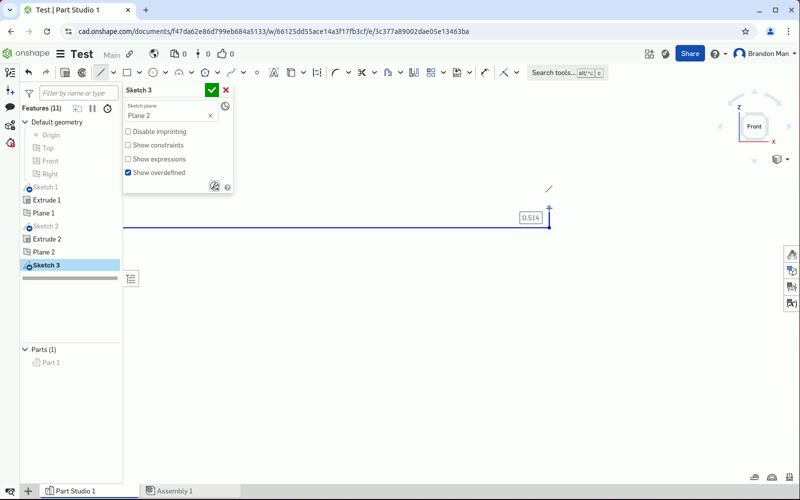
scroll(-6)
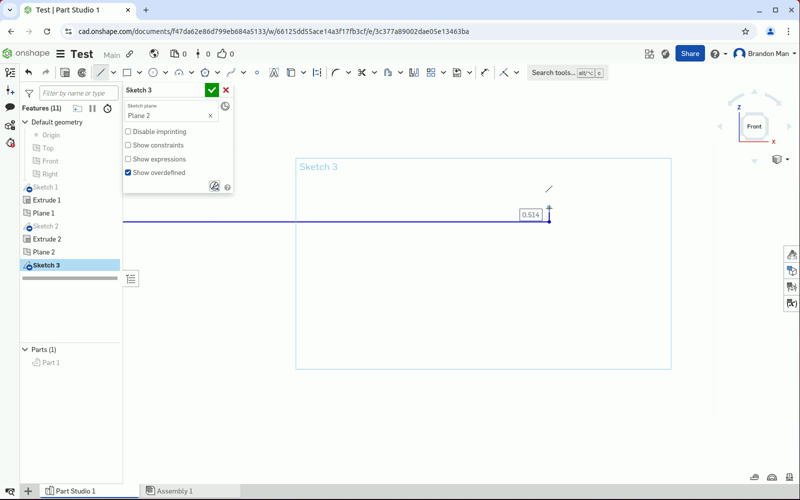
scroll(-6)
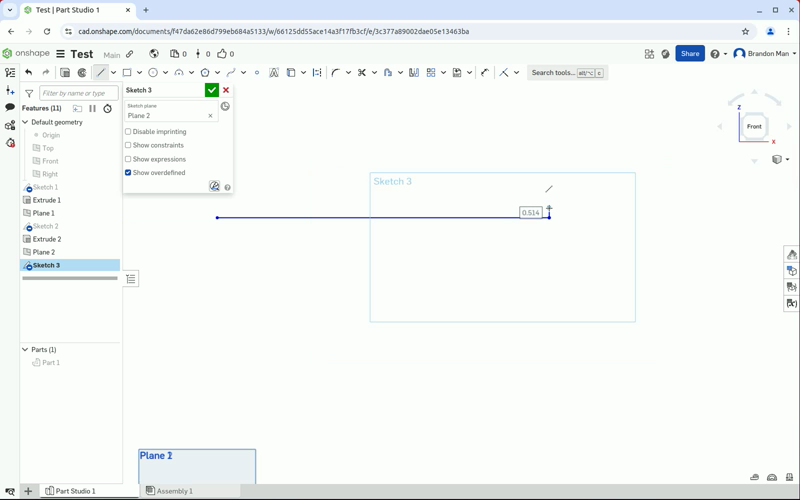
scroll(-6)
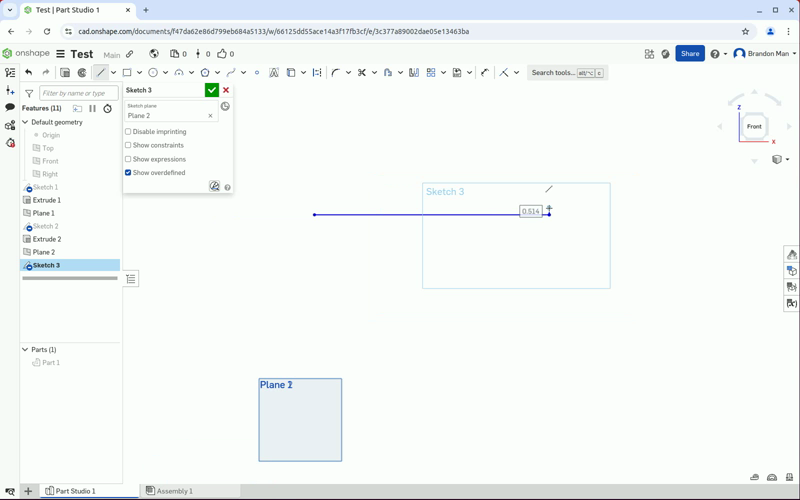
scroll(-6)
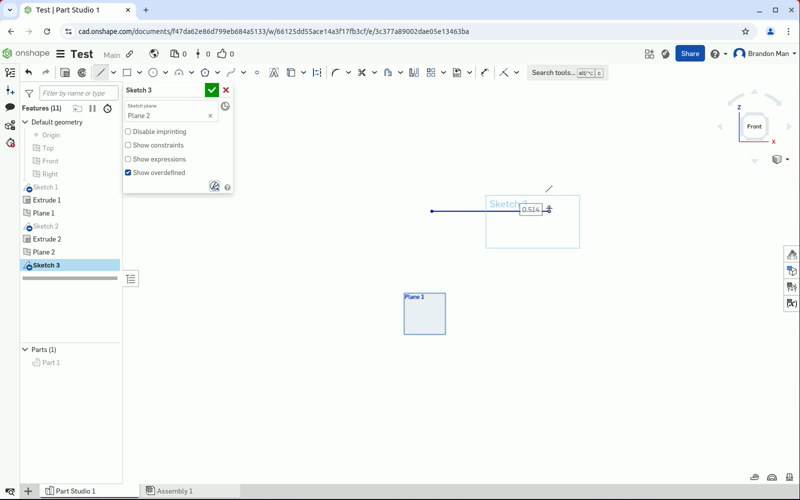
scroll(-6)
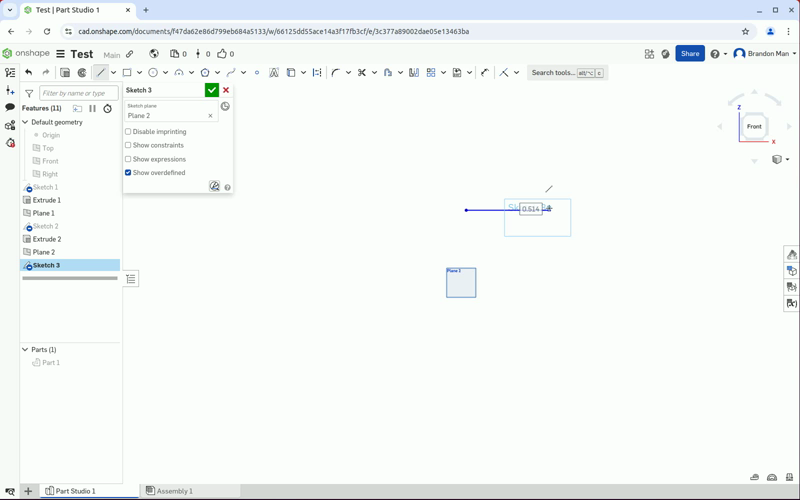
key_up(shift)
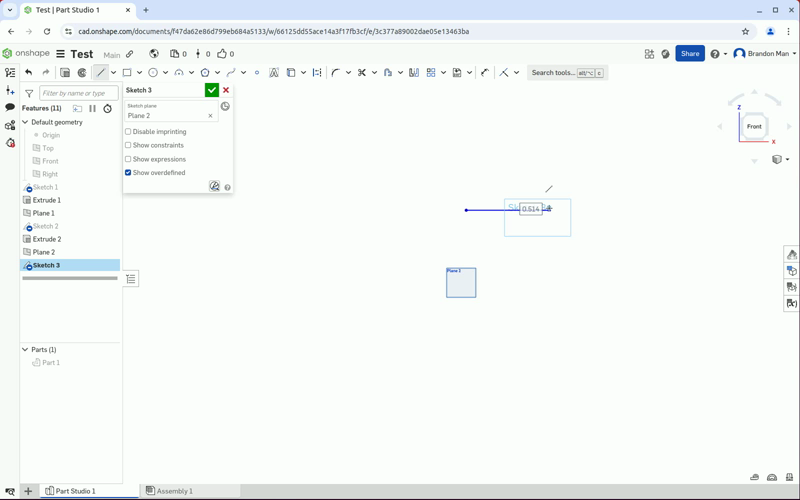
key_down(shift)
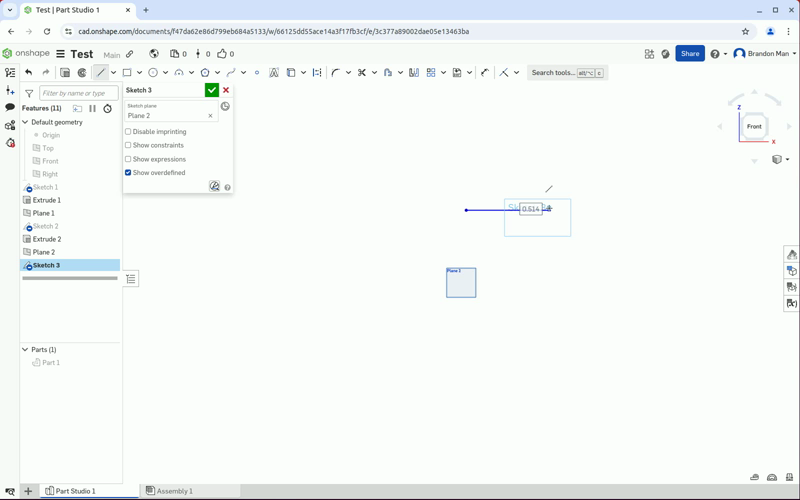
mouse_move(466, 207)
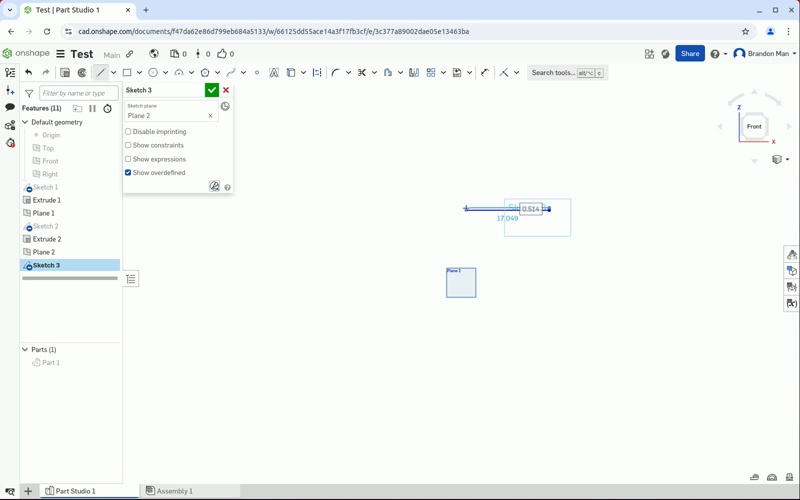
scroll(6)
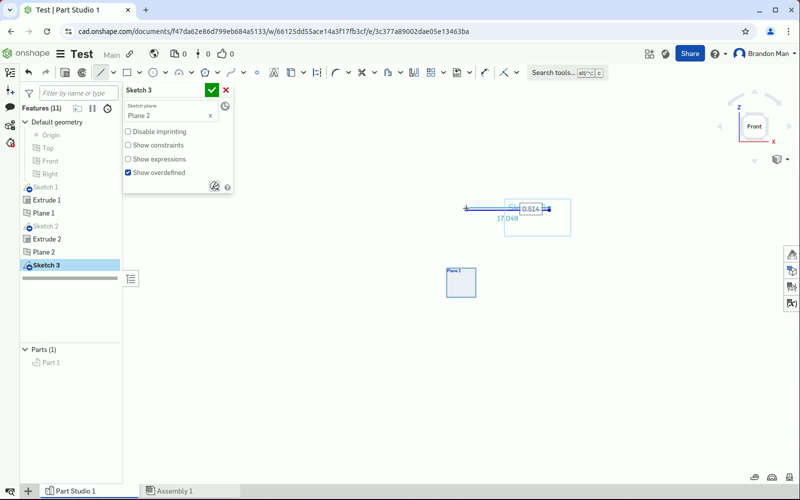
scroll(6)
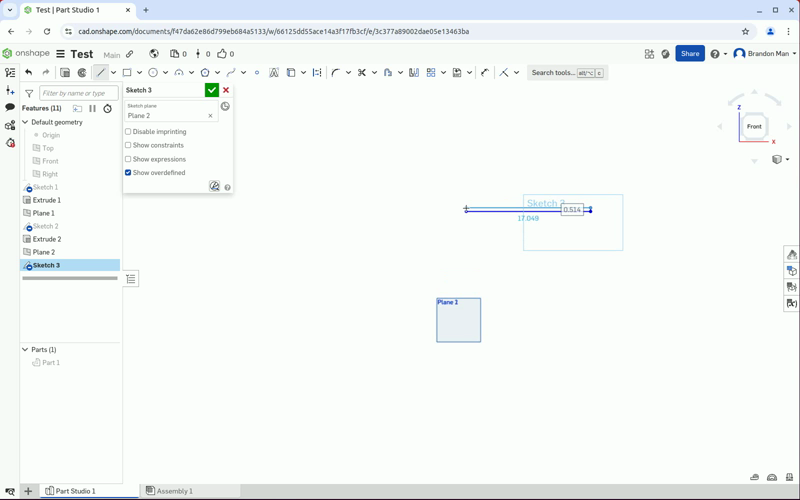
scroll(6)
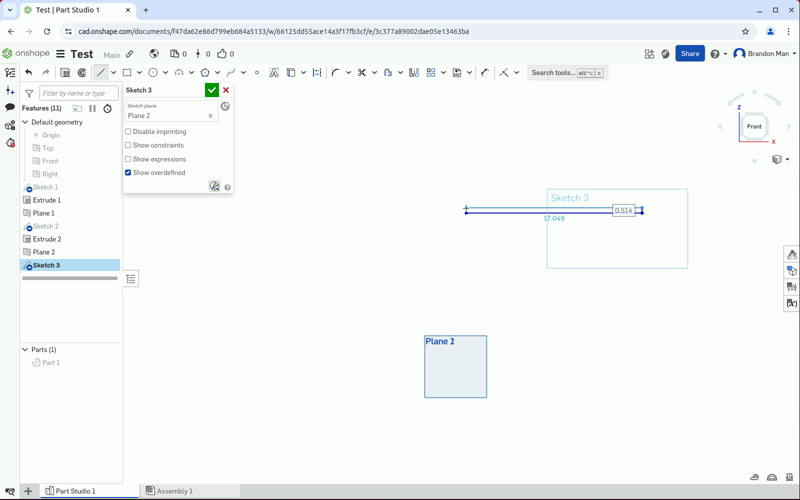
scroll(6)
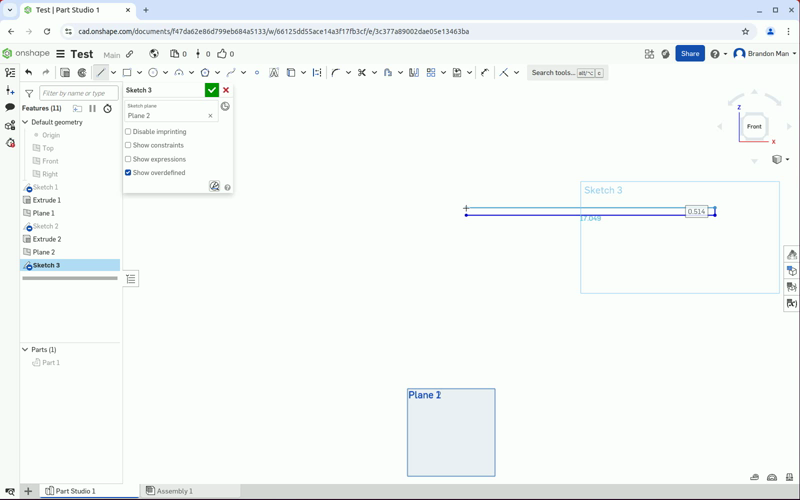
scroll(6)
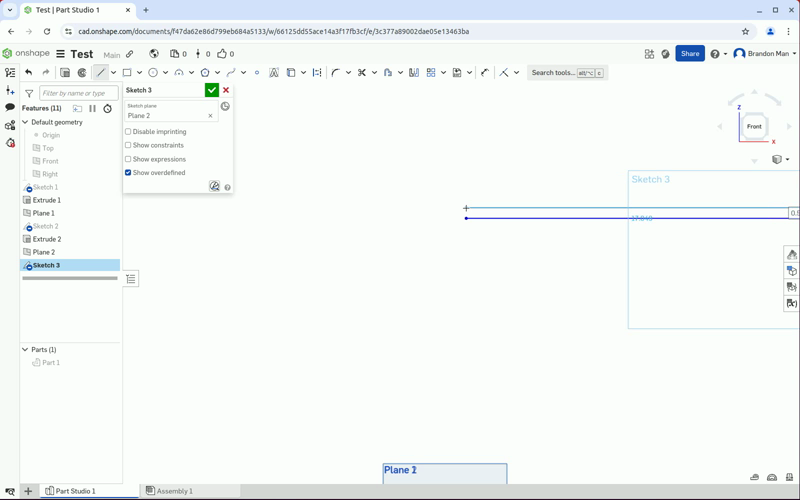
scroll(6)
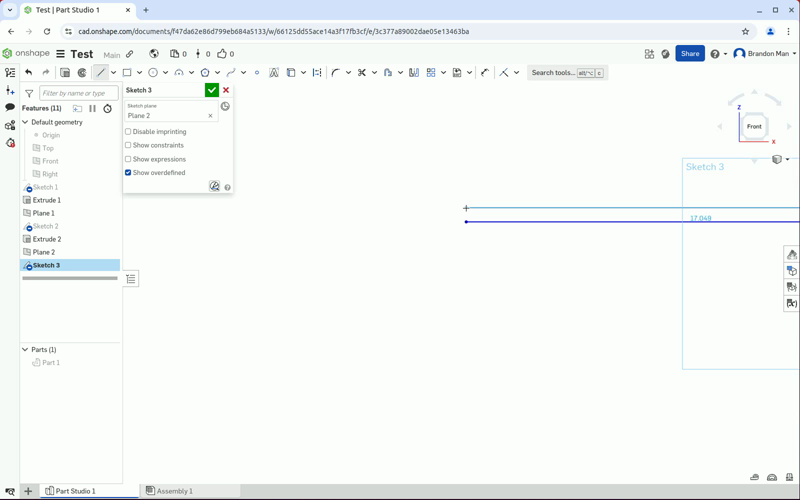
scroll(6)
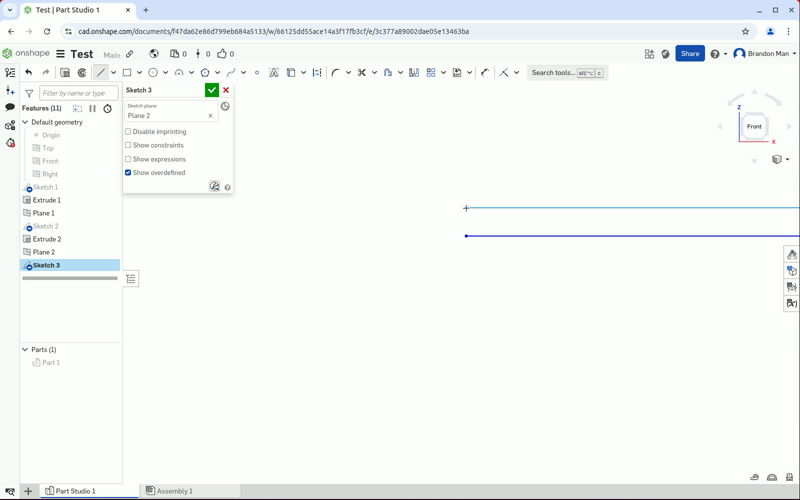
click(466, 207)
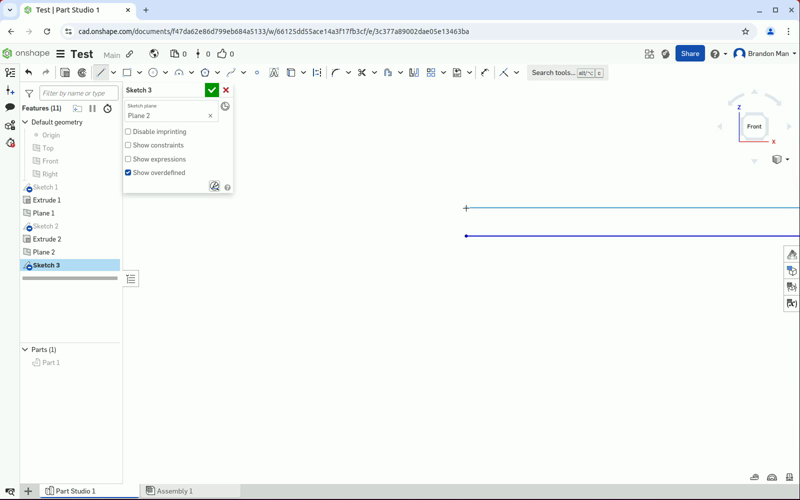
scroll(-6)
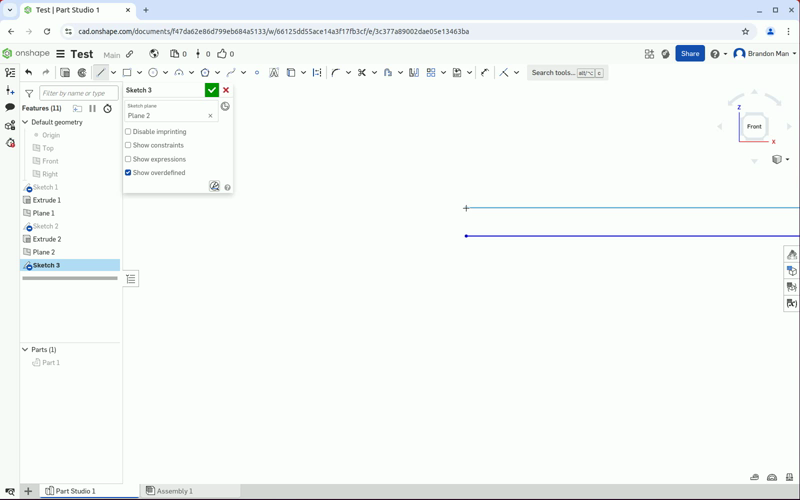
scroll(-6)
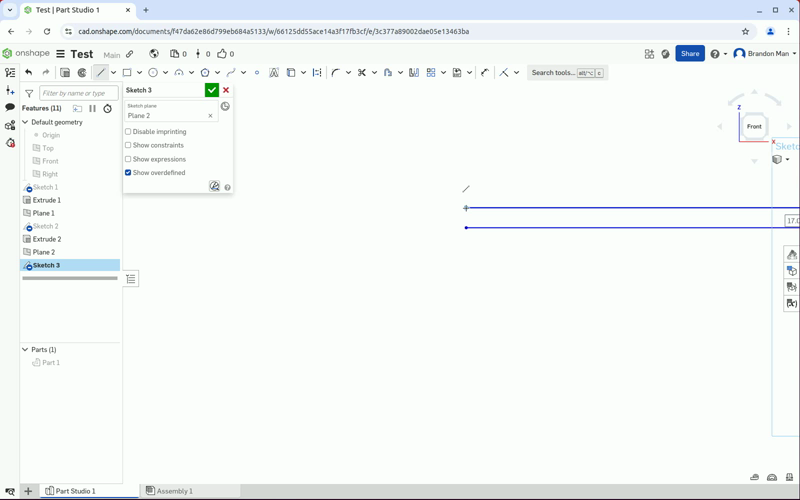
scroll(-6)
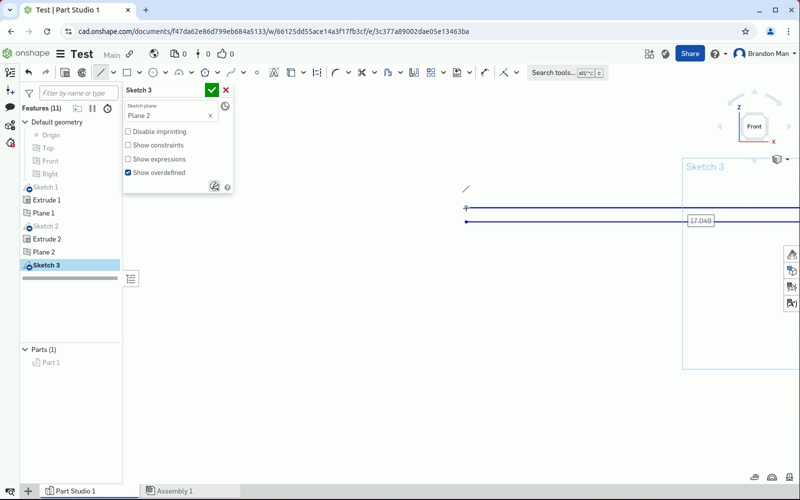
scroll(-6)
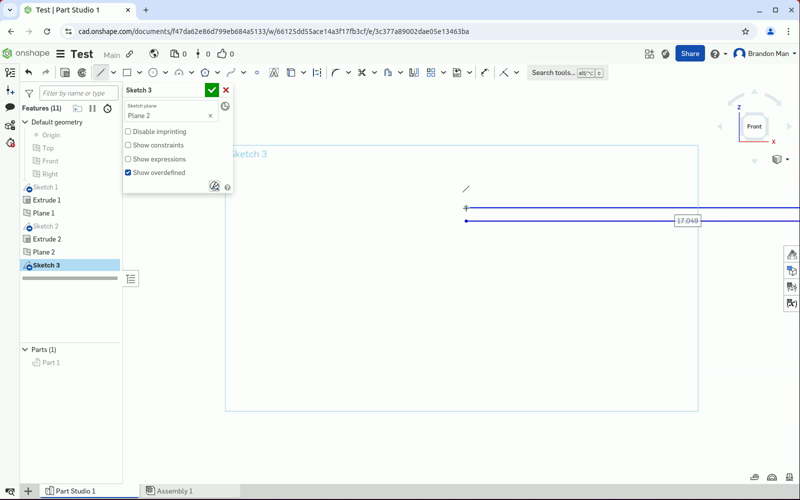
scroll(-6)
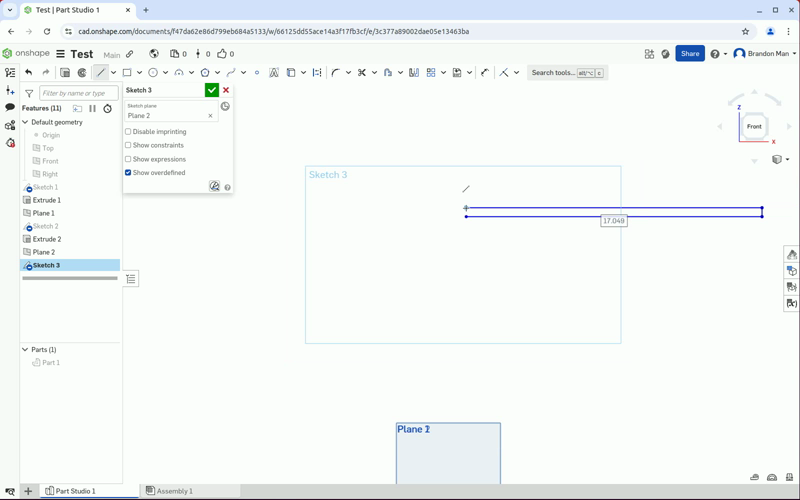
scroll(-6)
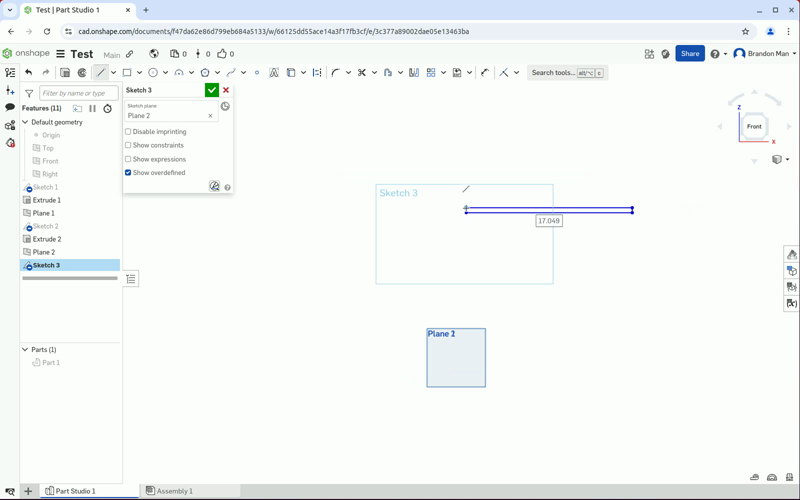
scroll(-6)
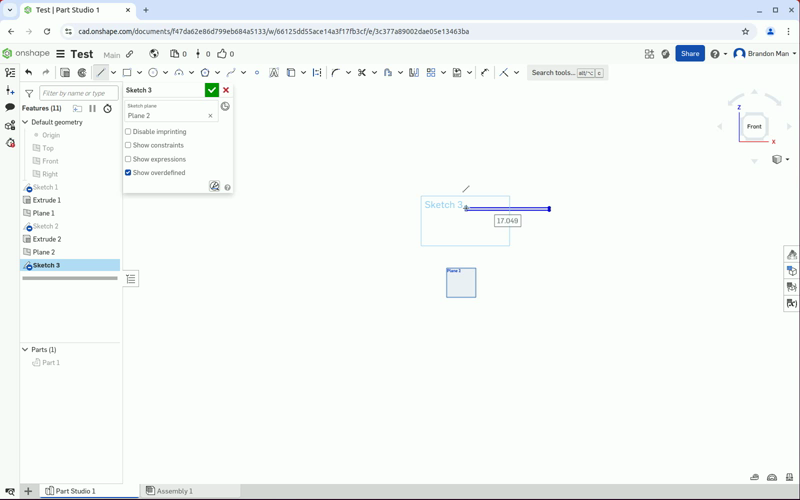
key_up(shift)
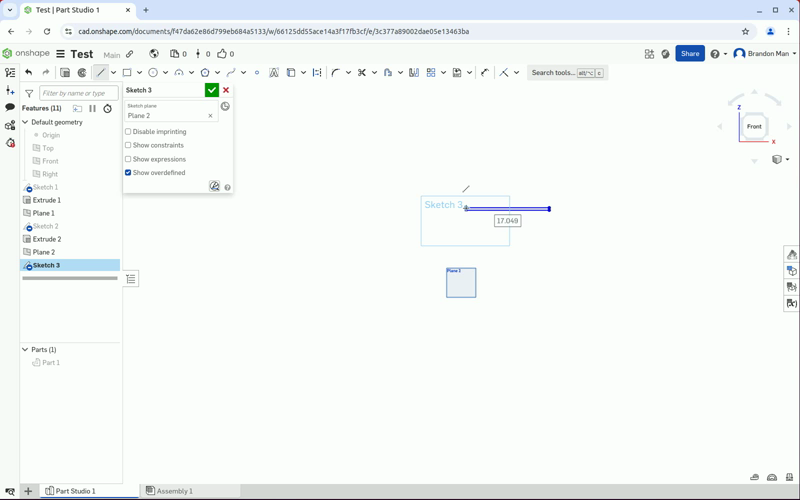
mouse_move(496, 207)
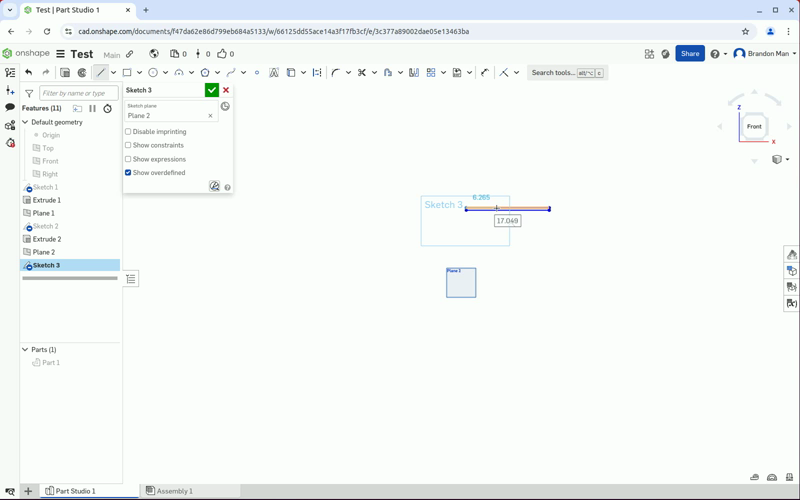
key_down(shift)
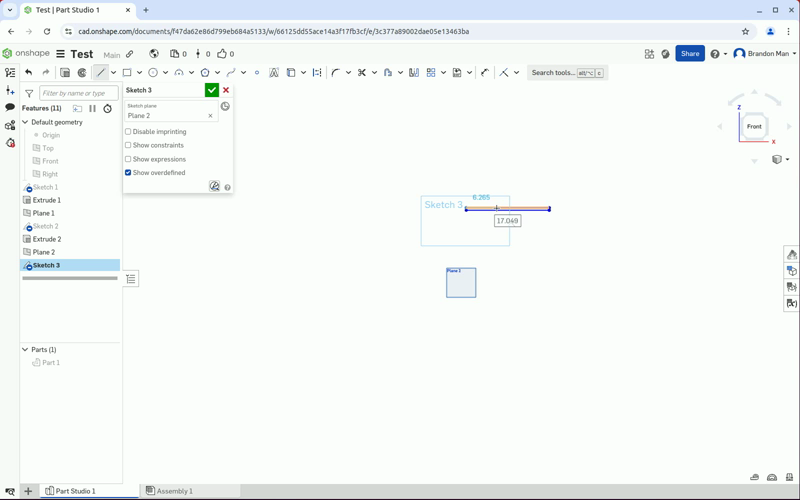
mouse_move(466, 210)
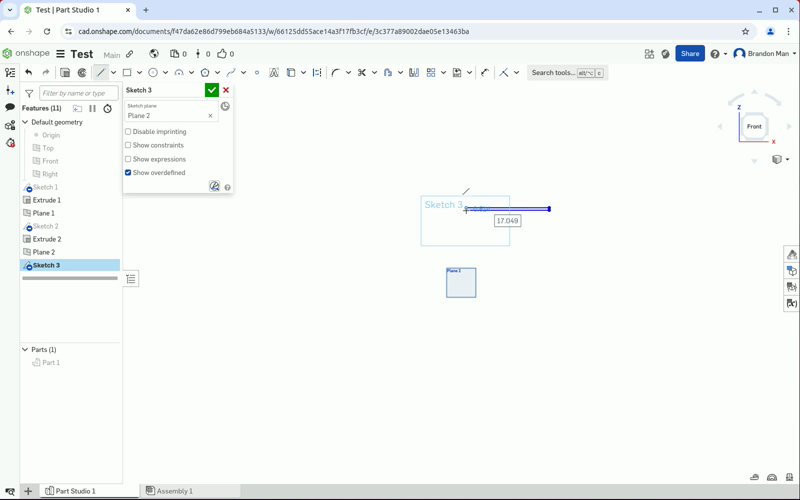
scroll(6)
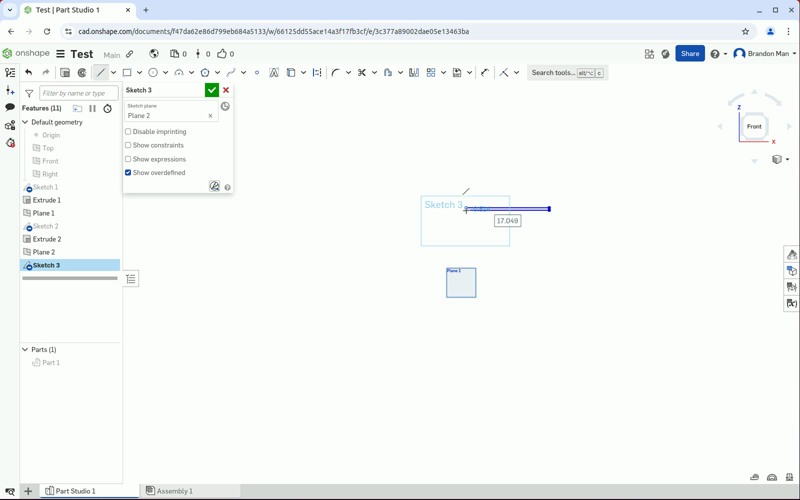
scroll(6)
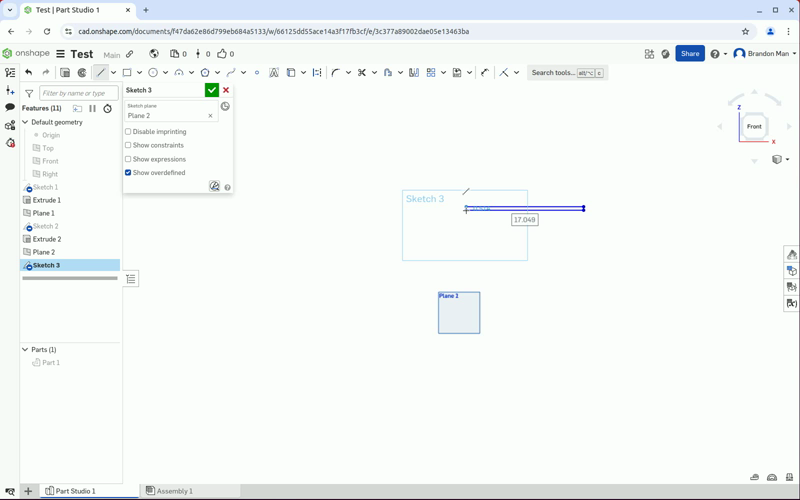
scroll(6)
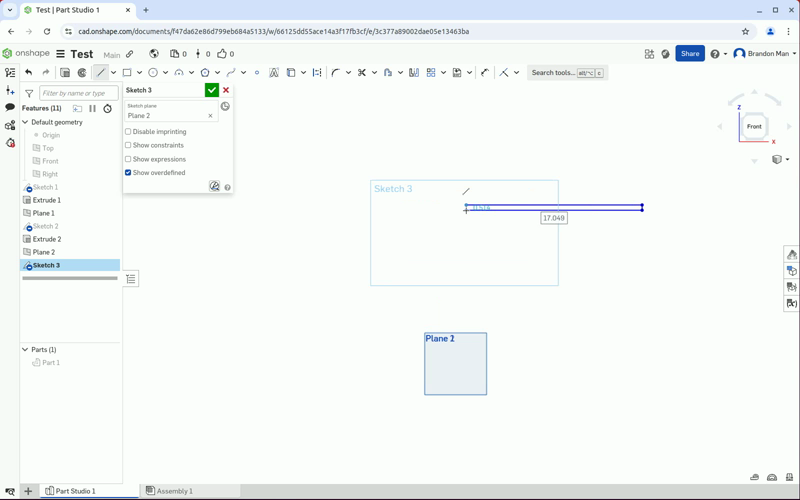
scroll(6)
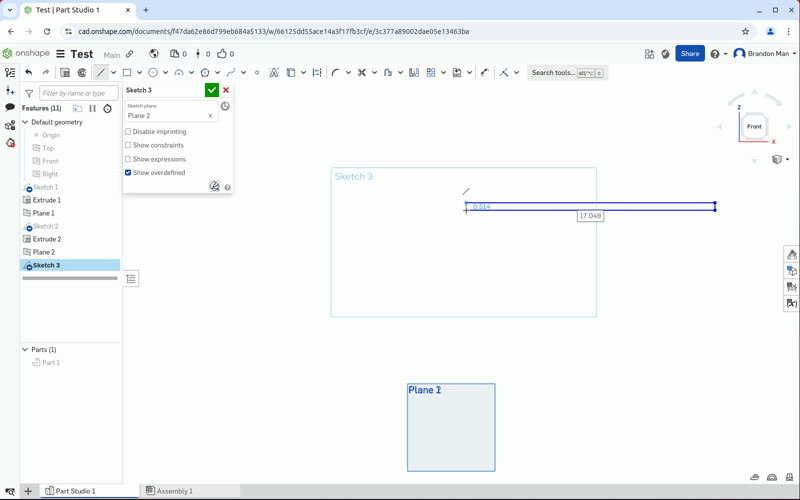
scroll(6)
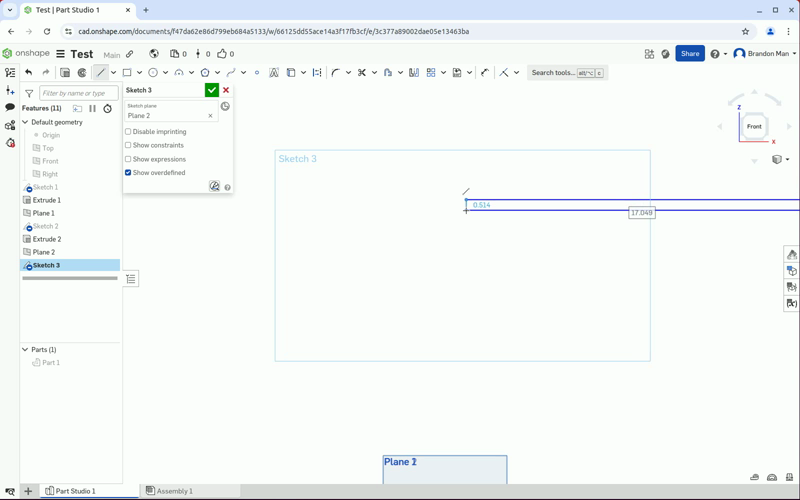
scroll(6)
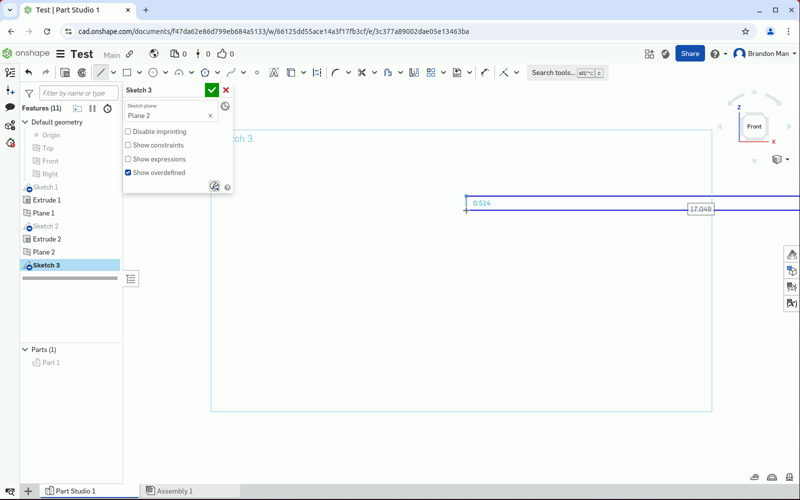
scroll(6)
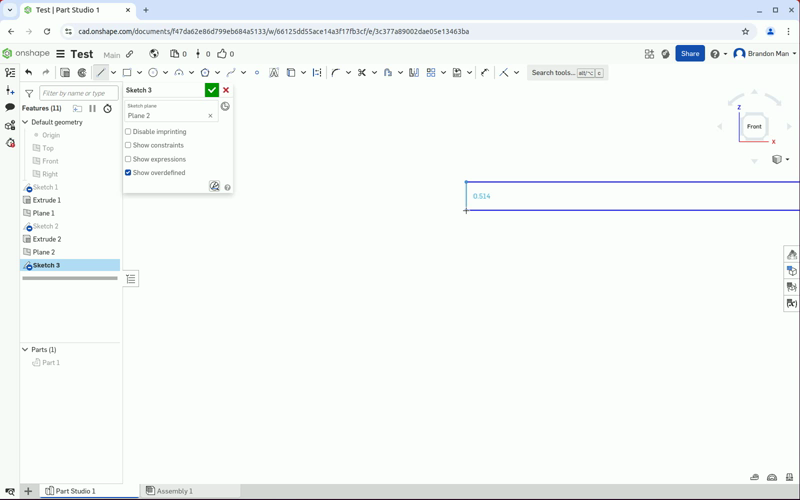
key_up(shift)
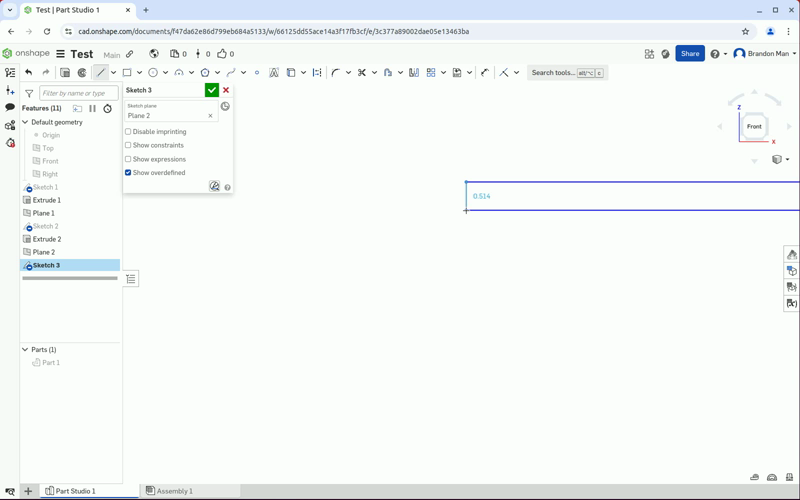
click(466, 210)
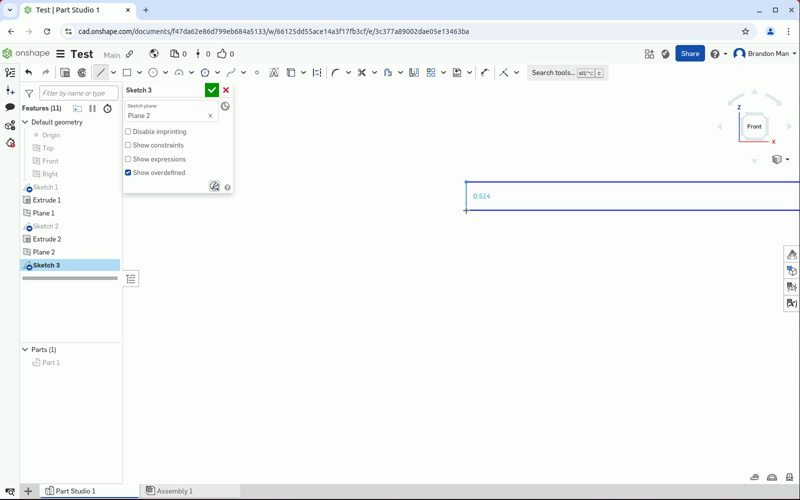
scroll(-6)
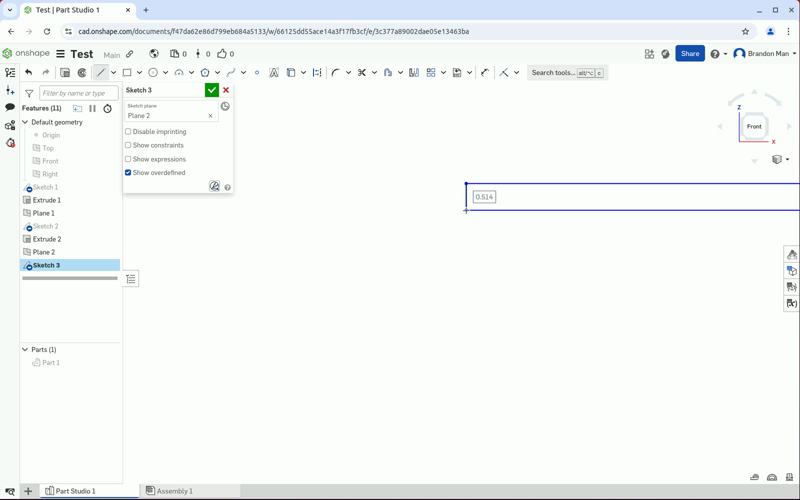
scroll(-6)
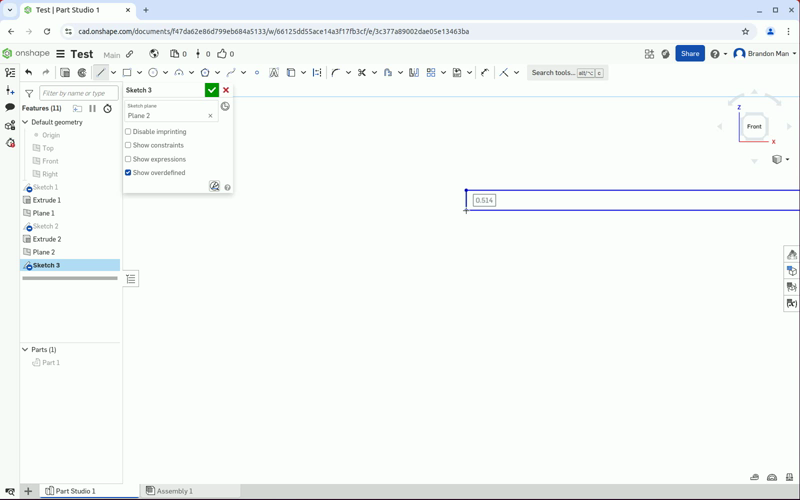
scroll(-6)
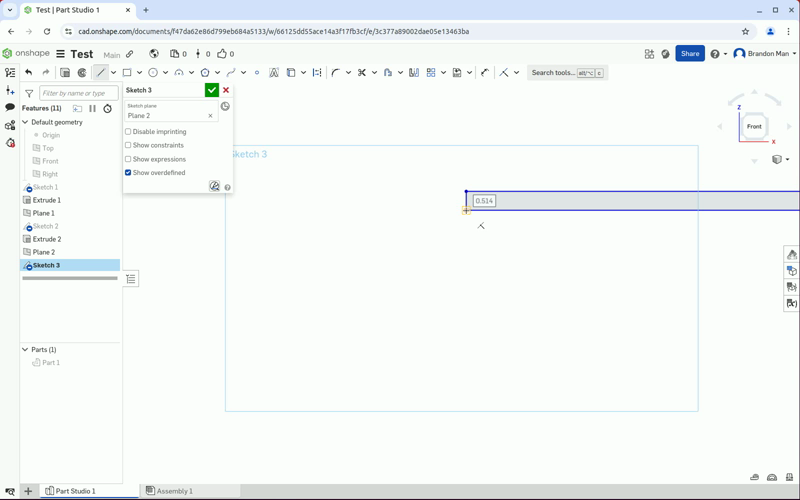
scroll(-6)
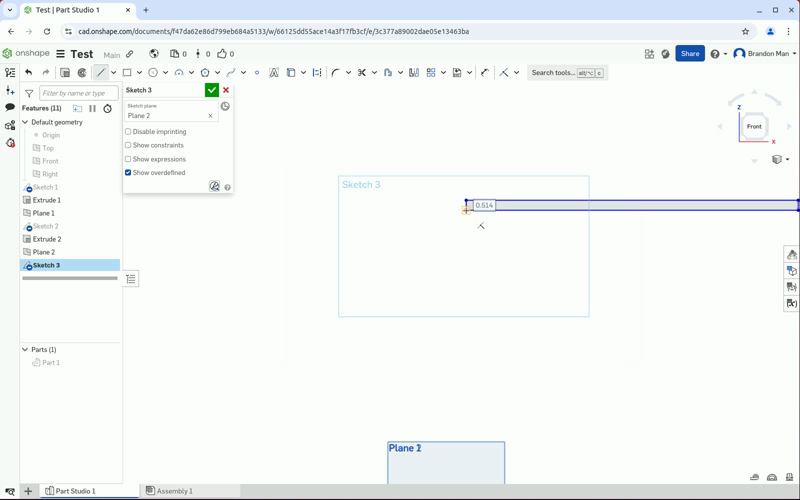
scroll(-6)
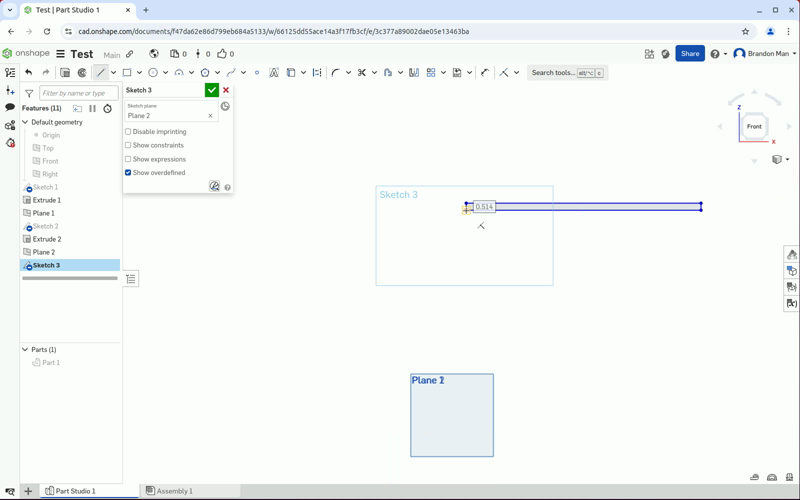
scroll(-6)
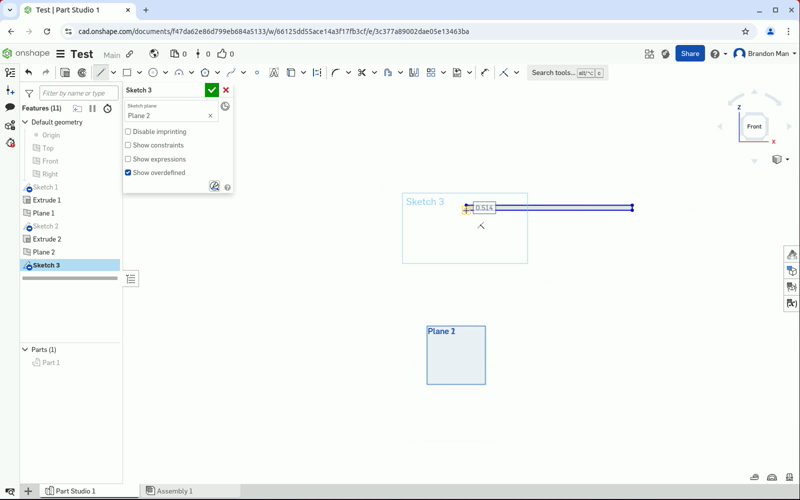
scroll(-6)
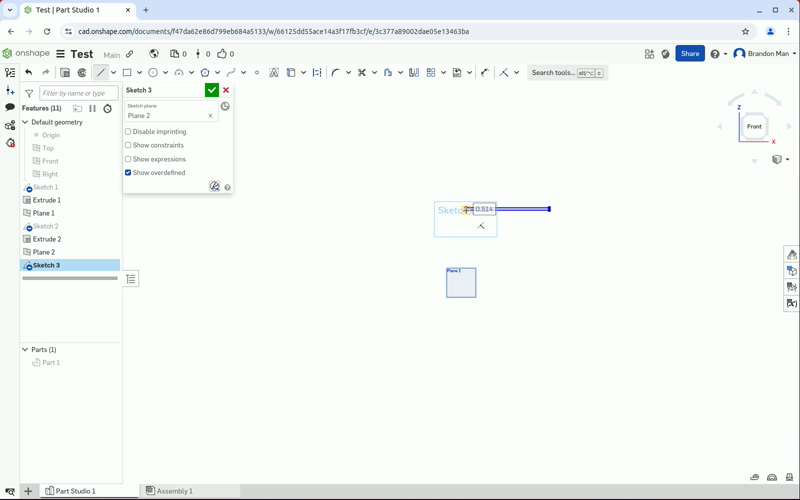
key(esc)
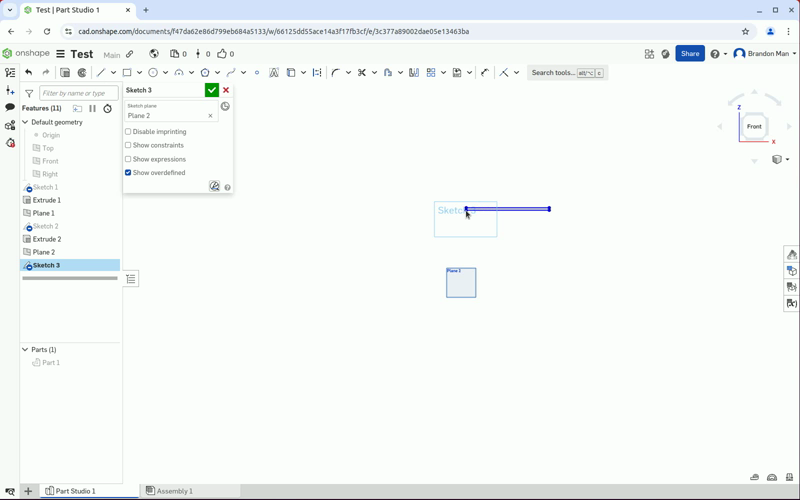
mouse_move(508, 209)
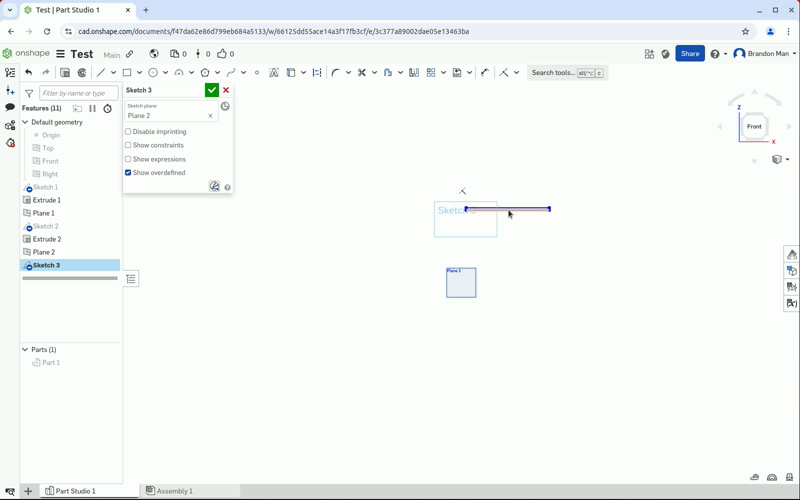
scroll(6)
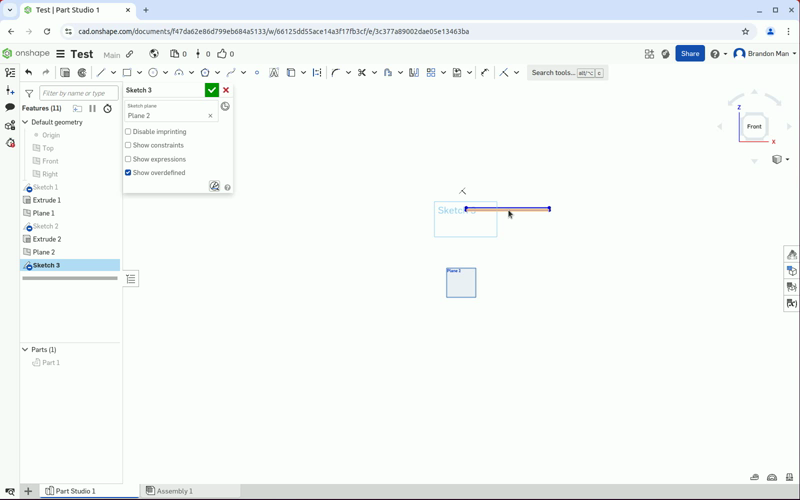
scroll(6)
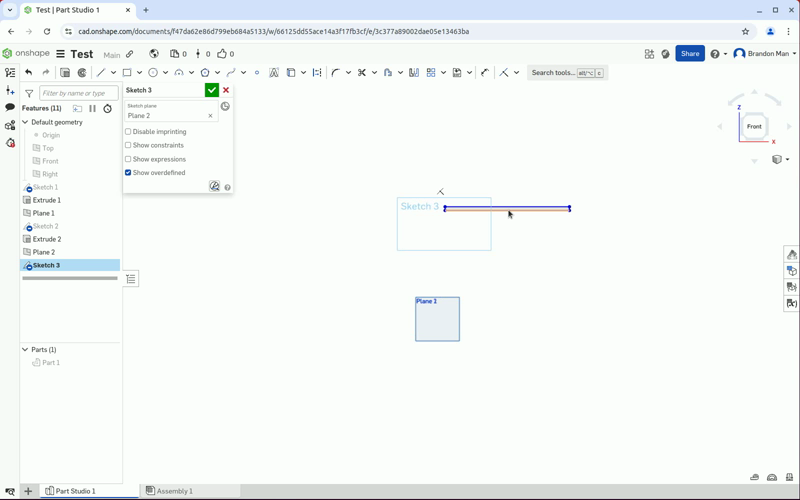
scroll(6)
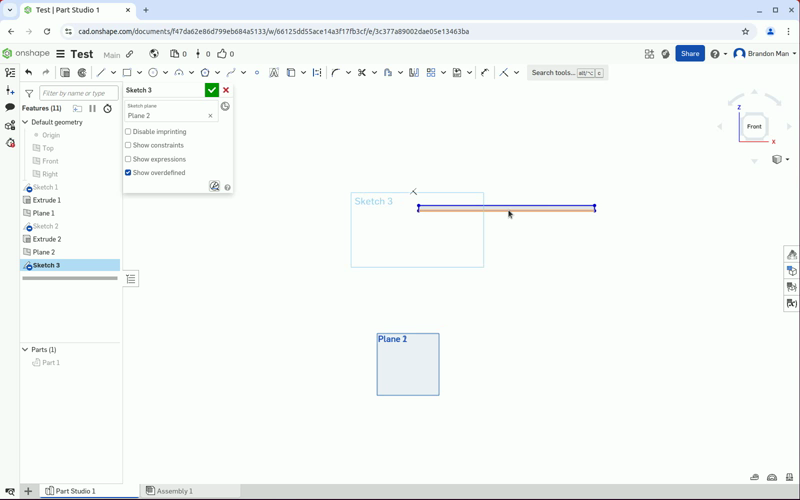
scroll(6)
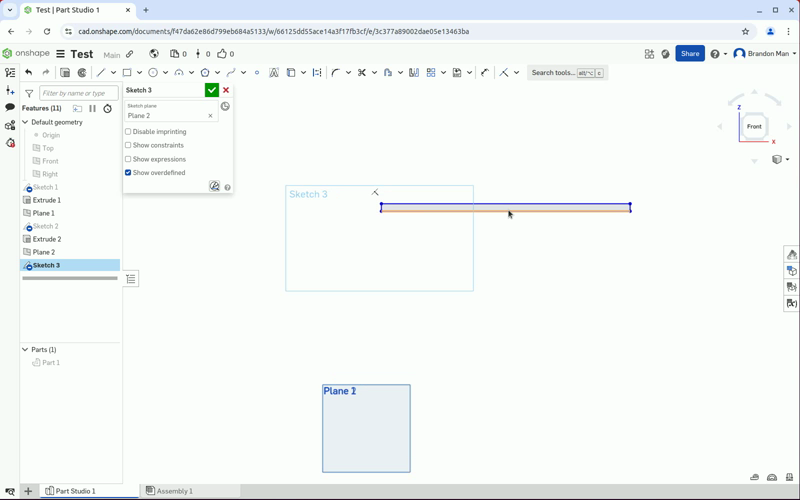
scroll(6)
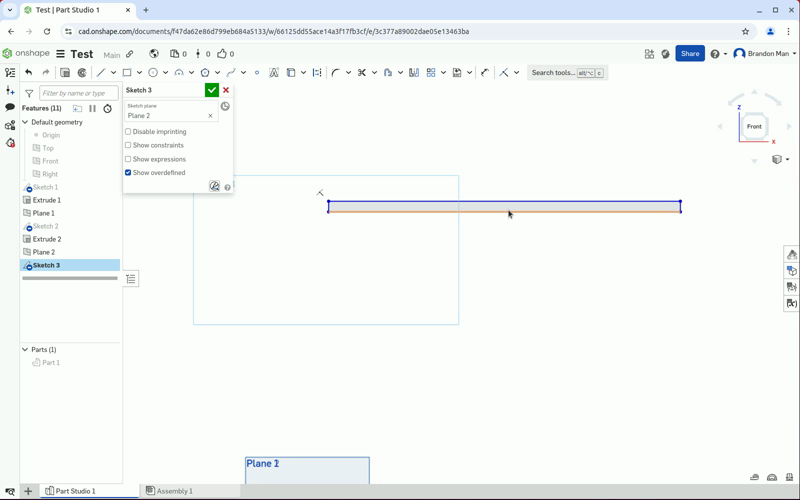
scroll(6)
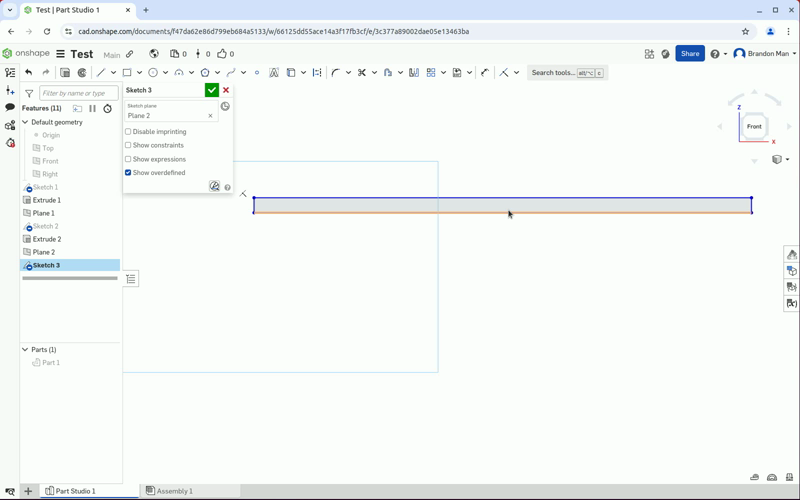
scroll(6)
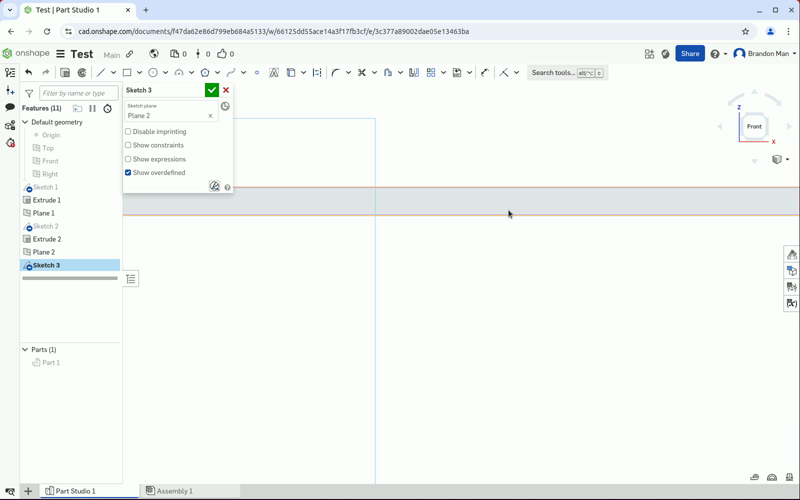
click(508, 209)
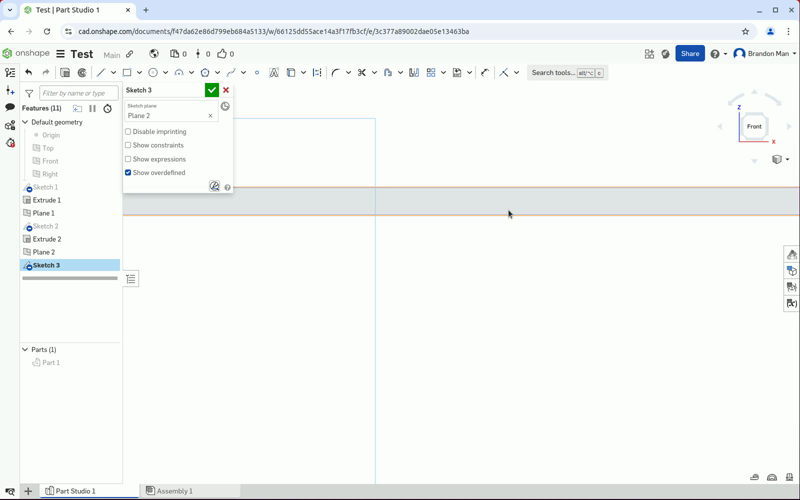
scroll(-6)
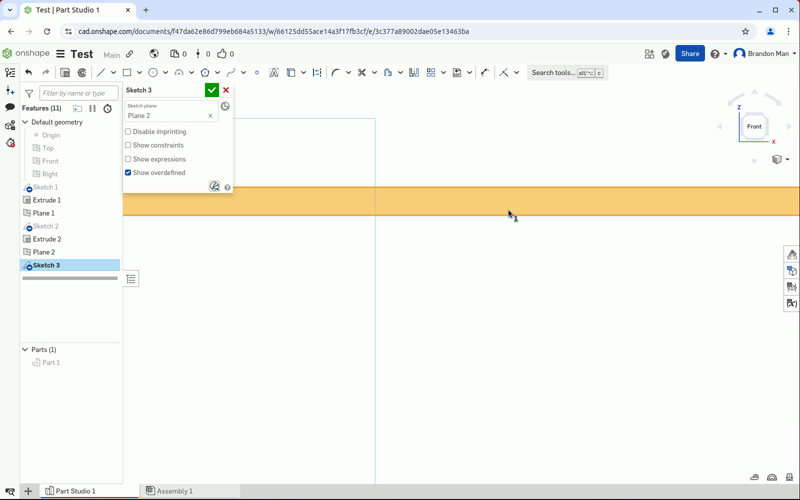
scroll(-6)
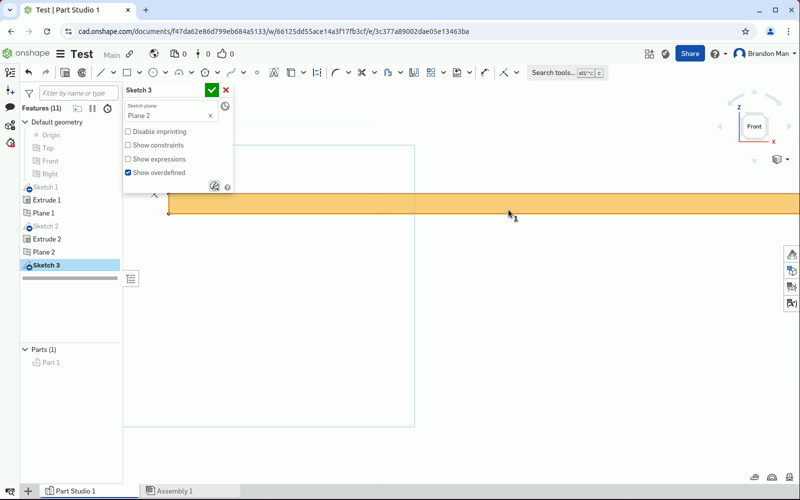
scroll(-6)
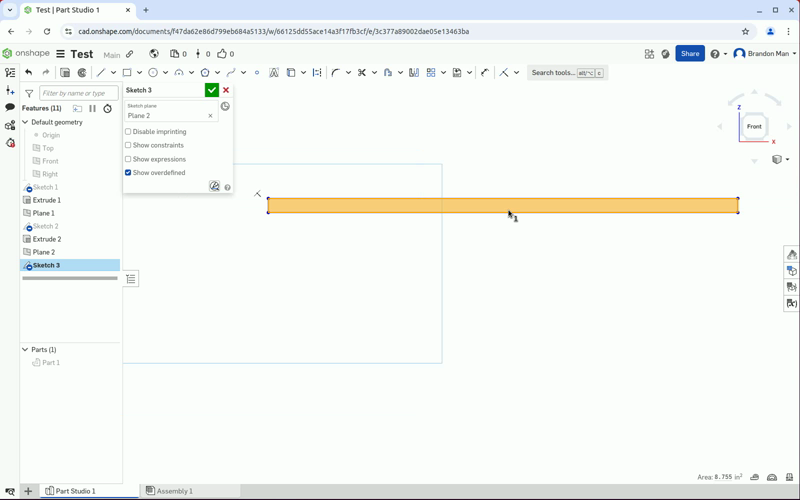
scroll(-6)
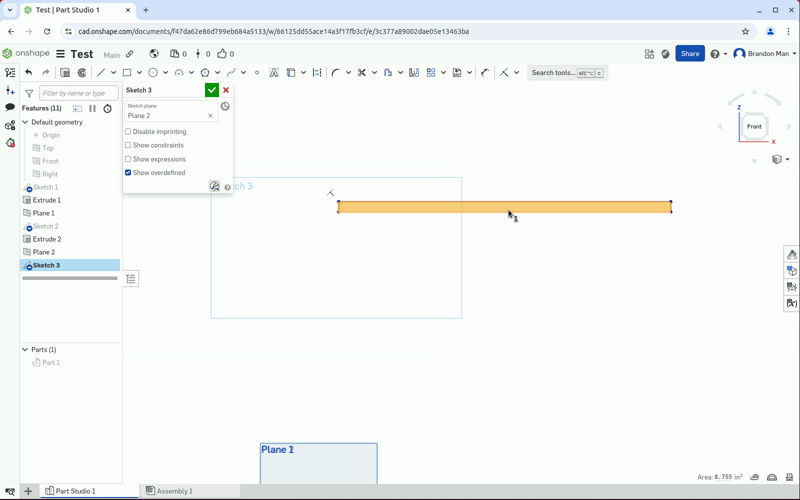
scroll(-6)
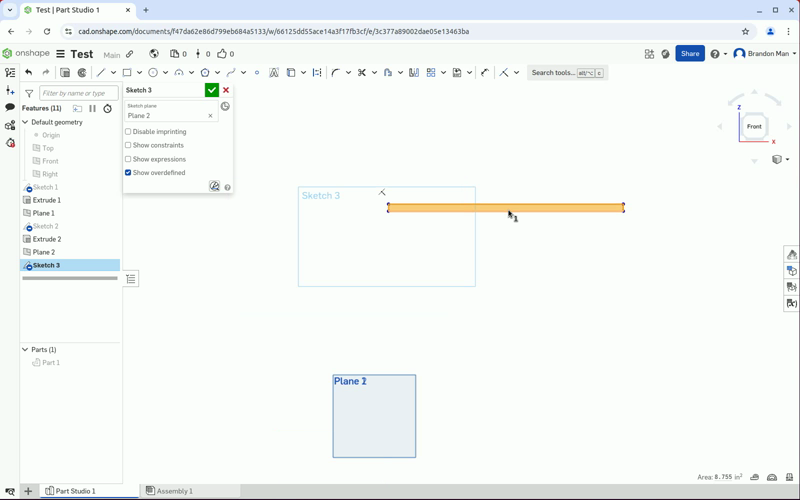
scroll(-6)
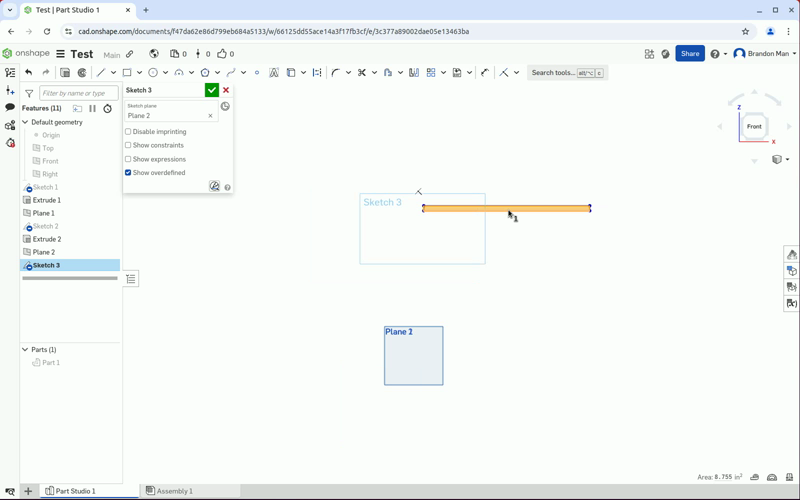
scroll(-6)
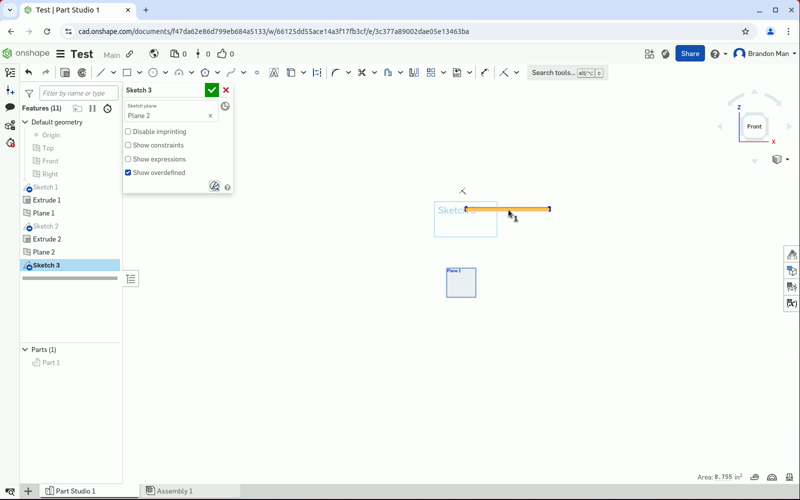
mouse_move(73, 352)
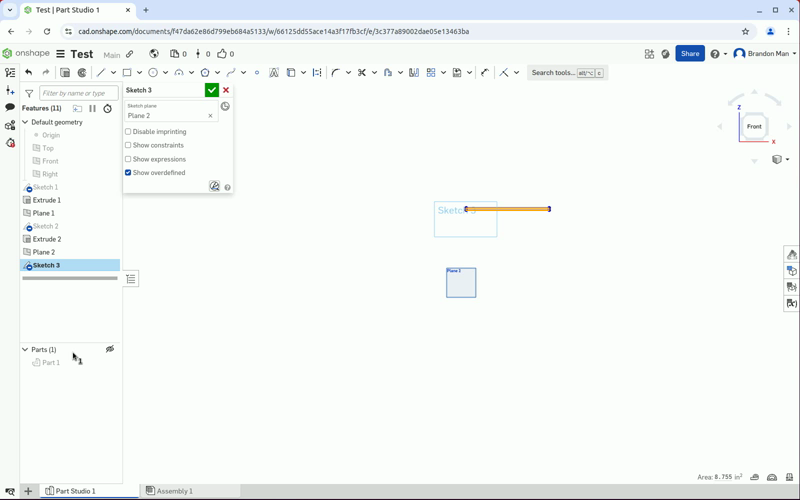
key(shift+y)
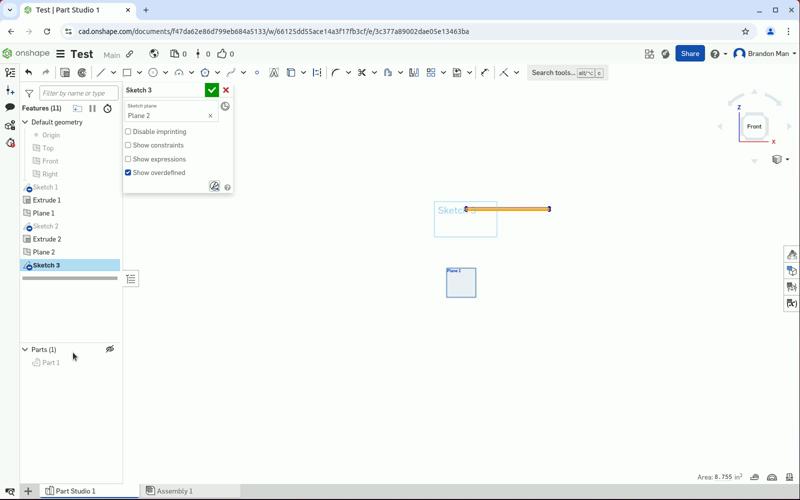
key(shift+e)
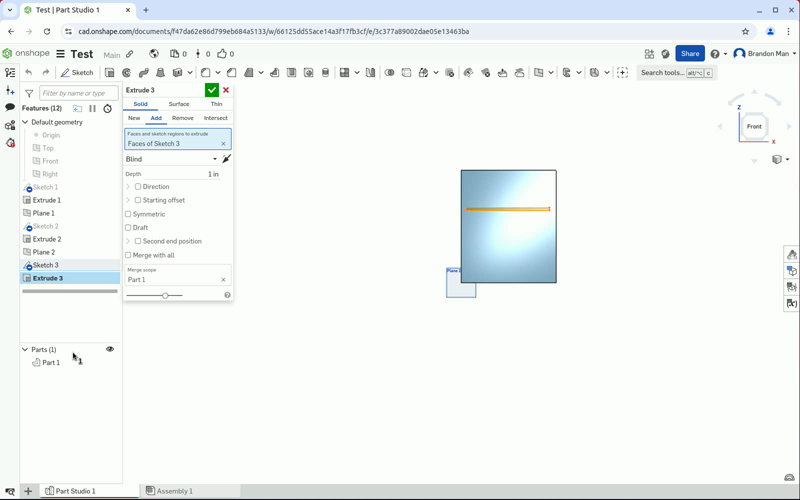
mouse_move(143, 106)
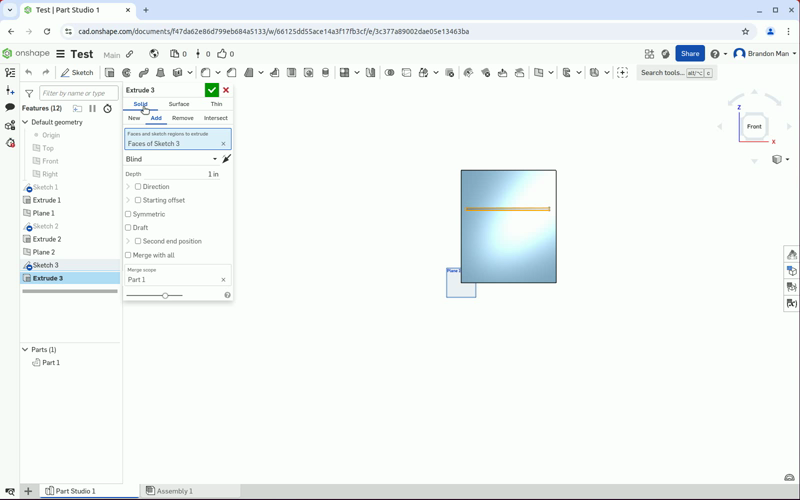
click(143, 106)
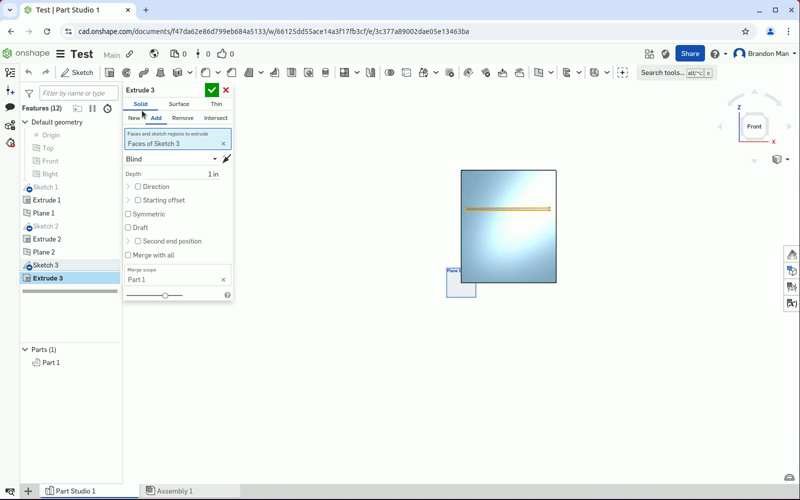
mouse_move(137, 120)
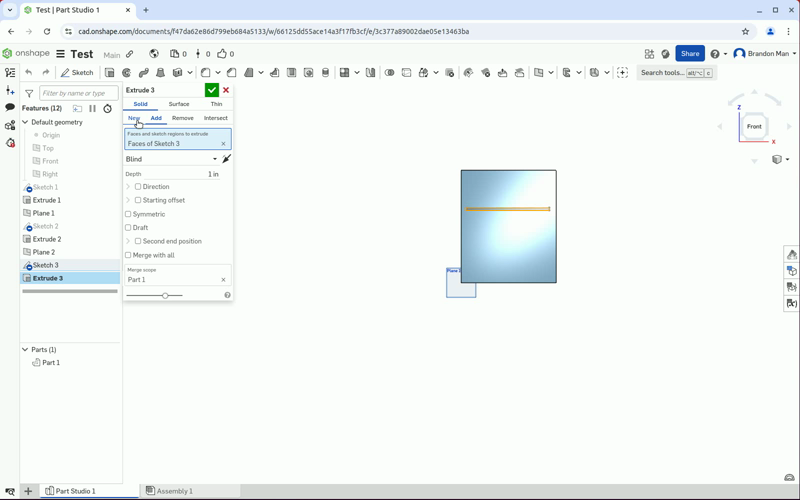
click(137, 120)
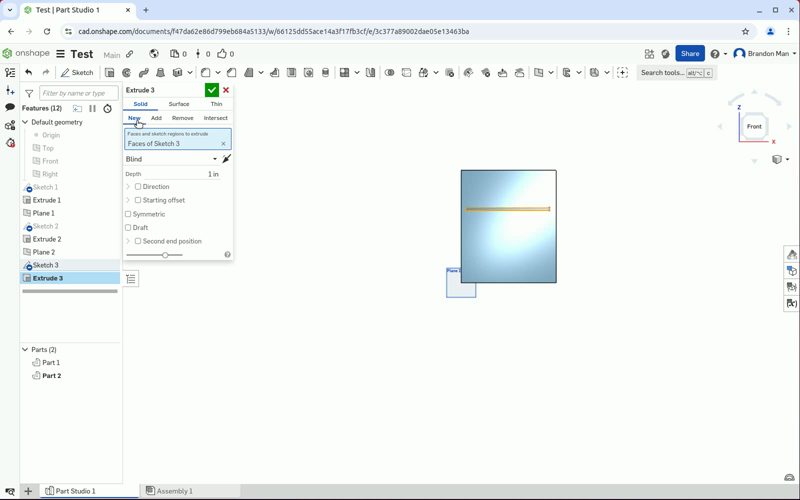
key(tab, 4)
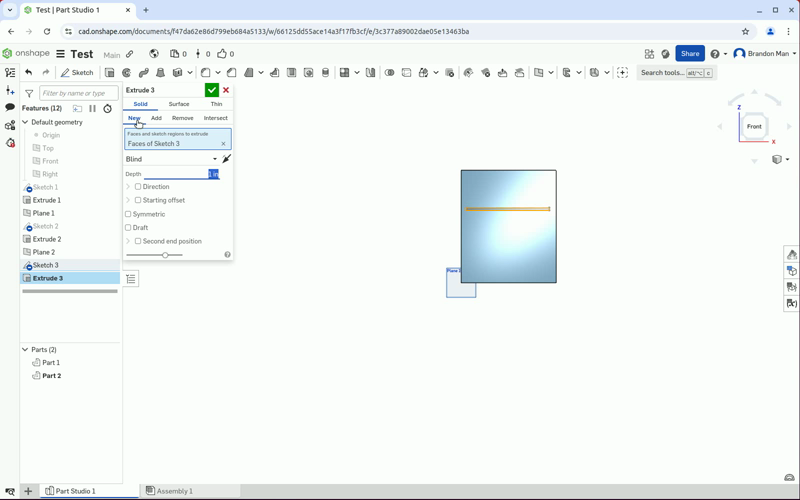
text(11.313)
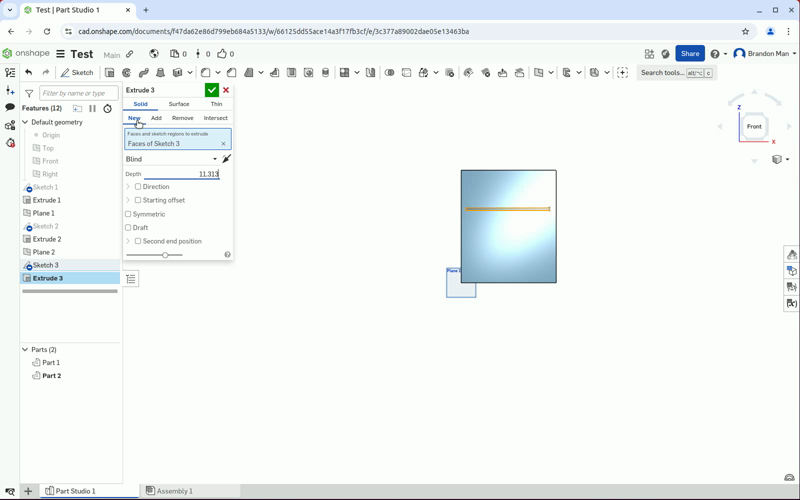
key(enter)
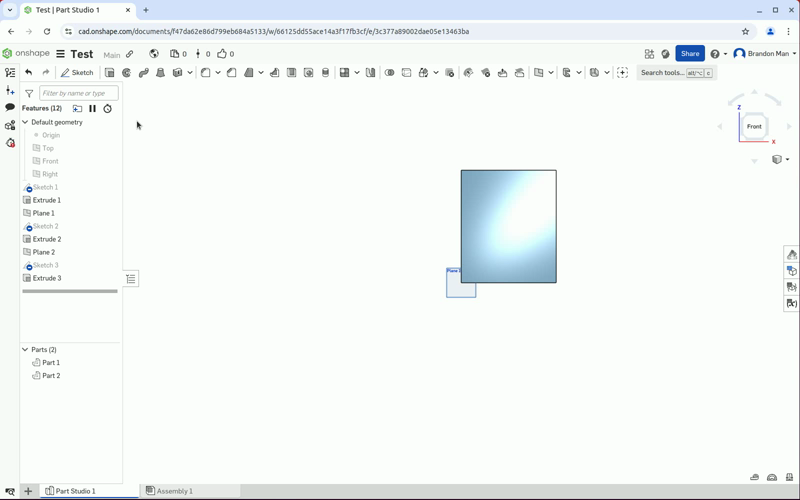
key(shift+h)
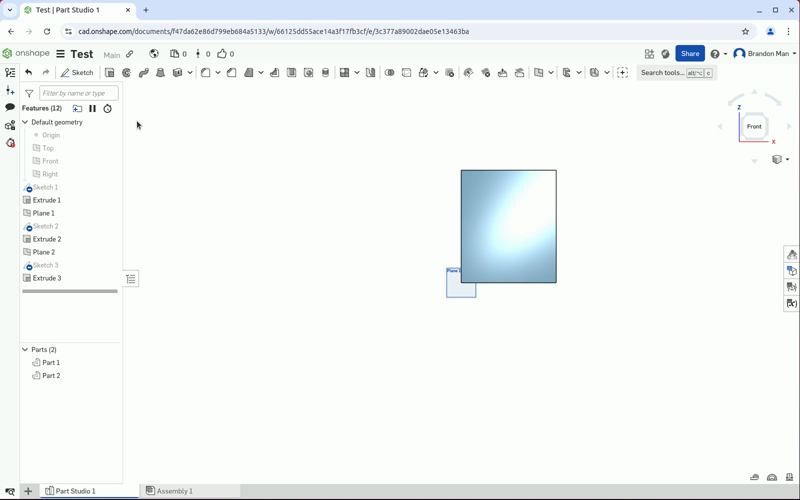
key(shift+h)
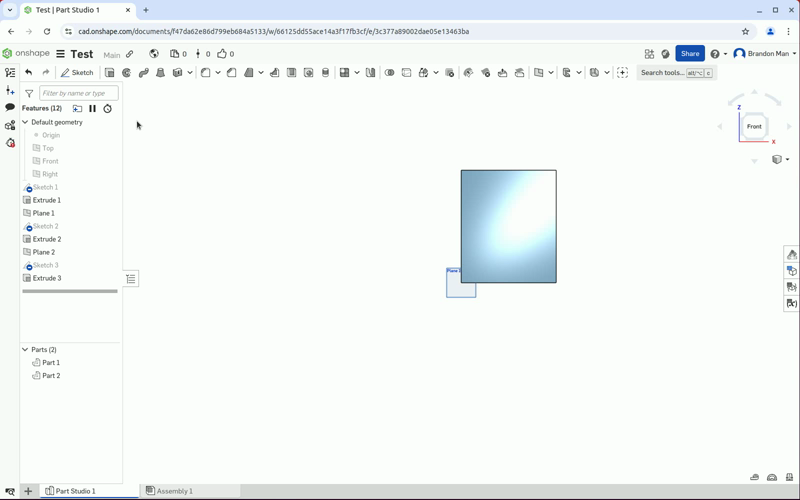
mouse_move(73, 189)
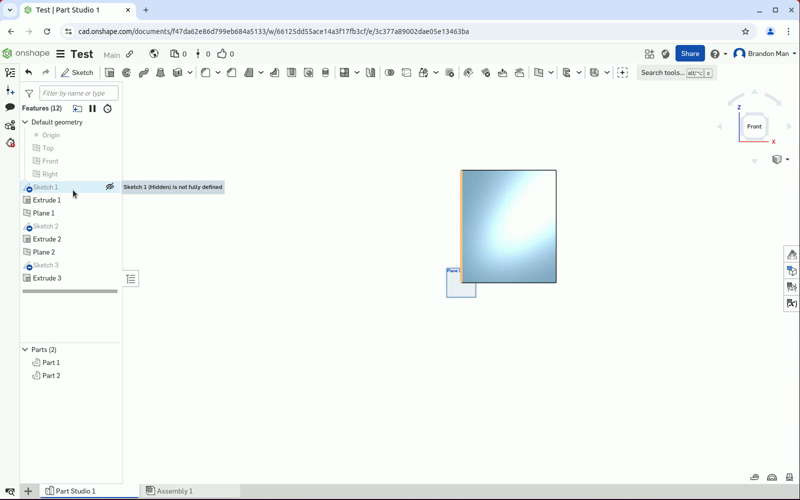
click(73, 189)
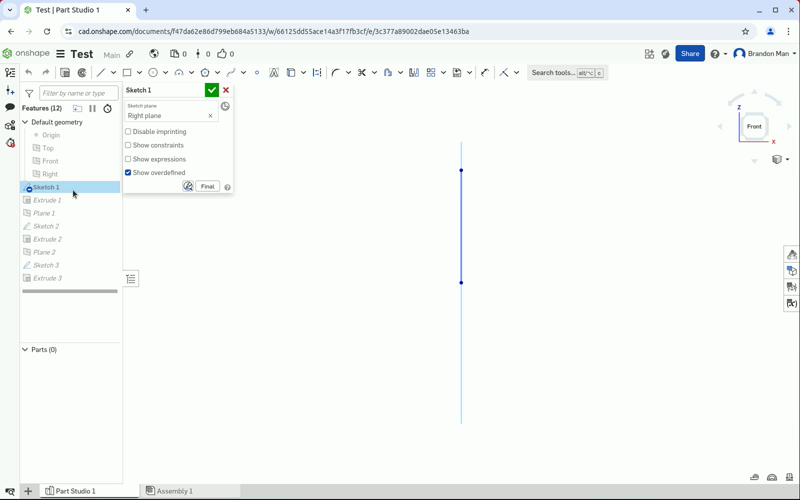
mouse_move(229, 92)
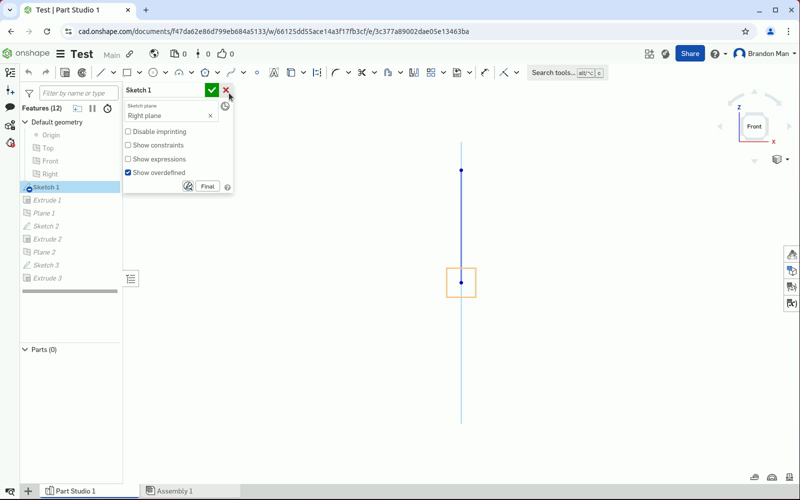
click(229, 92)
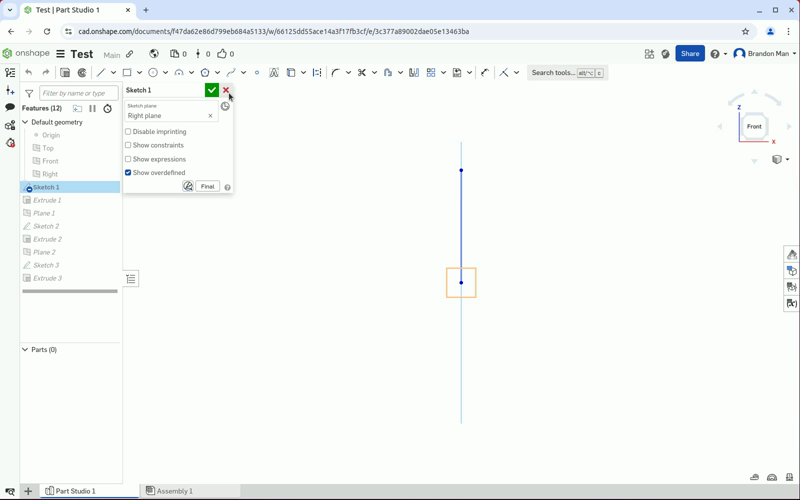
key(shift+s)
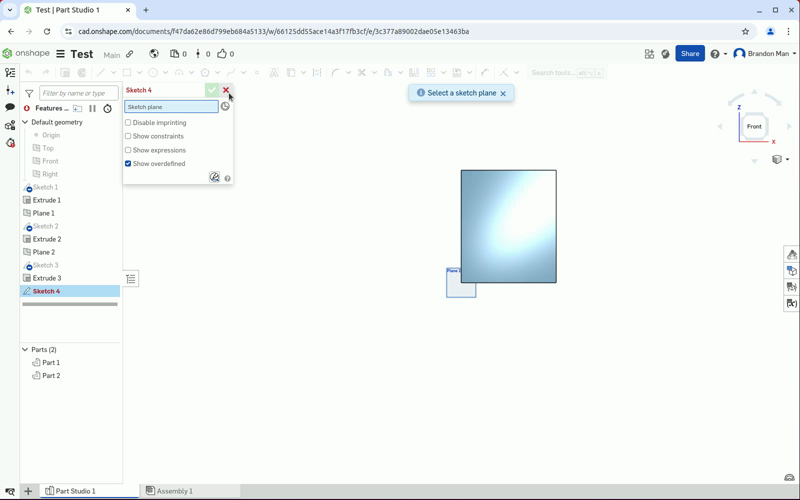
mouse_move(73, 254)
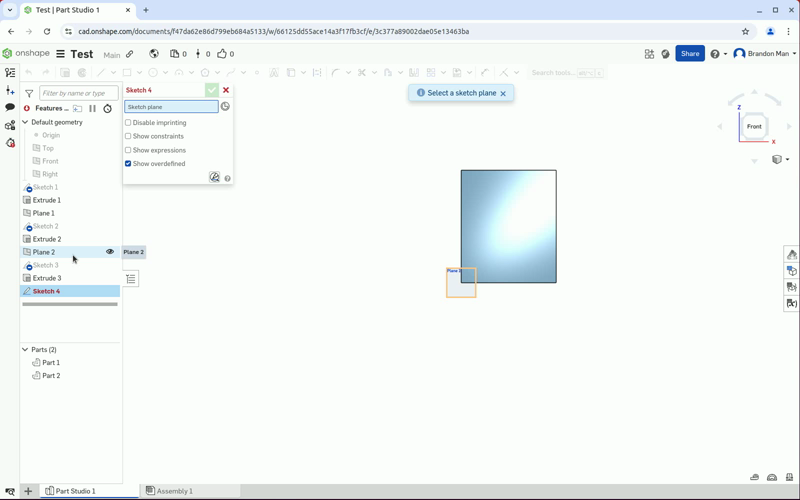
click(73, 254)
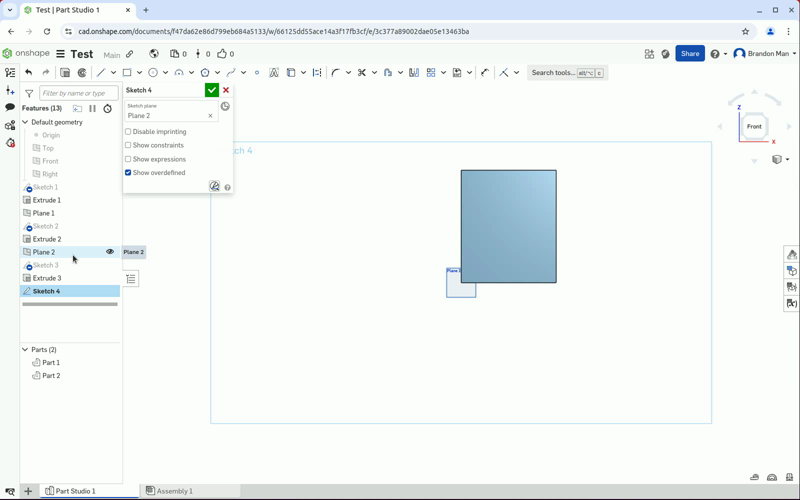
mouse_move(73, 352)
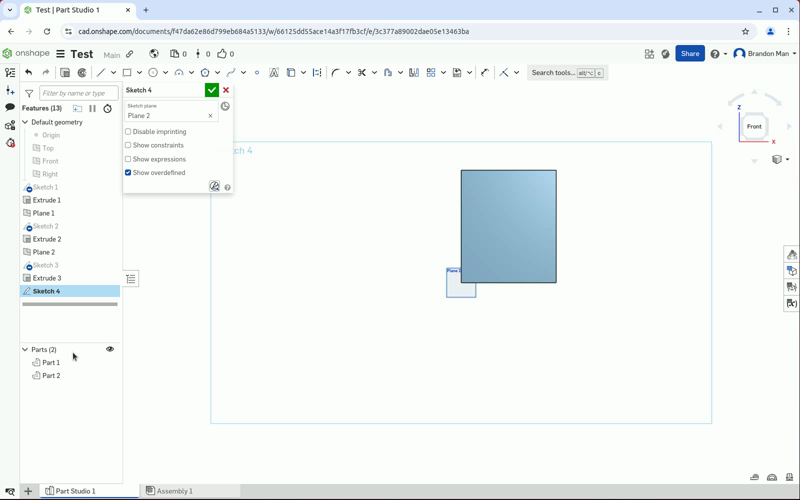
key(y)
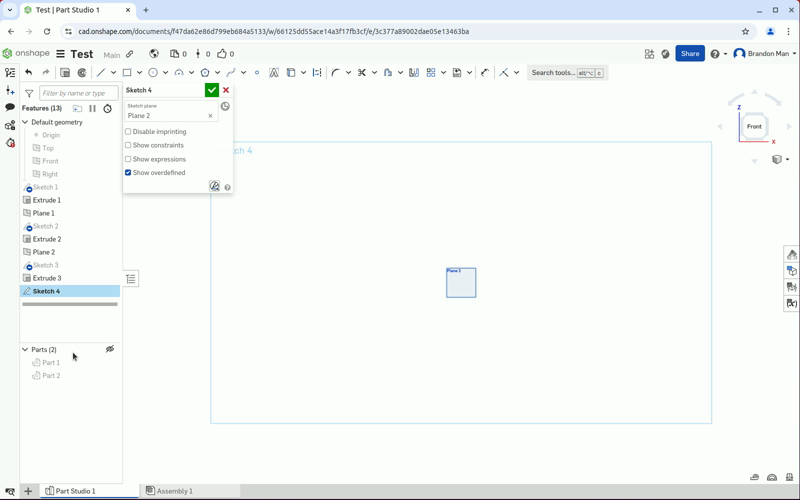
key(l)
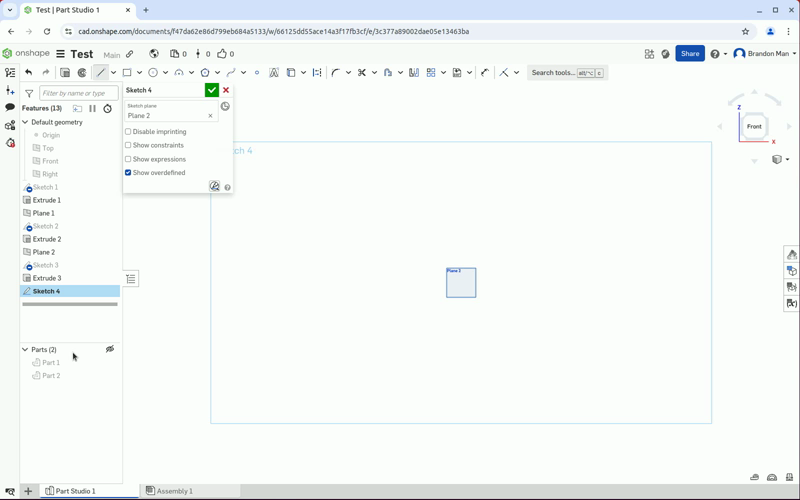
key_down(shift)
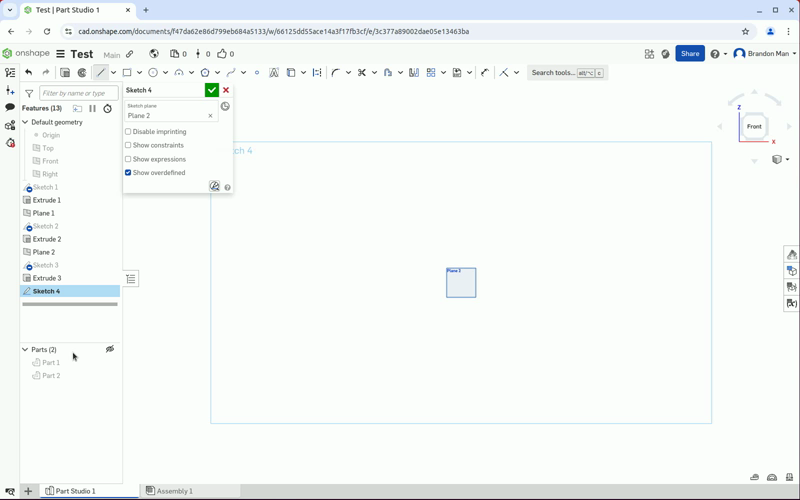
mouse_move(466, 244)
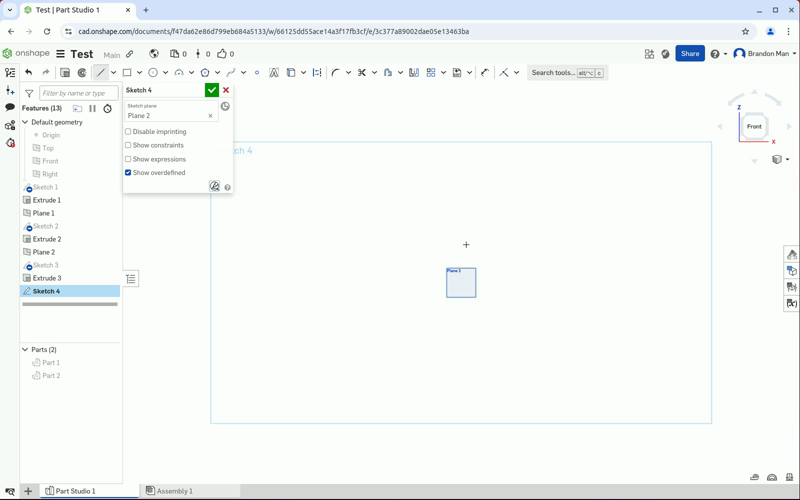
click(466, 244)
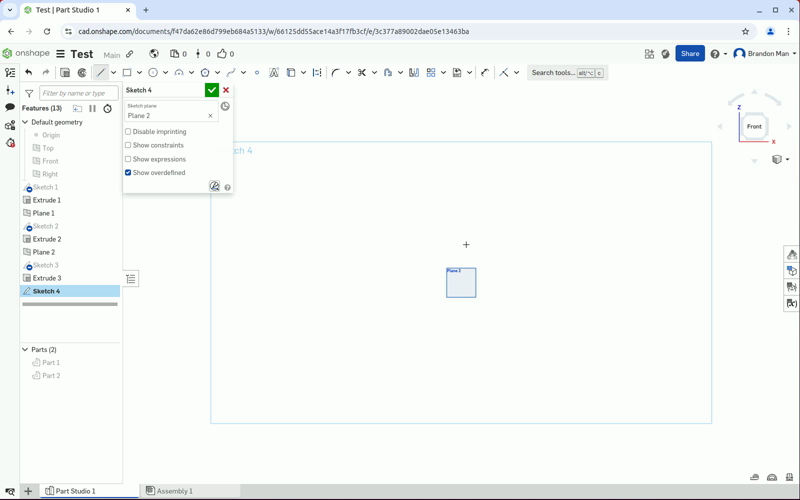
key_up(shift)
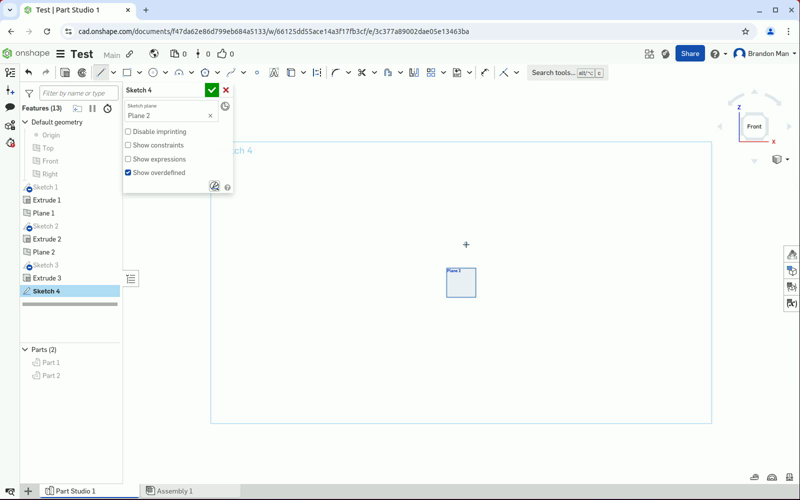
key_down(shift)
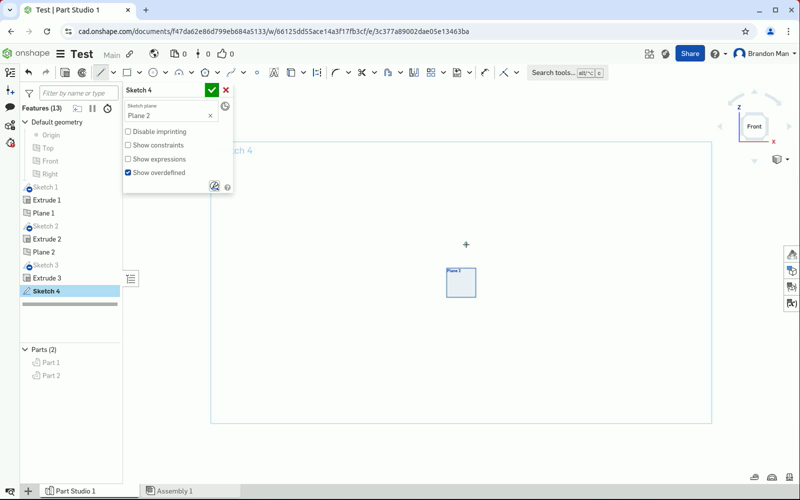
mouse_move(549, 244)
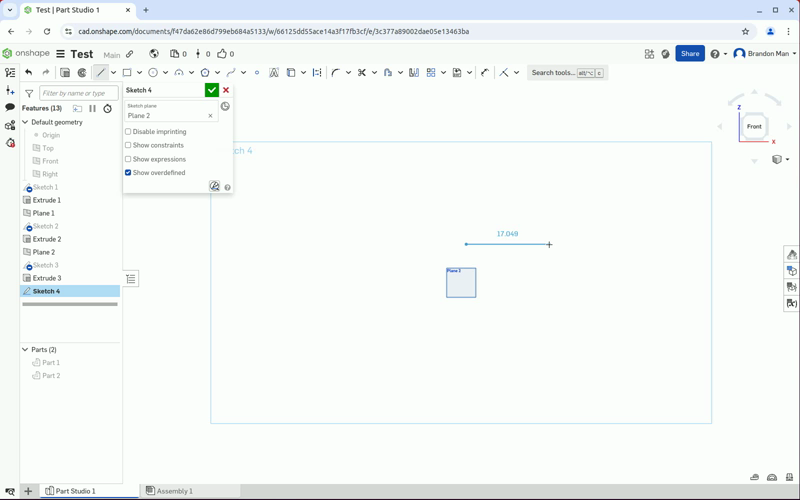
click(549, 244)
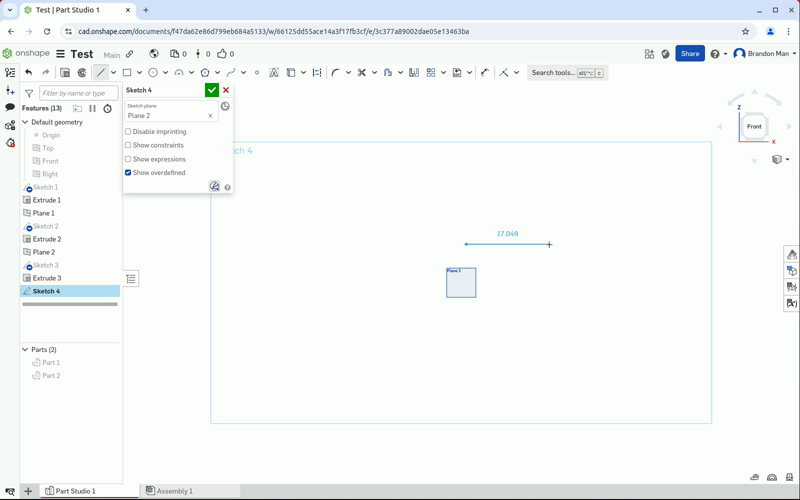
key_up(shift)
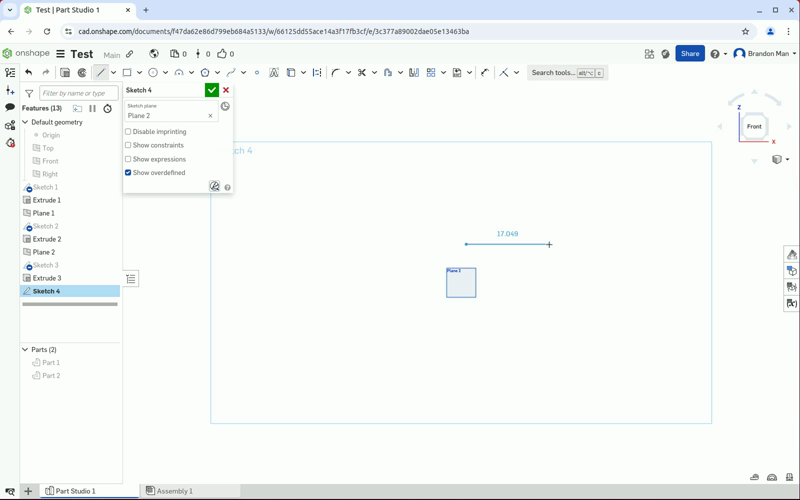
key_down(shift)
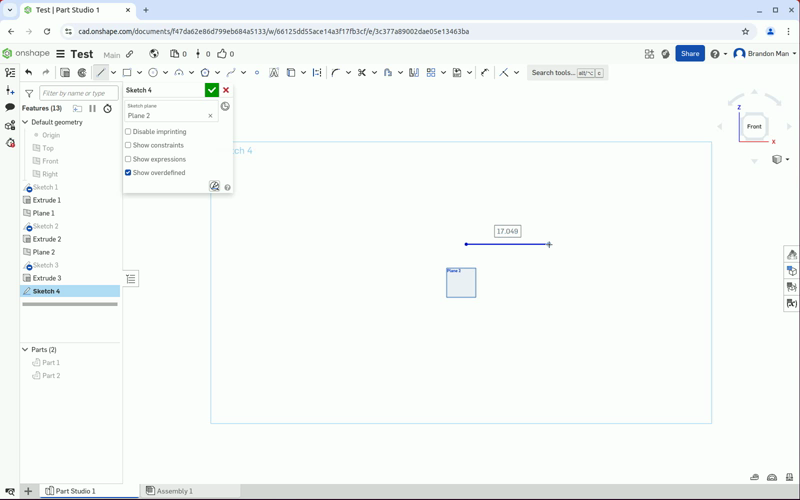
mouse_move(579, 244)
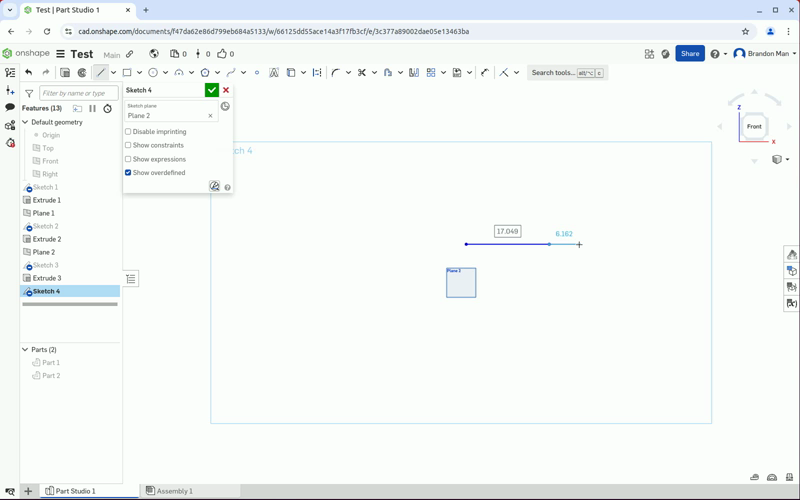
mouse_move(549, 241)
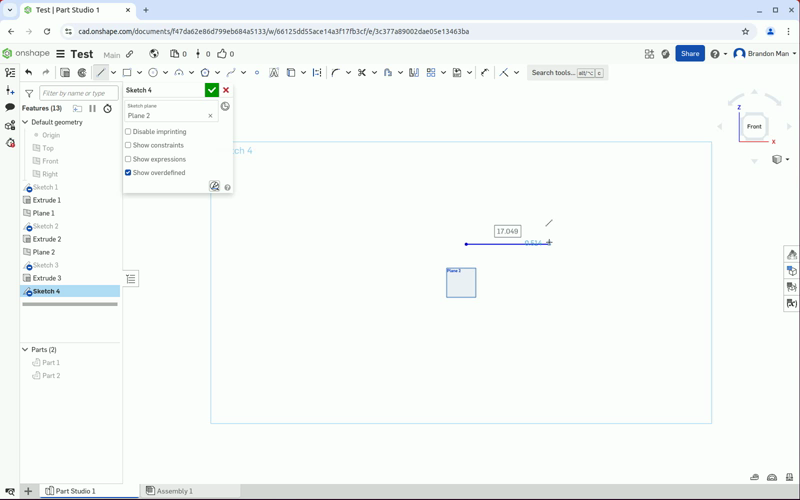
scroll(6)
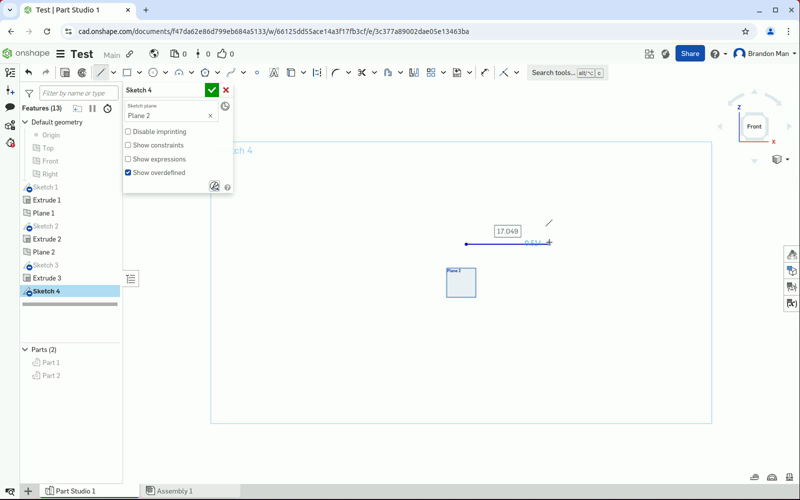
scroll(6)
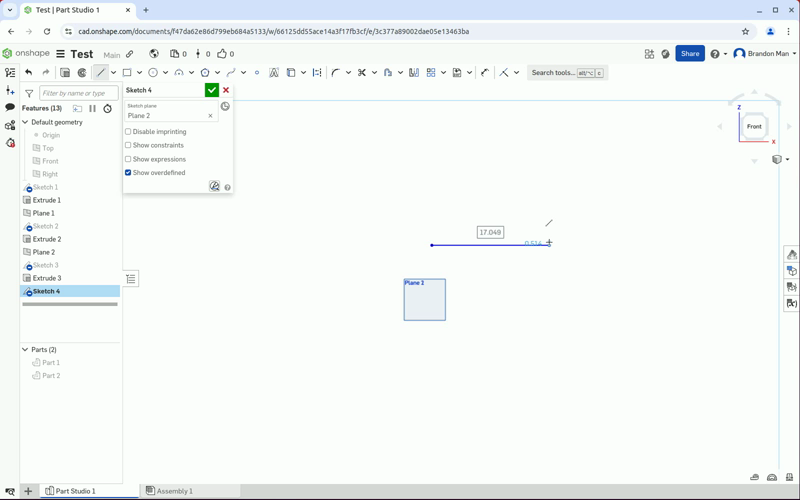
scroll(6)
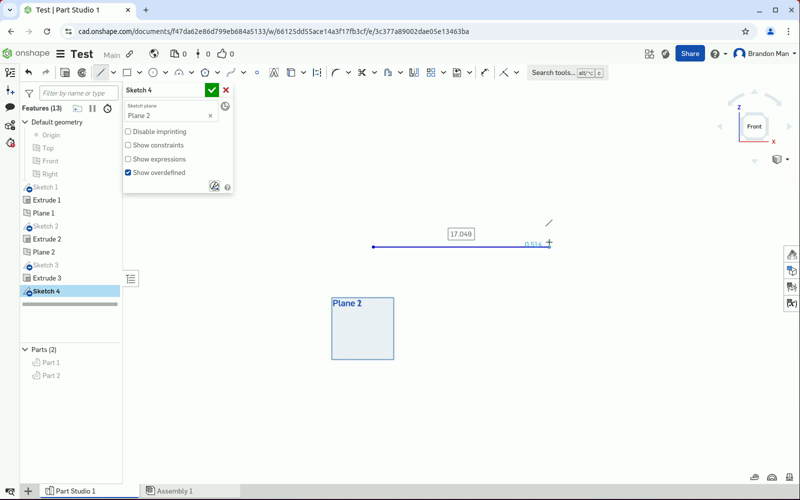
scroll(6)
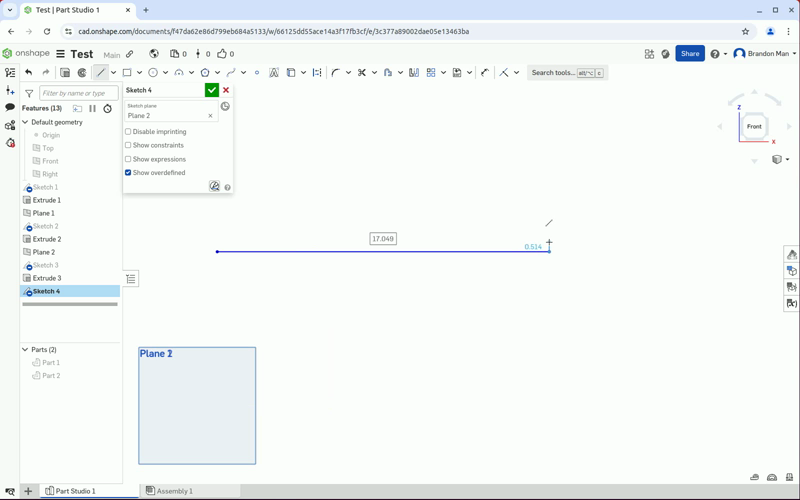
scroll(6)
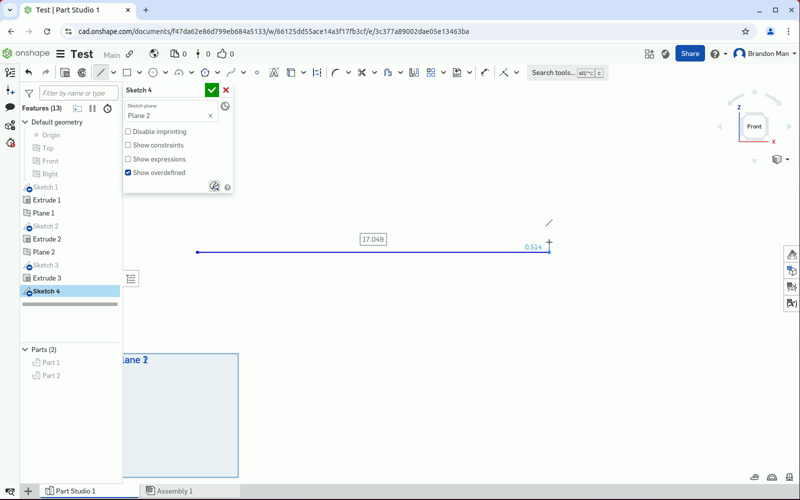
scroll(6)
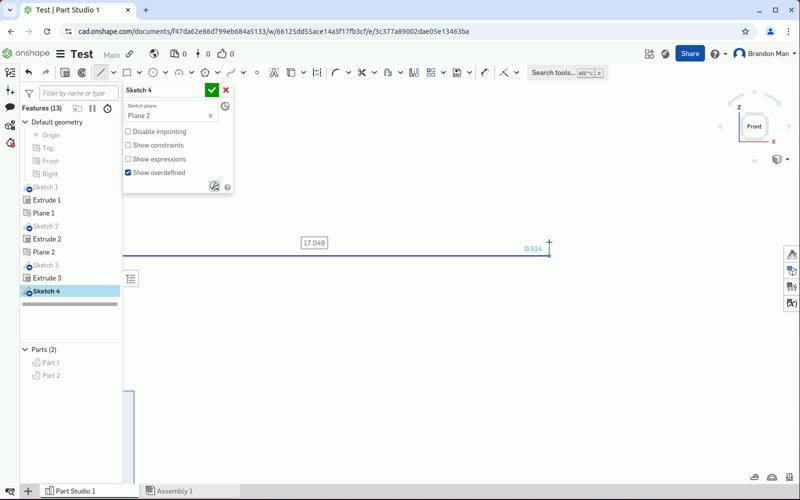
scroll(6)
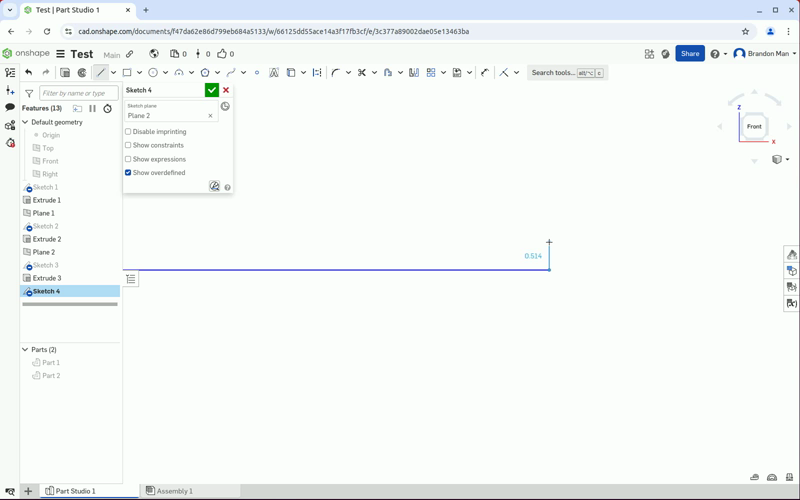
click(549, 241)
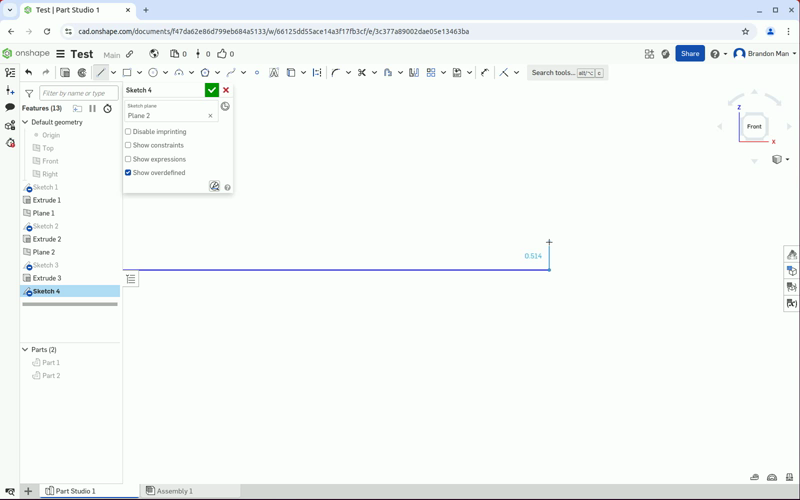
scroll(-6)
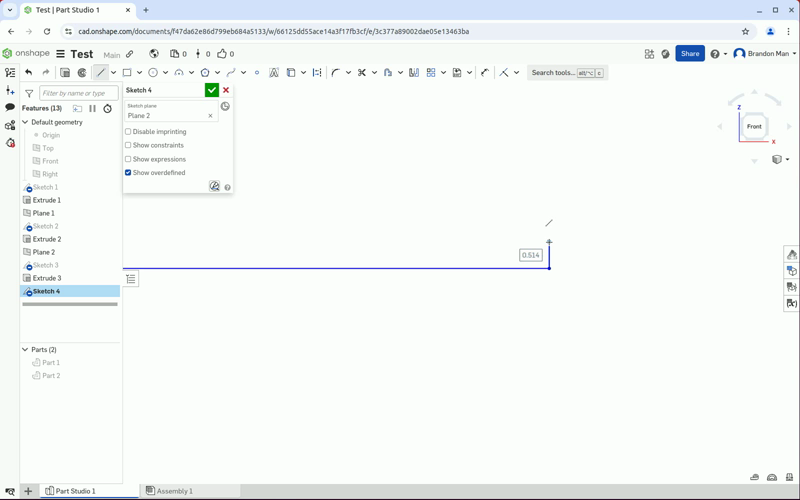
scroll(-6)
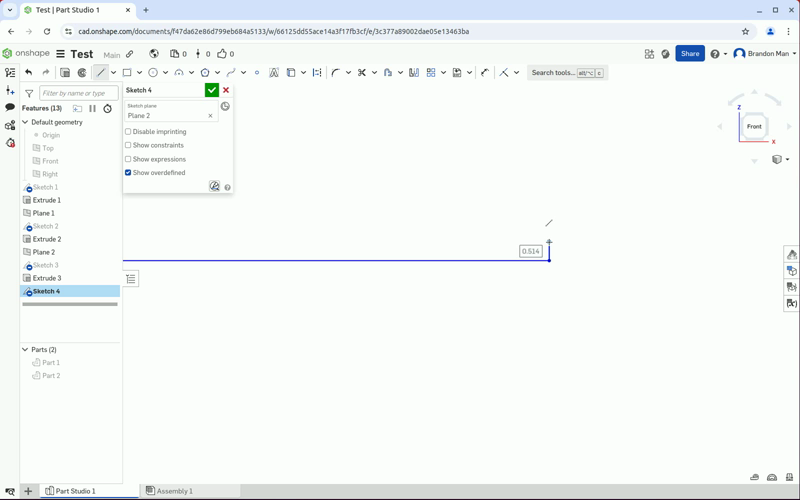
scroll(-6)
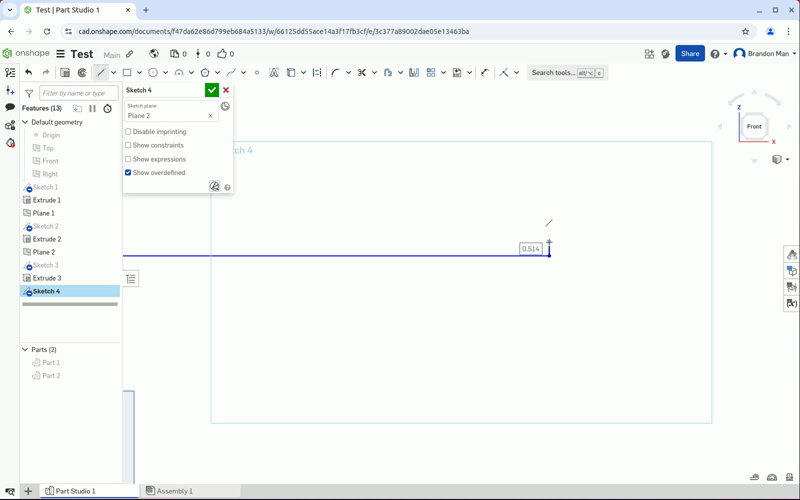
scroll(-6)
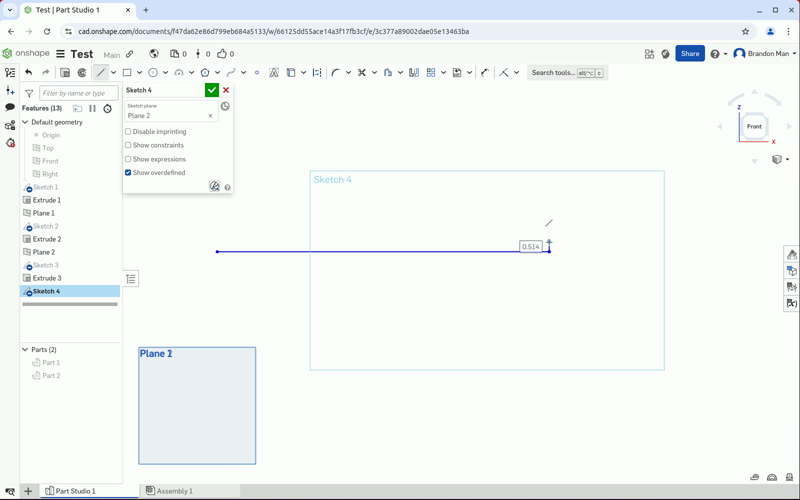
scroll(-6)
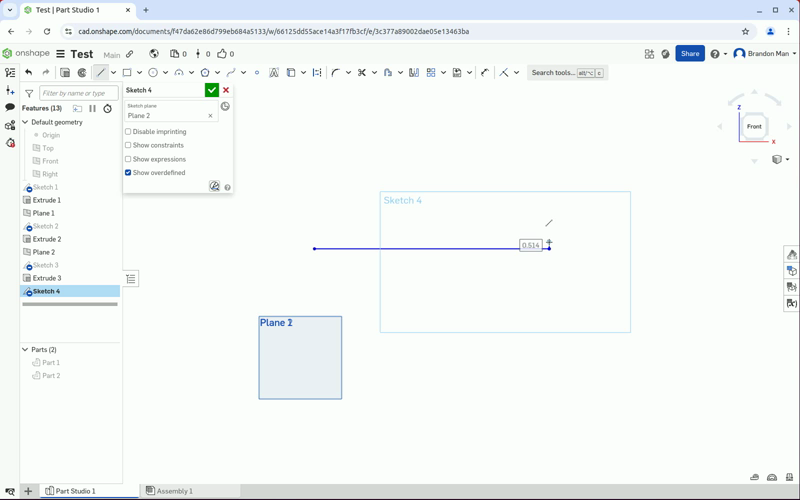
scroll(-6)
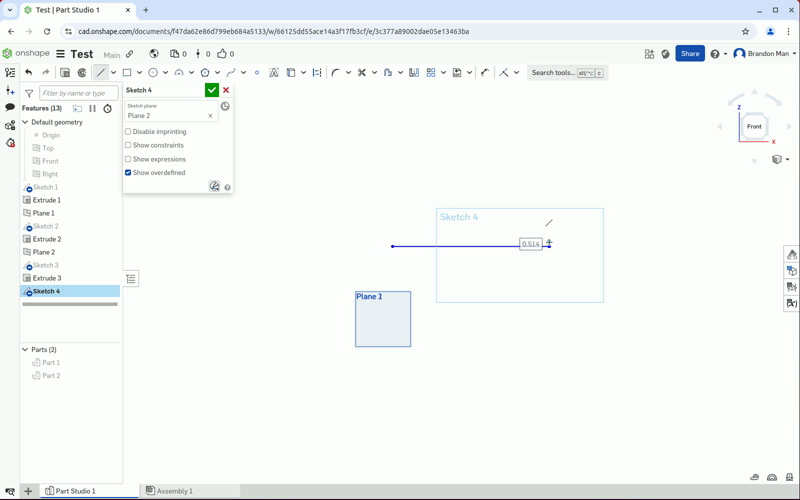
scroll(-6)
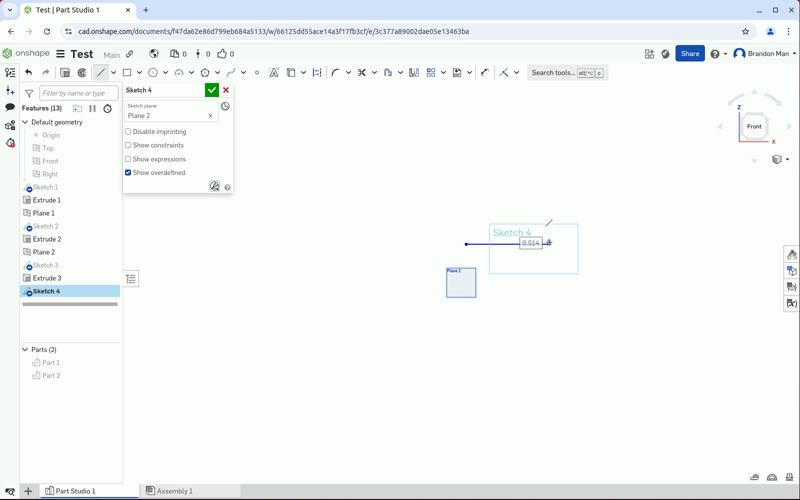
key_up(shift)
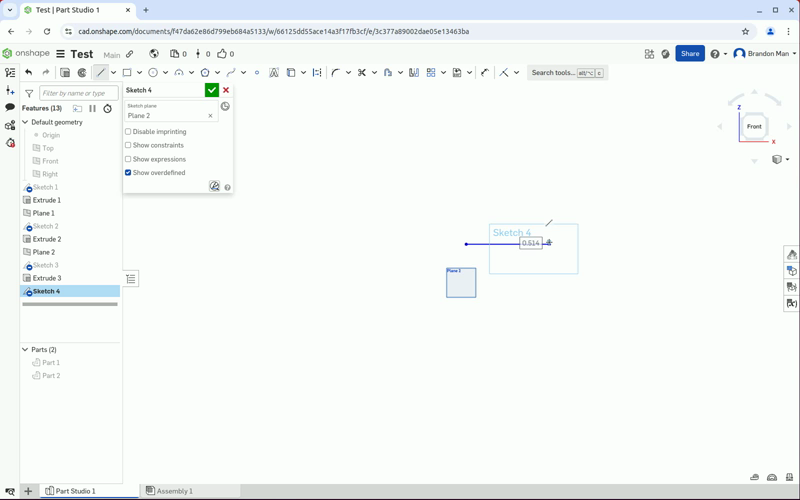
key_down(shift)
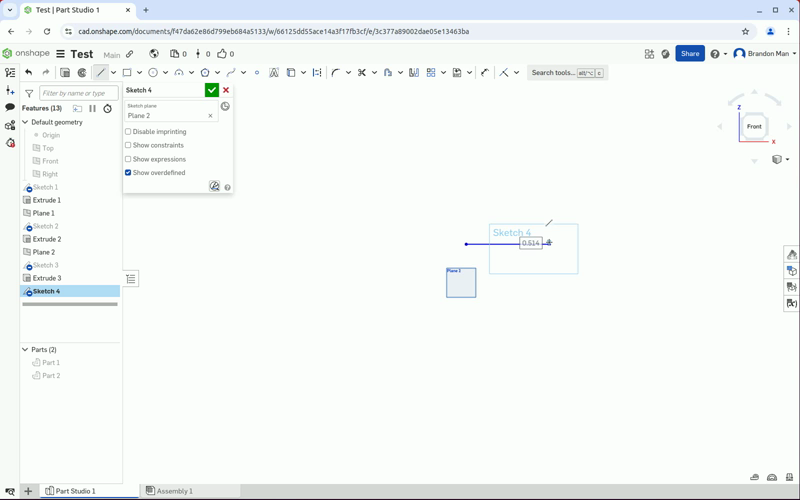
mouse_move(466, 241)
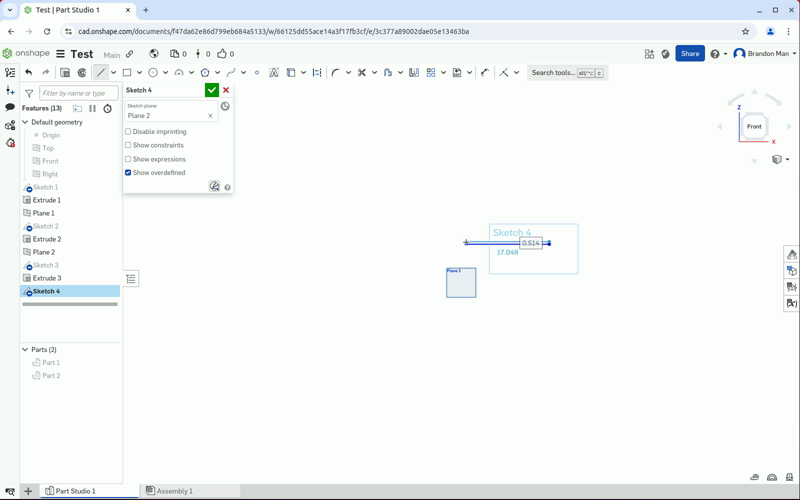
scroll(6)
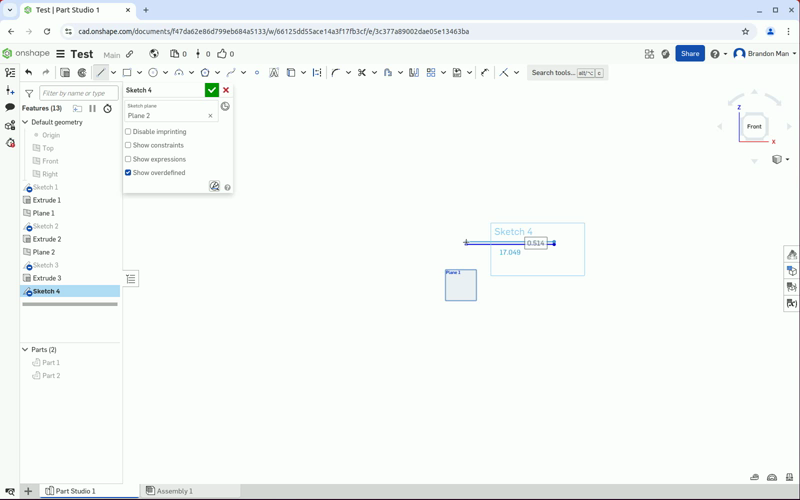
scroll(6)
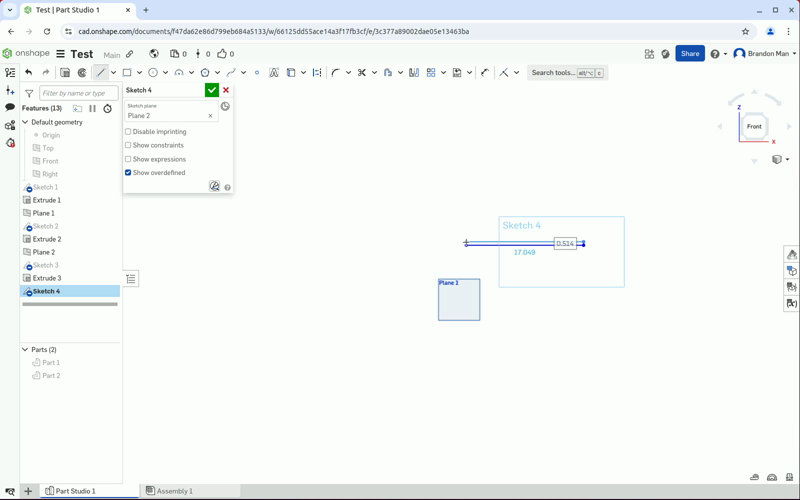
scroll(6)
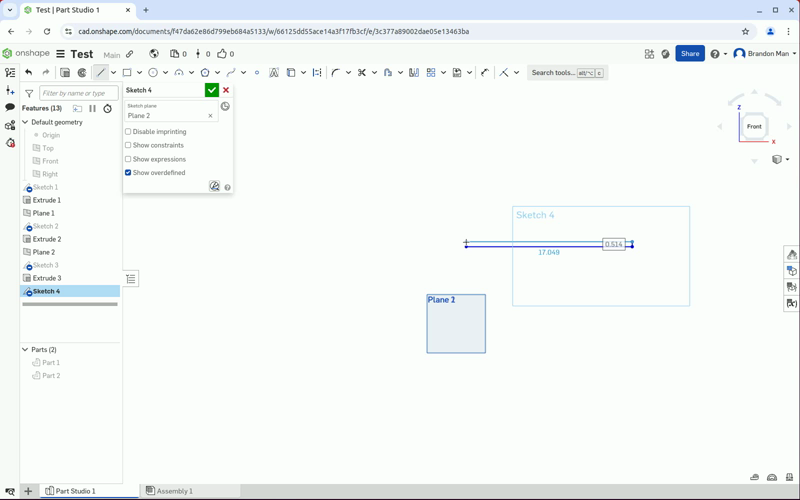
scroll(6)
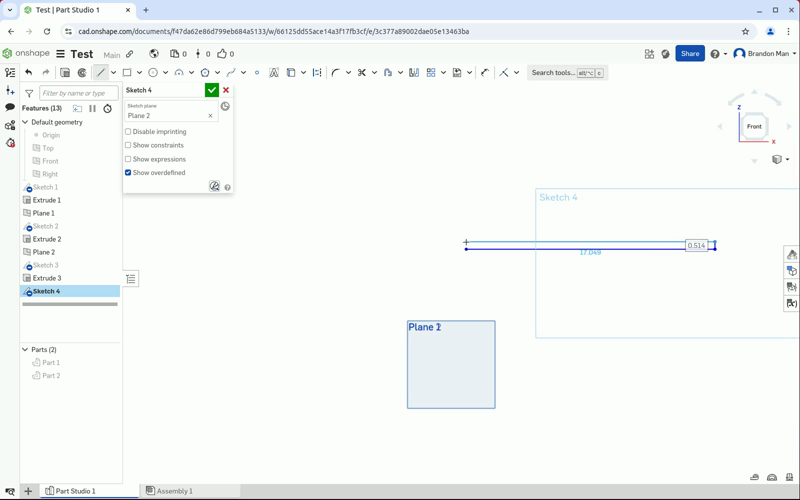
scroll(6)
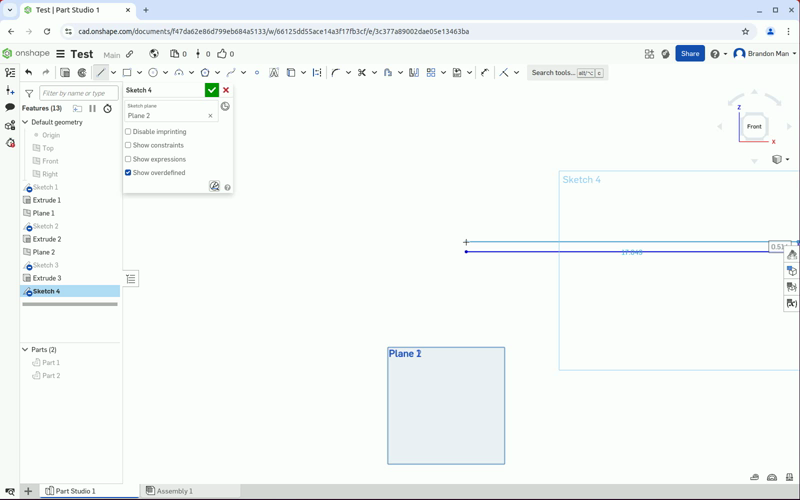
scroll(6)
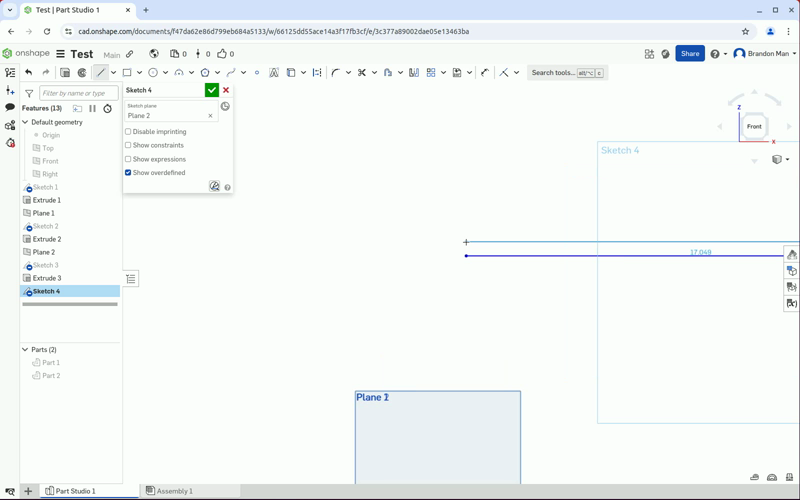
scroll(6)
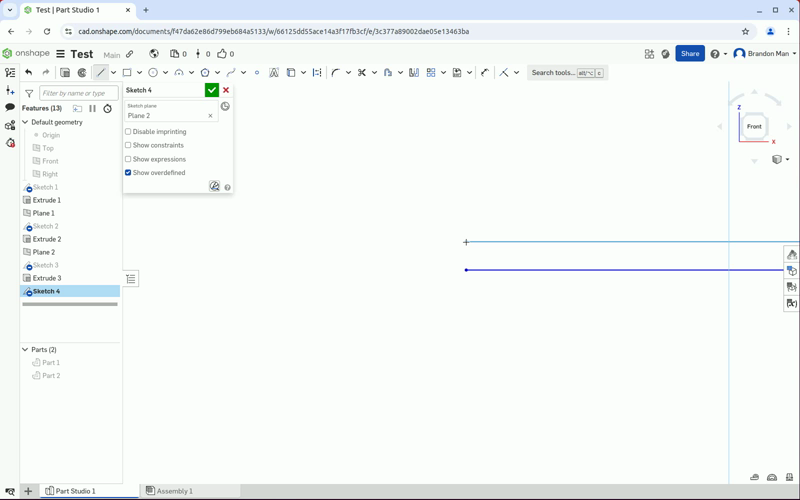
click(466, 241)
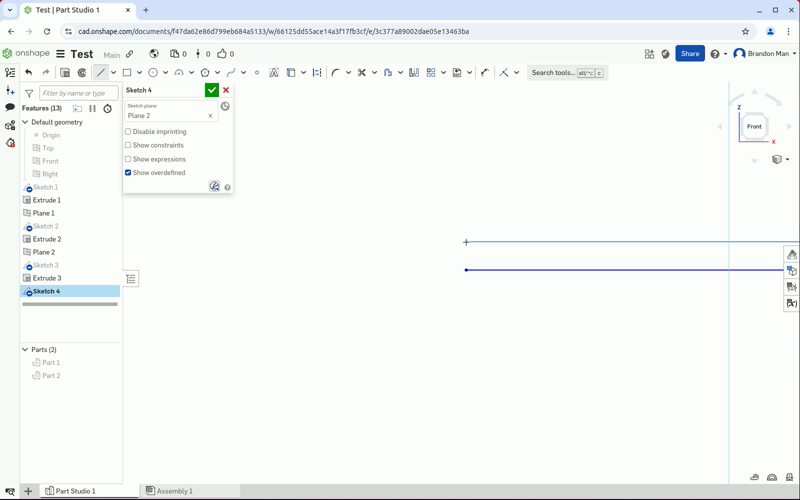
scroll(-6)
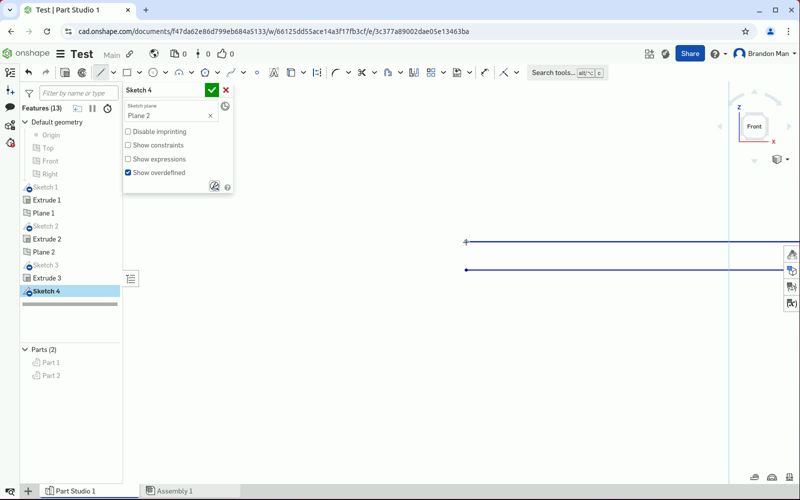
scroll(-6)
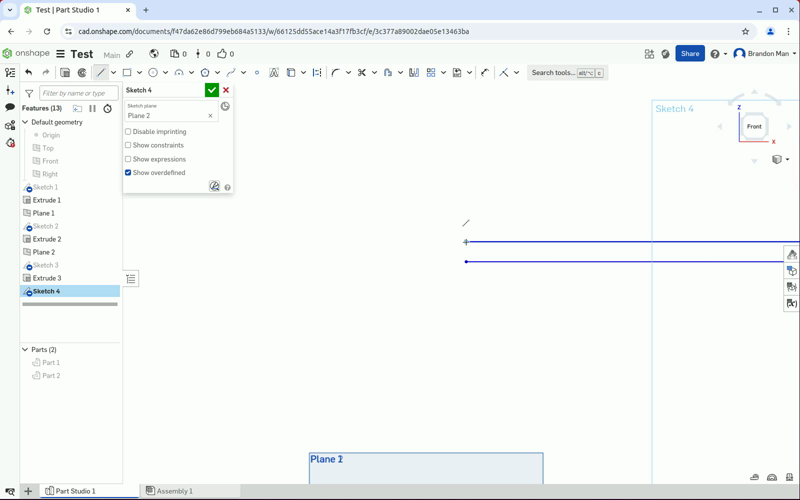
scroll(-6)
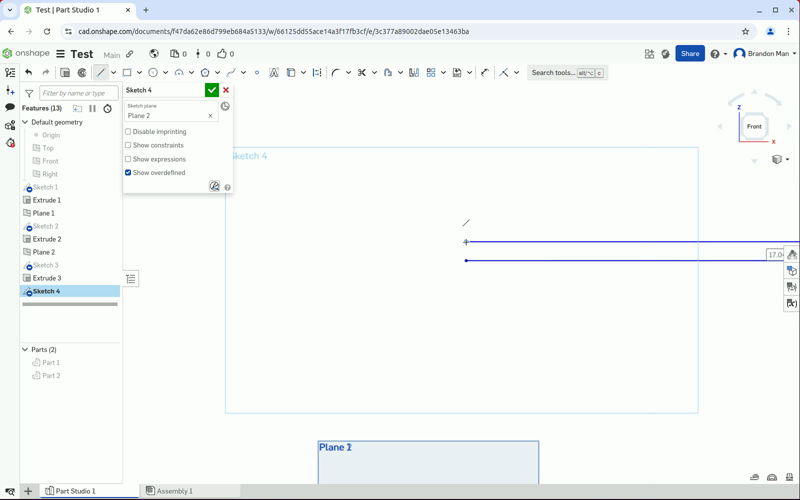
scroll(-6)
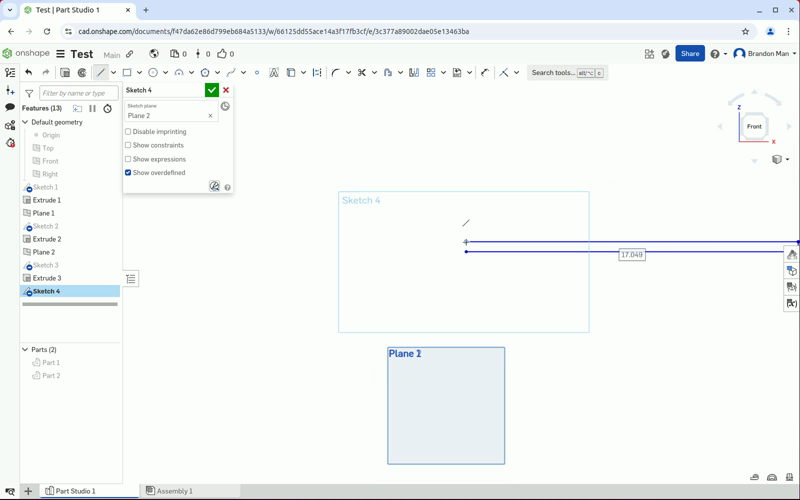
scroll(-6)
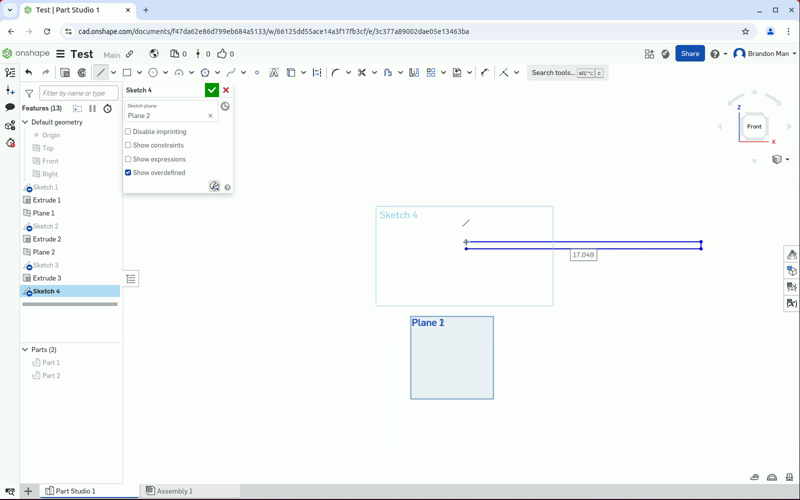
scroll(-6)
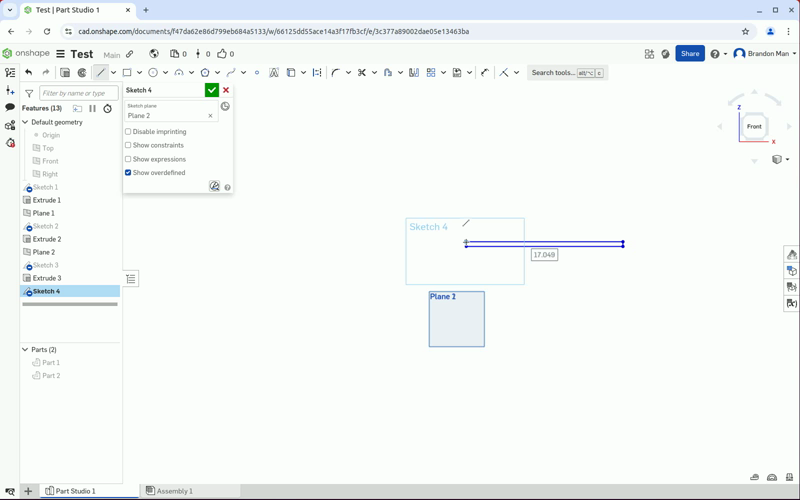
scroll(-6)
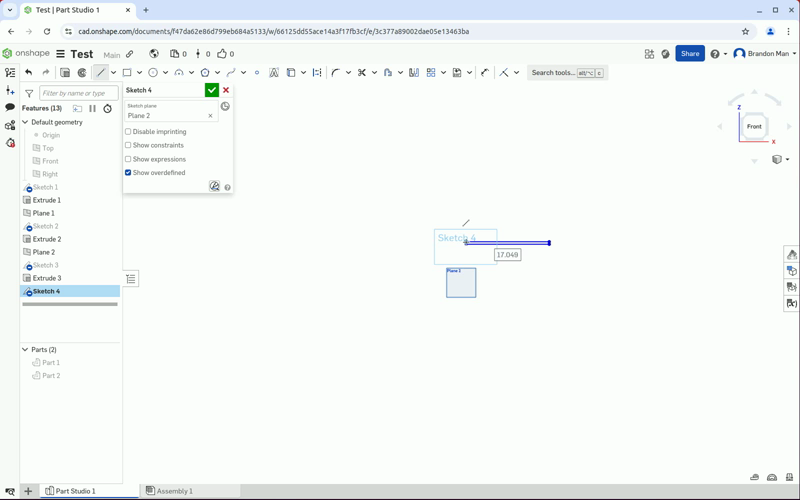
key_up(shift)
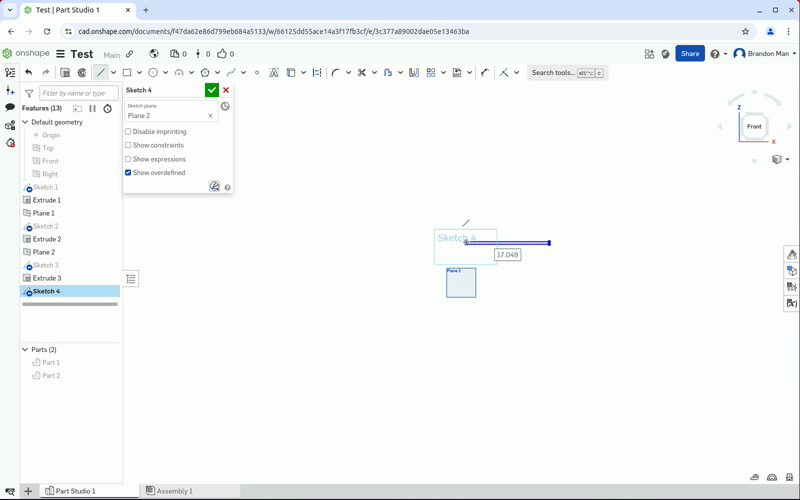
mouse_move(496, 241)
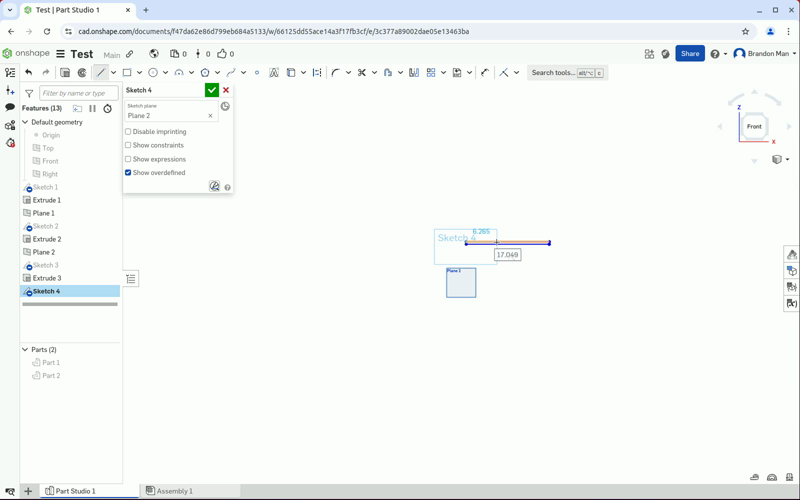
key_down(shift)
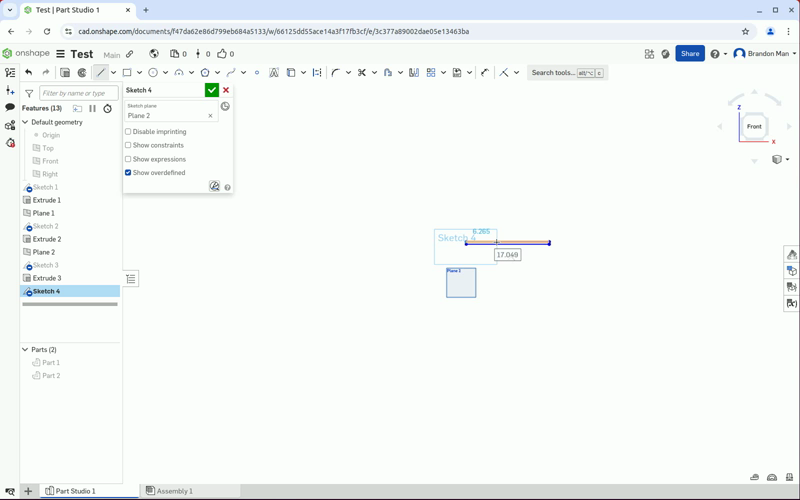
mouse_move(466, 244)
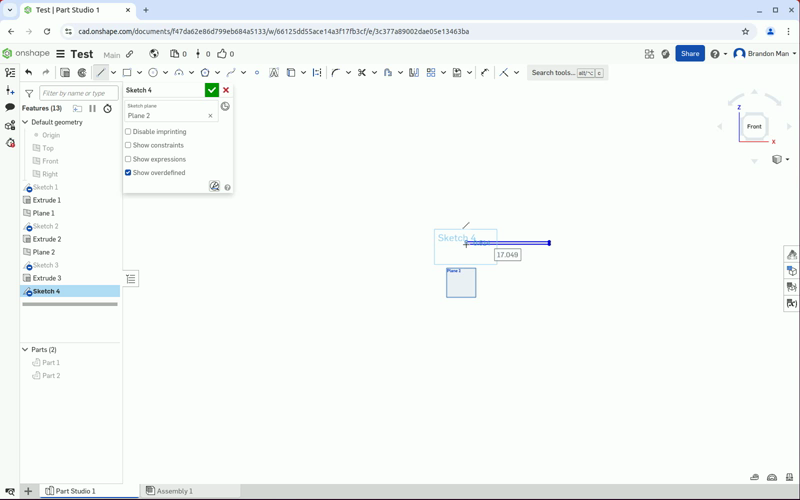
scroll(6)
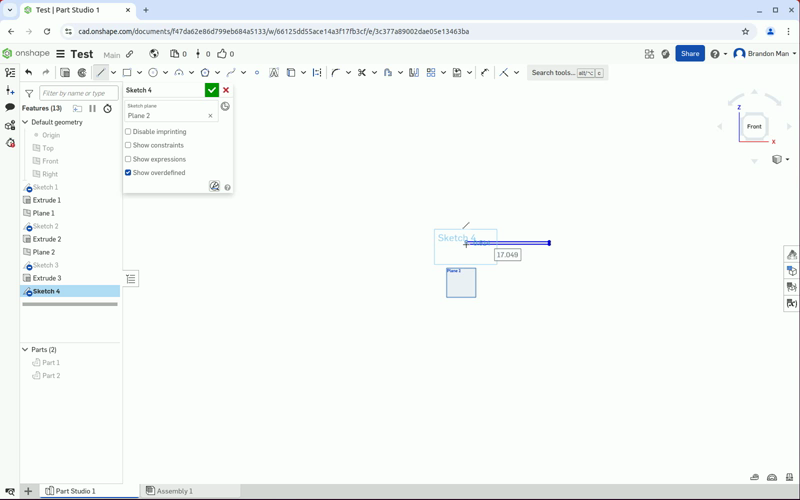
scroll(6)
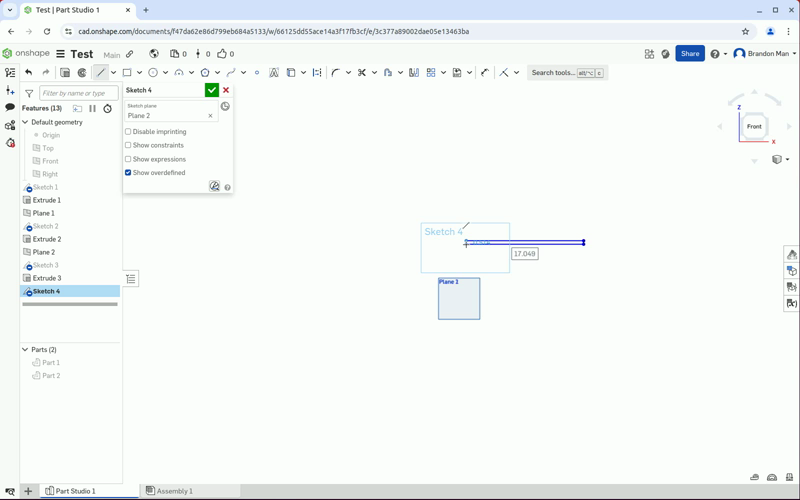
scroll(6)
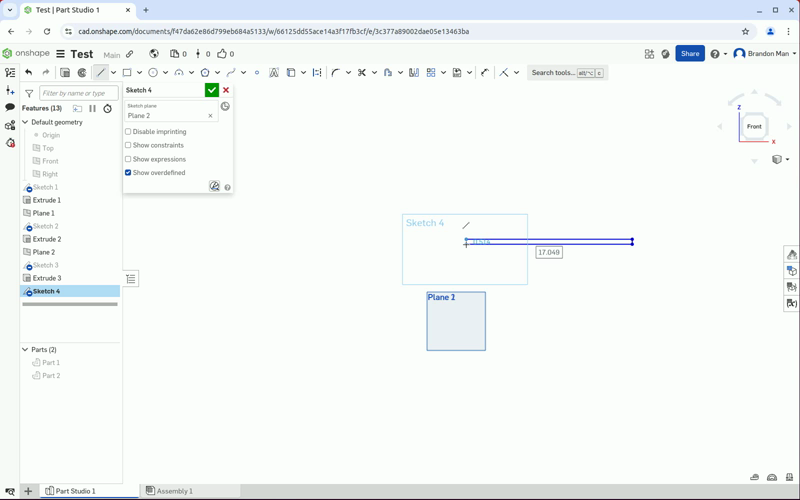
scroll(6)
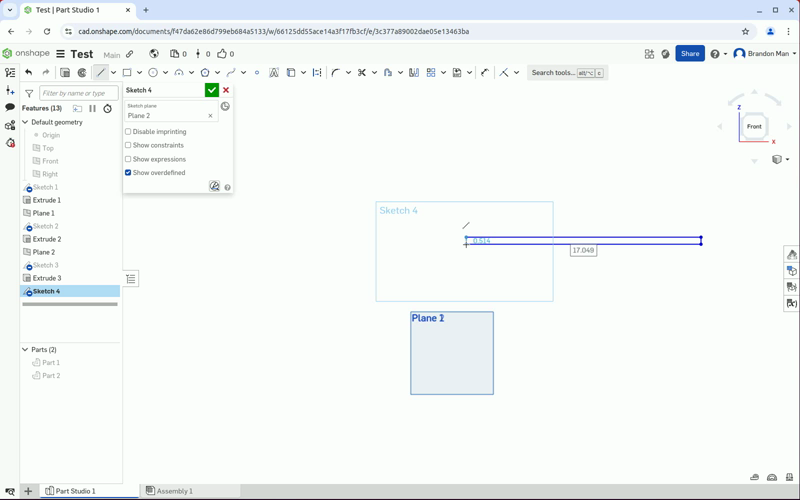
scroll(6)
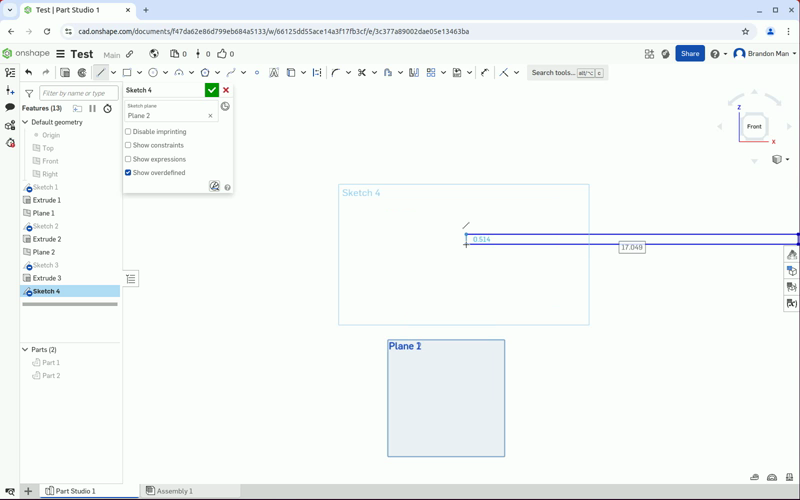
scroll(6)
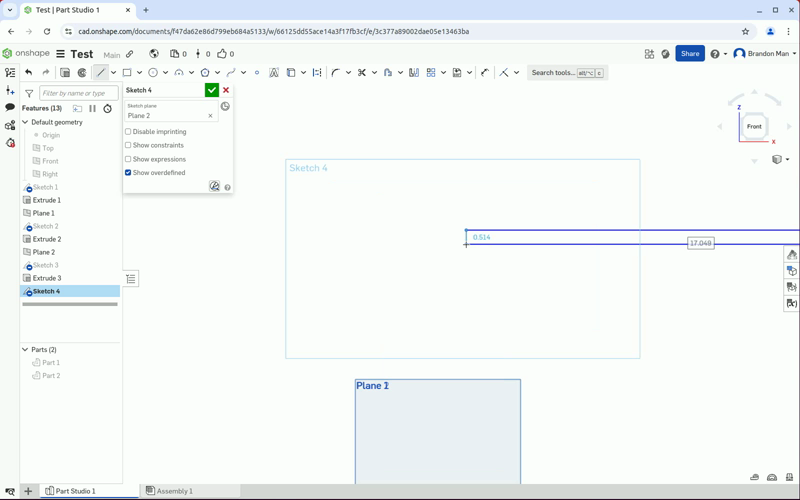
scroll(6)
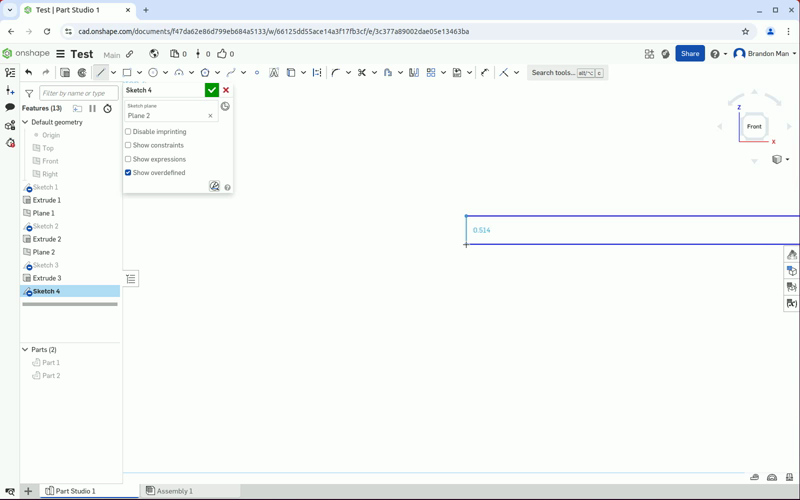
key_up(shift)
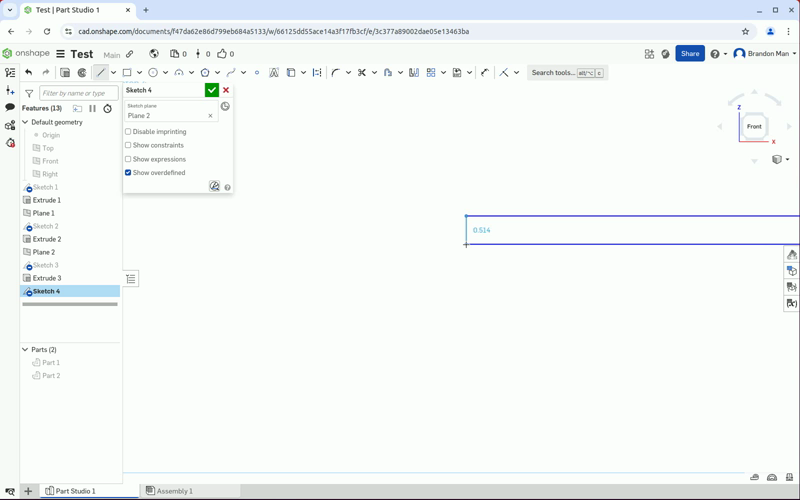
click(466, 244)
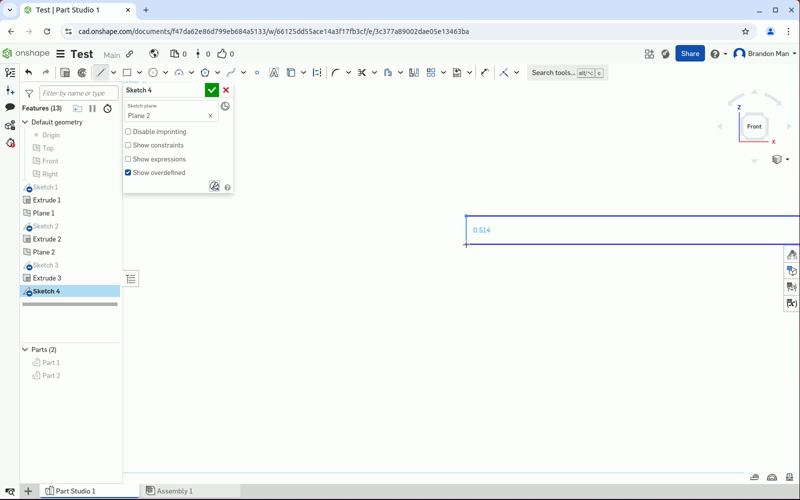
scroll(-6)
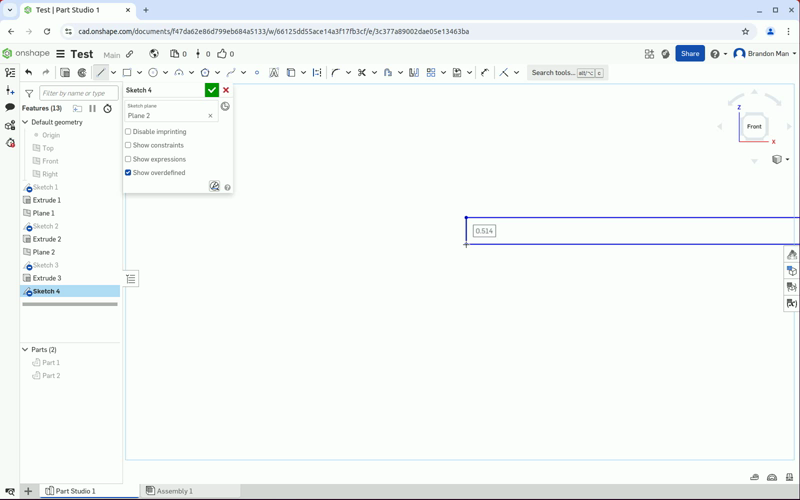
scroll(-6)
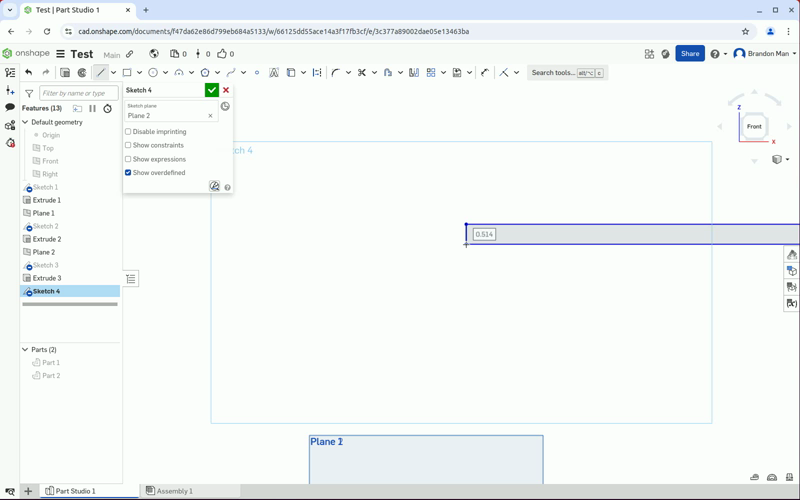
scroll(-6)
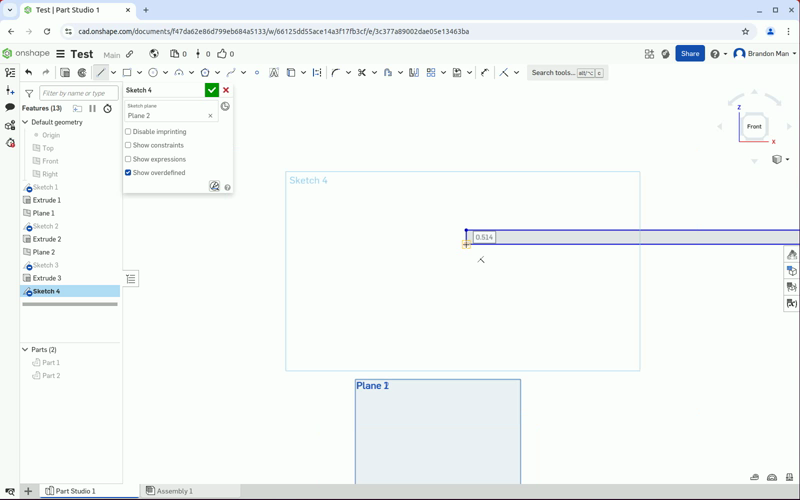
scroll(-6)
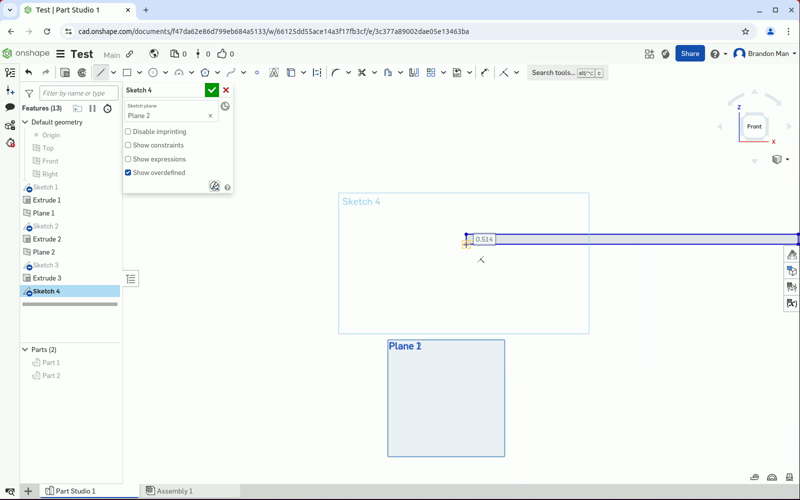
scroll(-6)
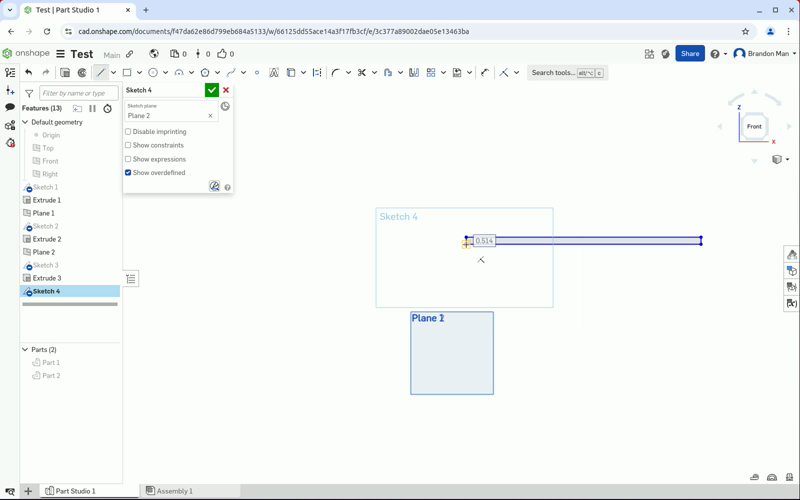
scroll(-6)
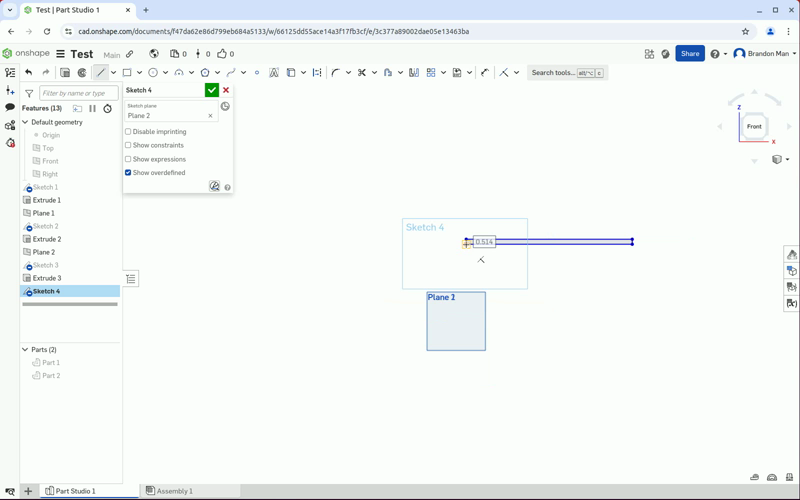
scroll(-6)
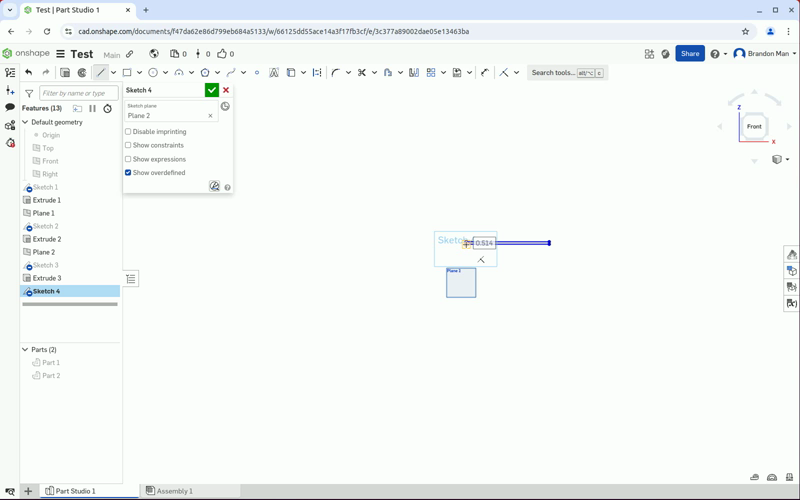
key(esc)
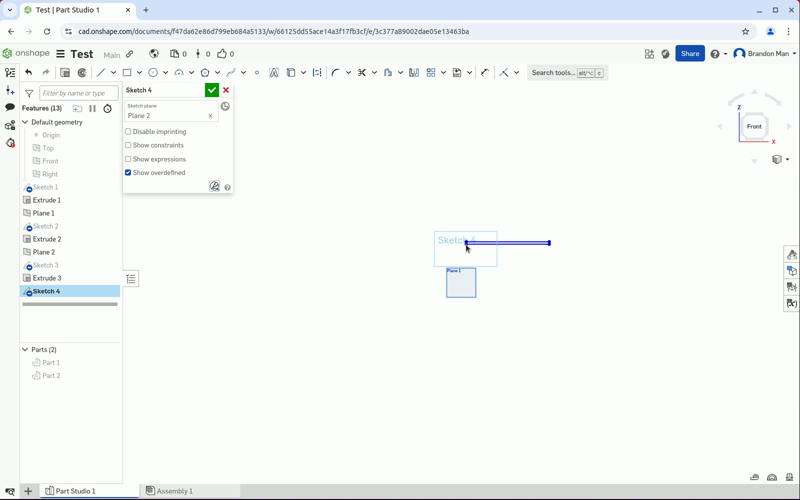
mouse_move(521, 242)
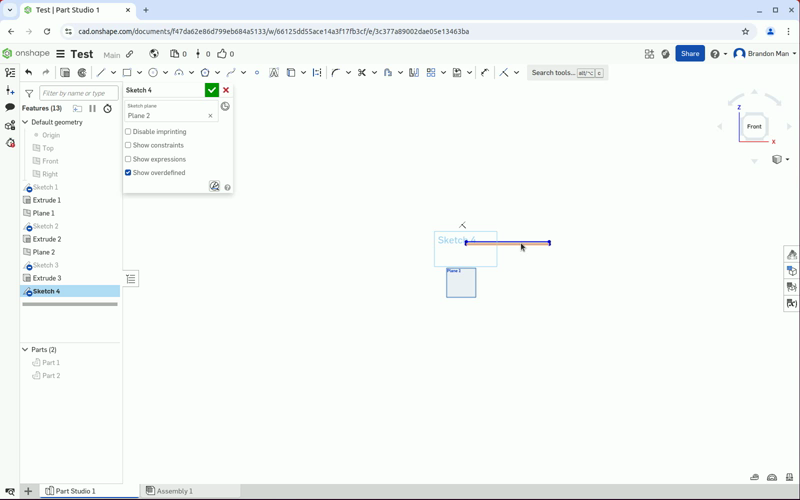
scroll(6)
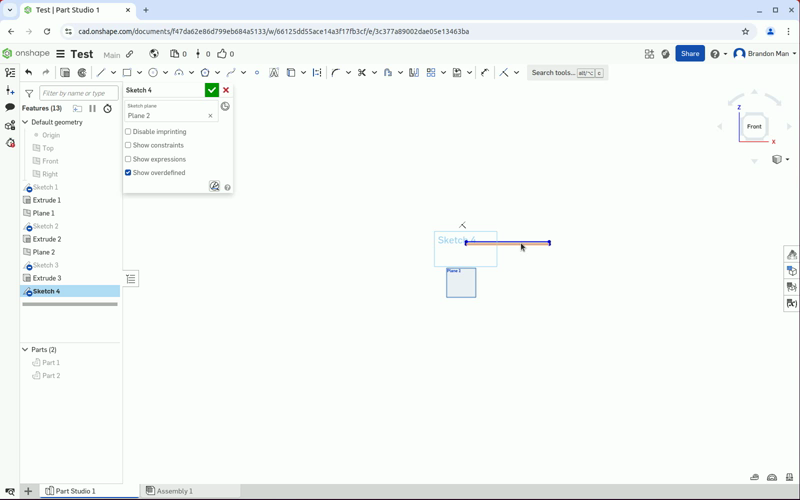
scroll(6)
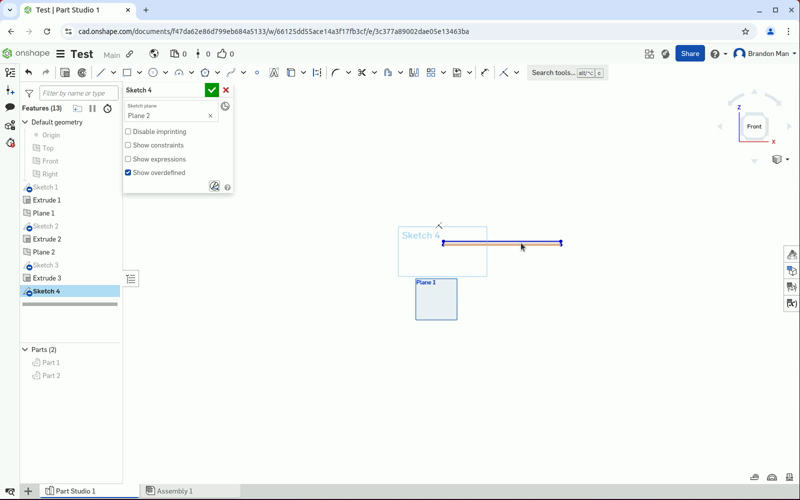
scroll(6)
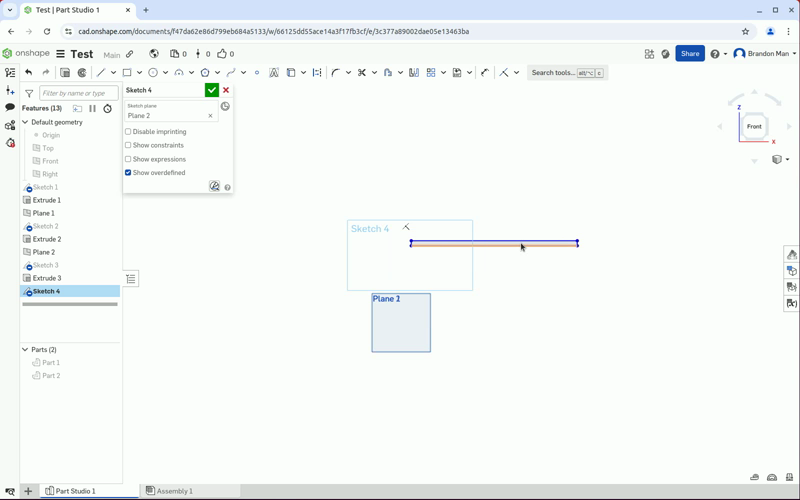
scroll(6)
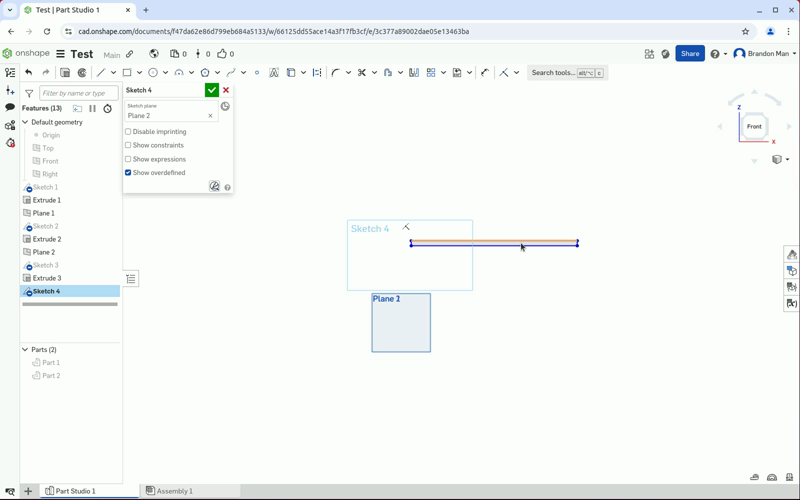
scroll(6)
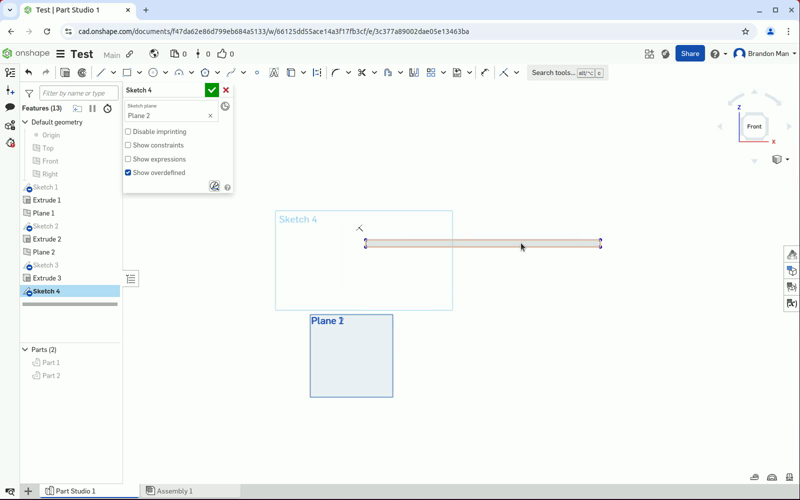
scroll(6)
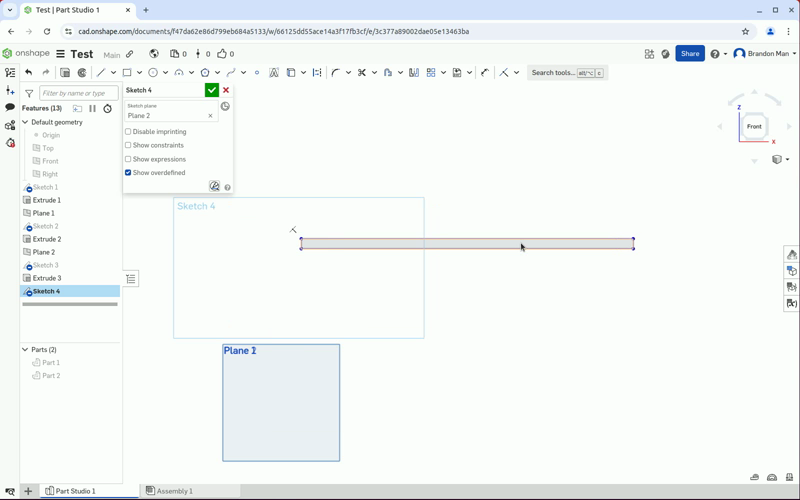
scroll(6)
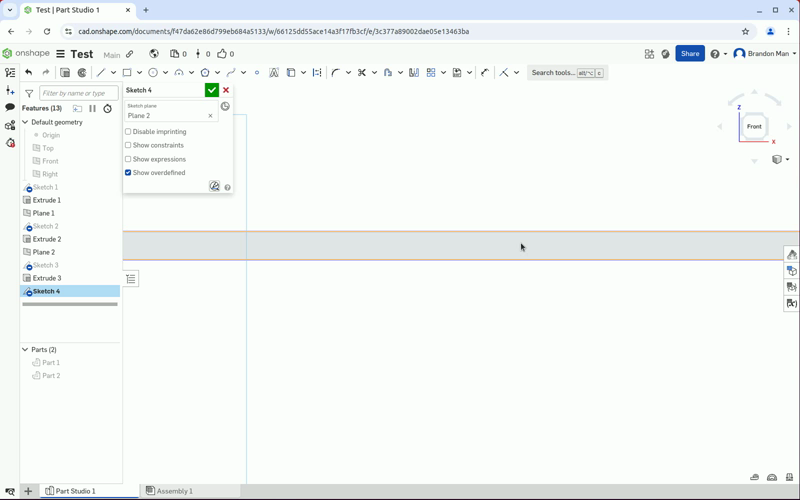
click(521, 242)
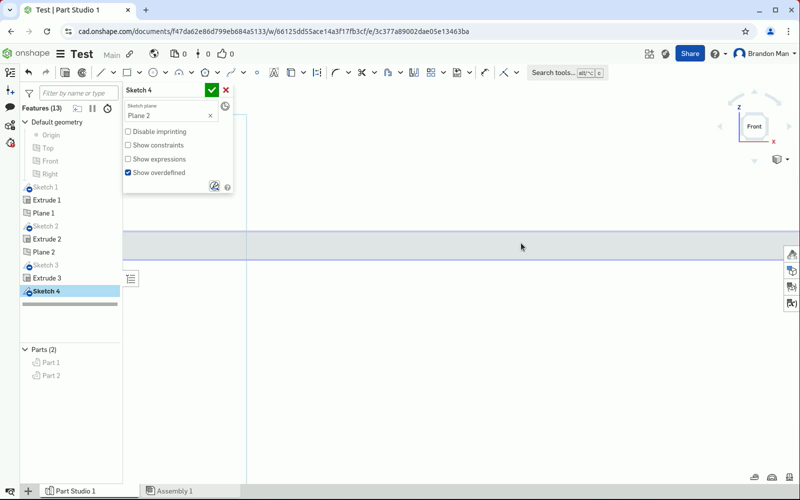
scroll(-6)
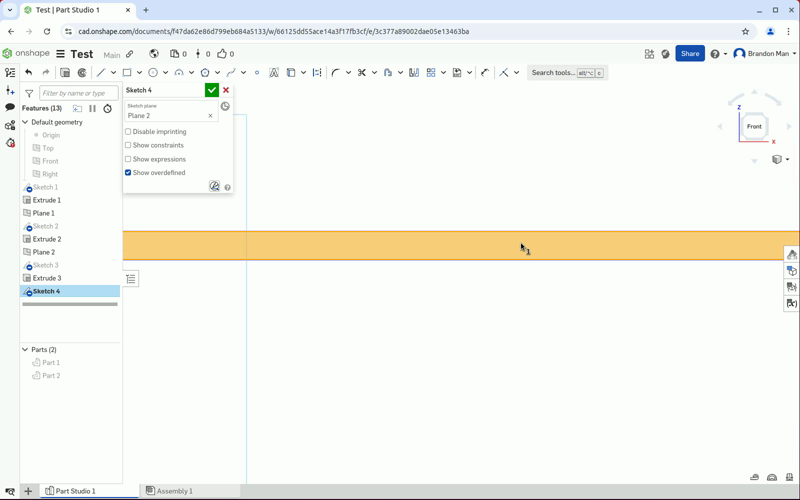
scroll(-6)
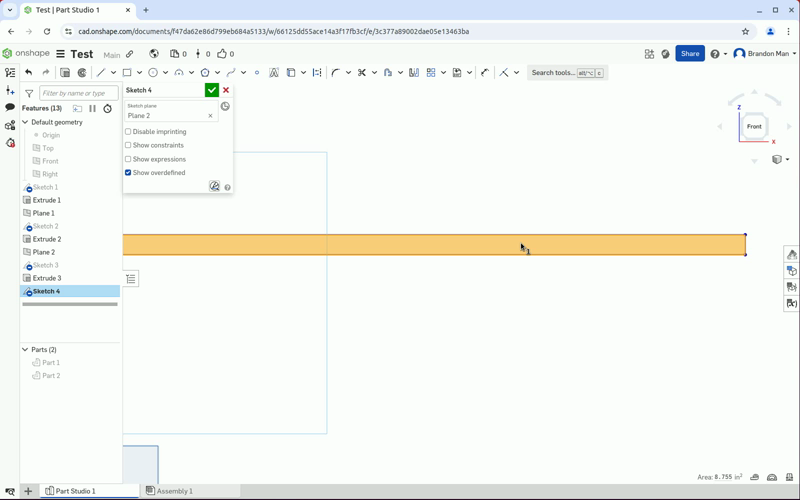
scroll(-6)
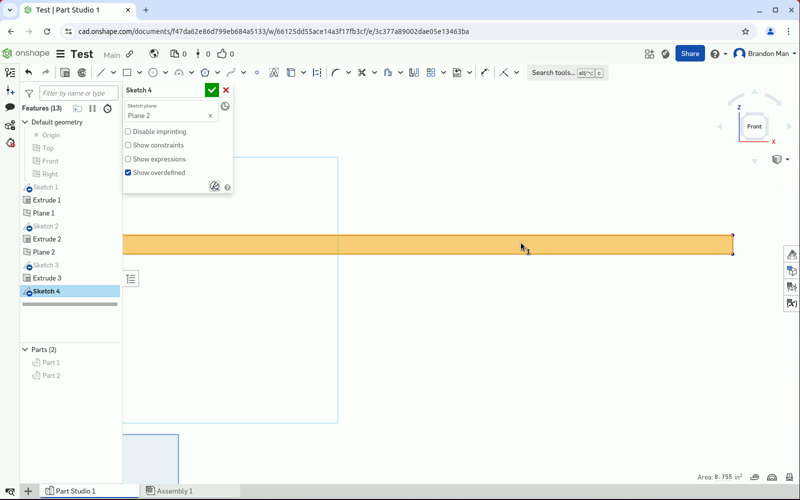
scroll(-6)
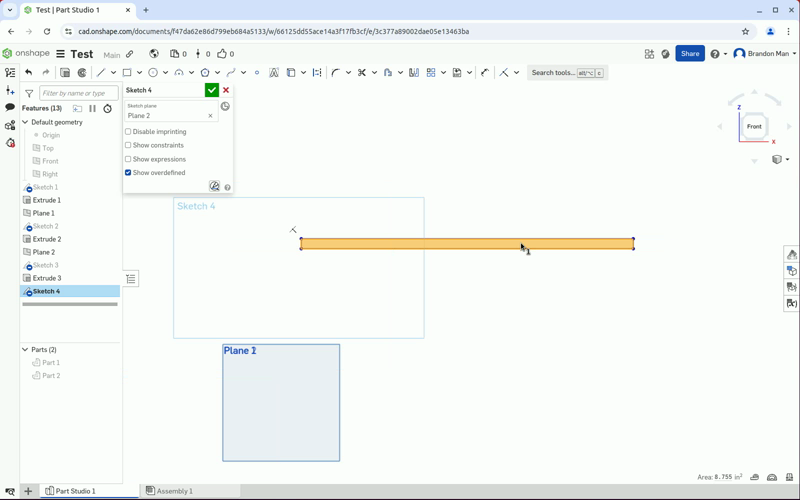
scroll(-6)
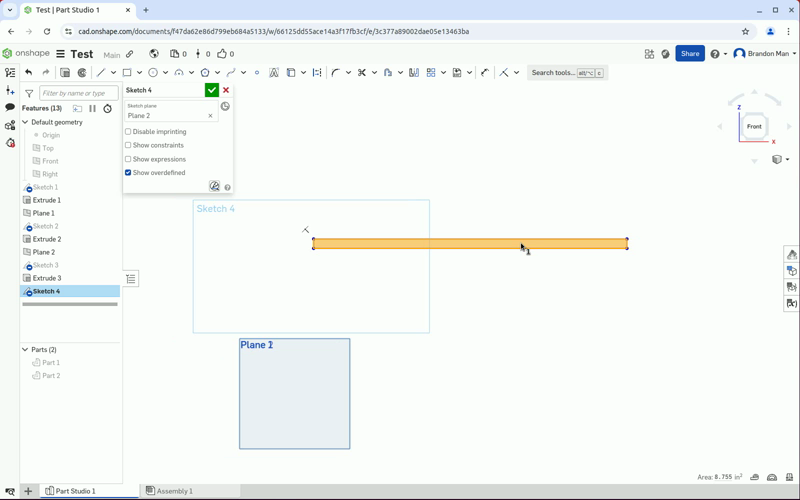
scroll(-6)
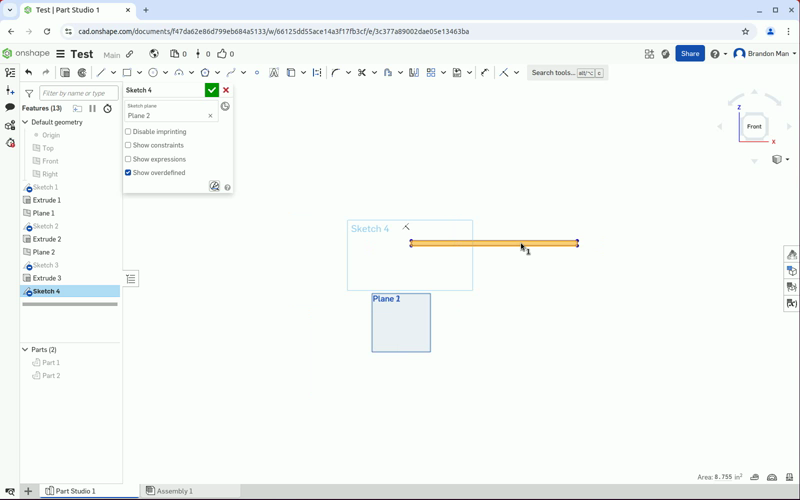
scroll(-6)
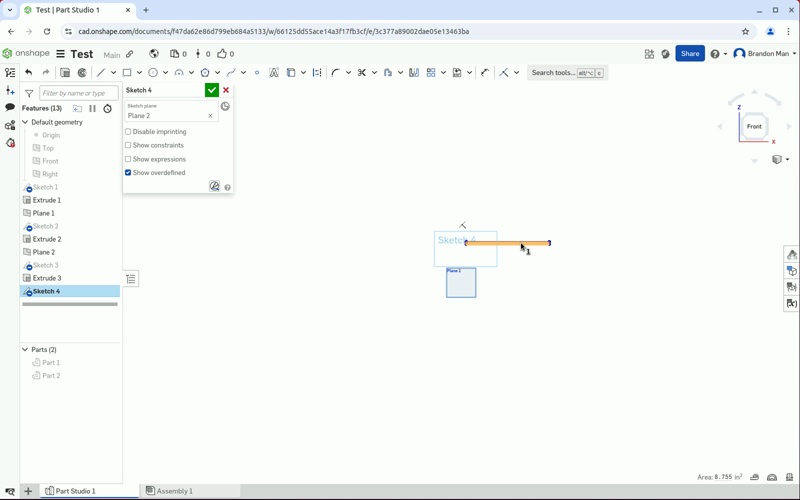
mouse_move(73, 352)
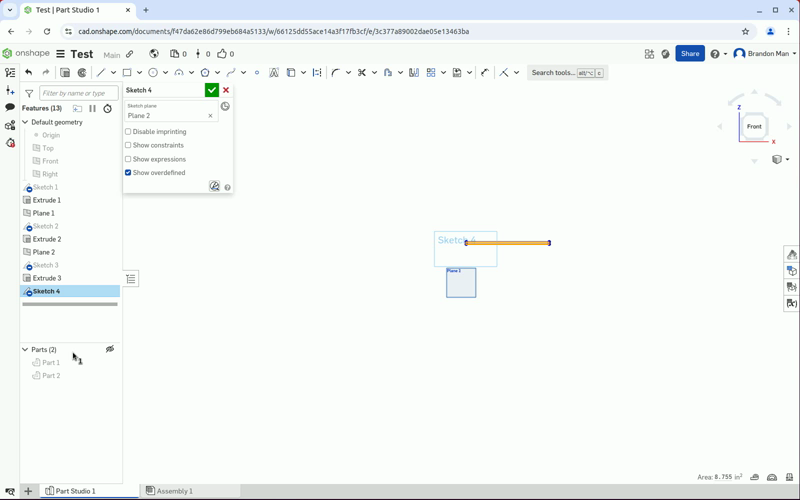
key(shift+y)
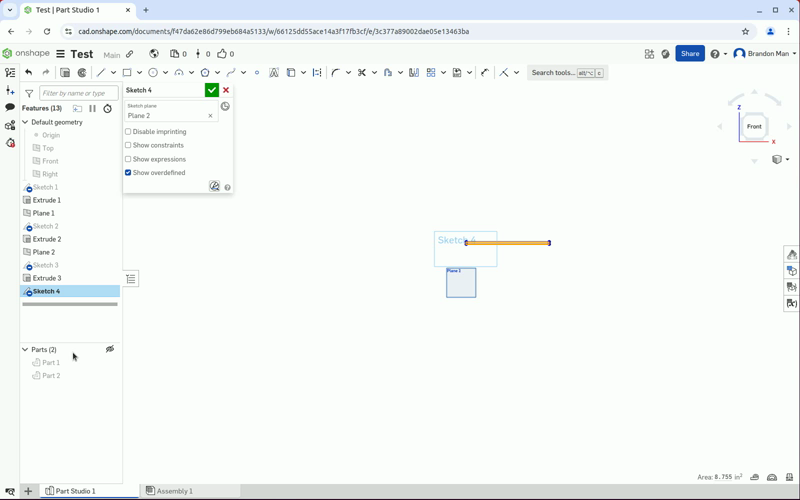
key(shift+e)
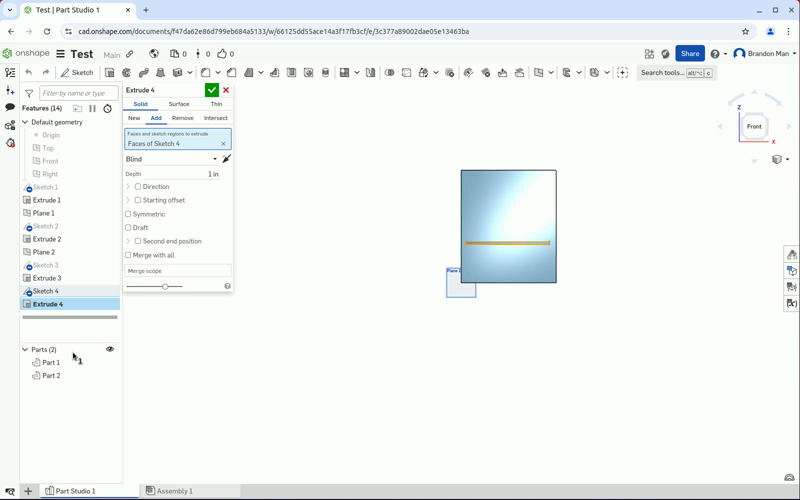
mouse_move(143, 106)
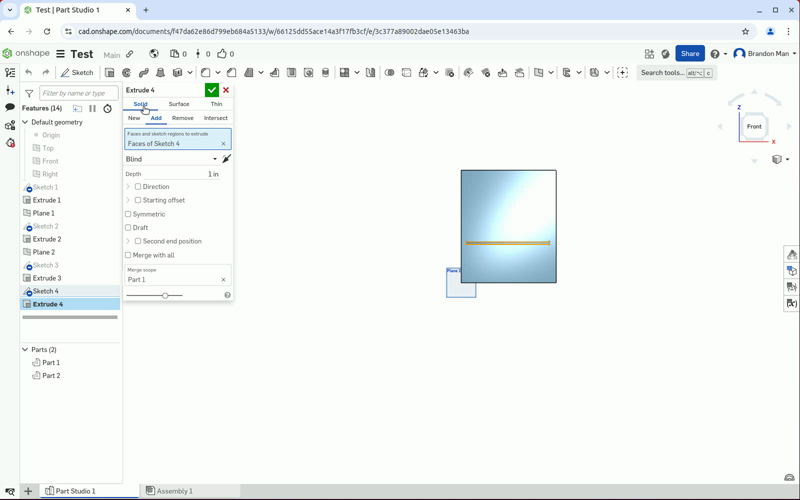
click(143, 106)
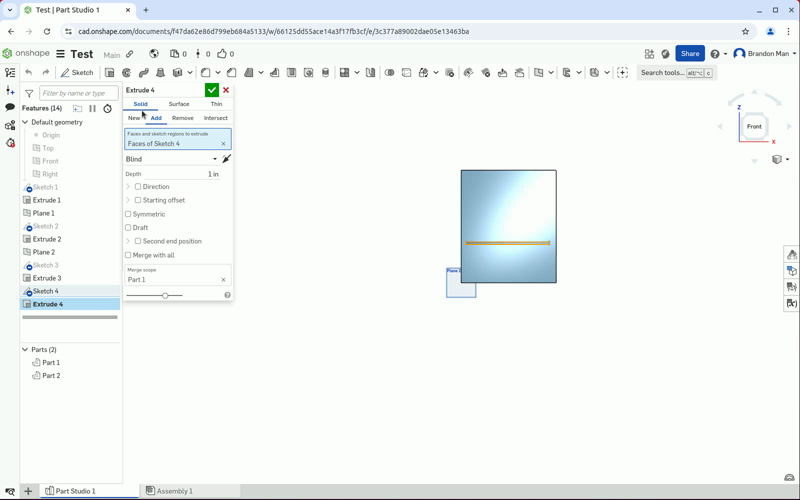
mouse_move(137, 120)
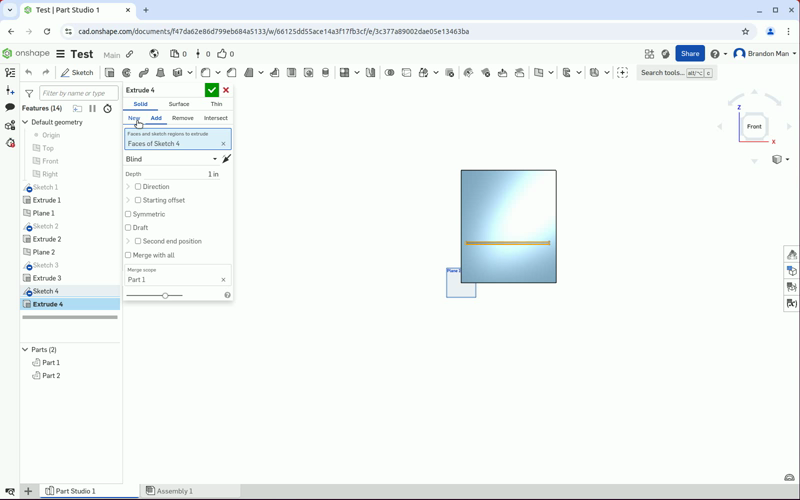
click(137, 120)
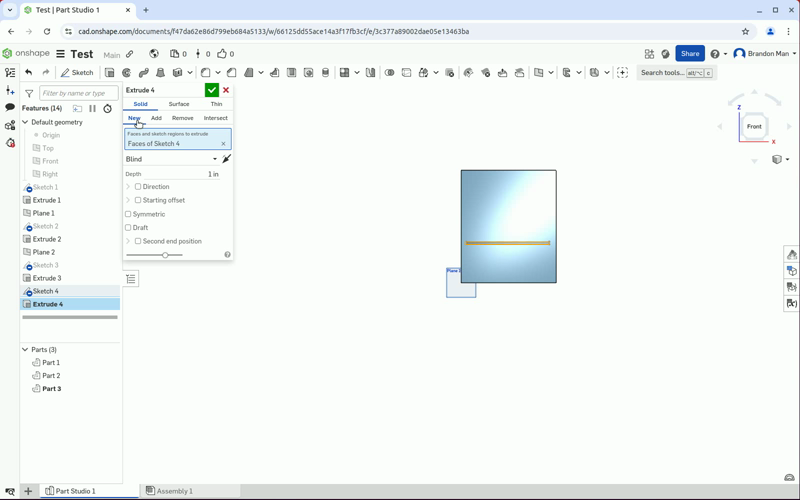
key(tab, 4)
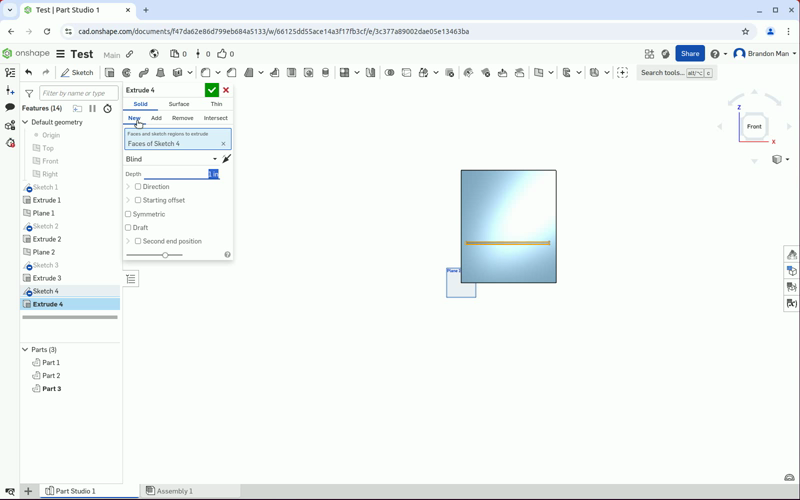
text(11.313)
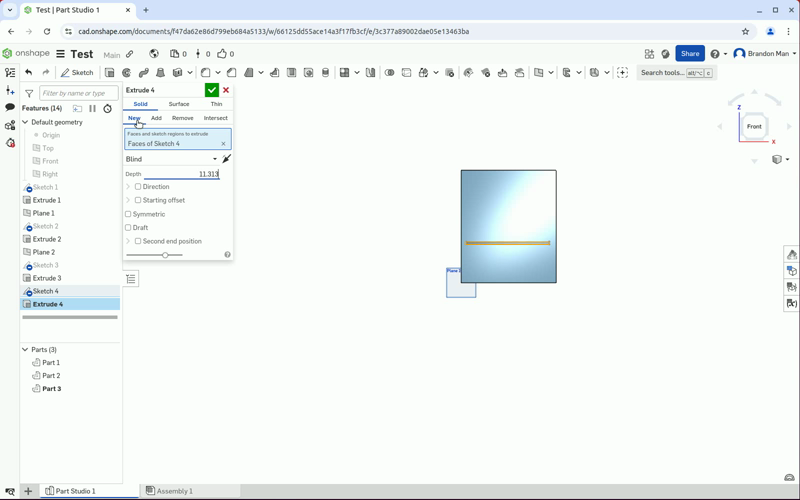
key(enter)
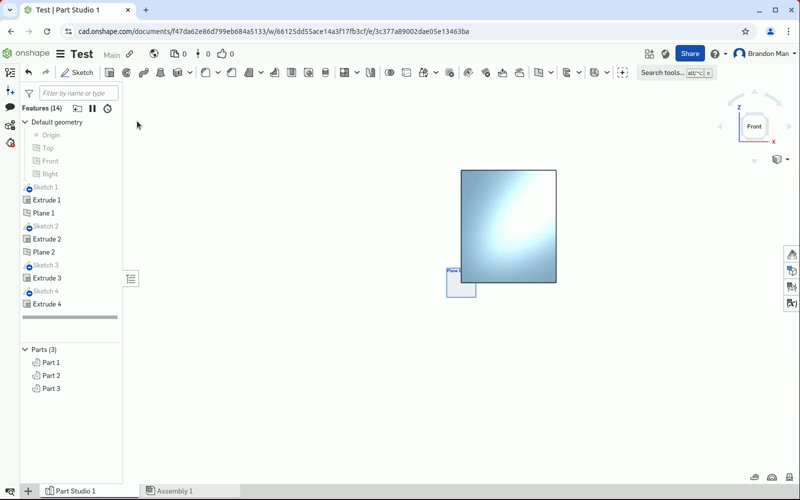
key(shift+h)
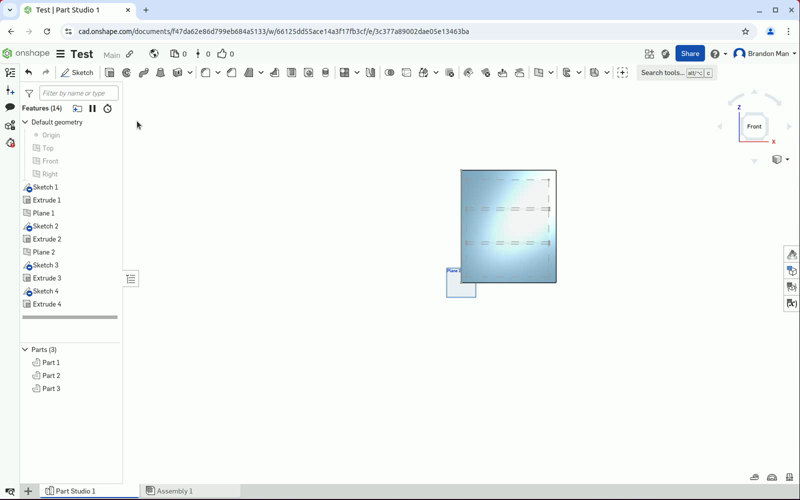
key(shift+h)
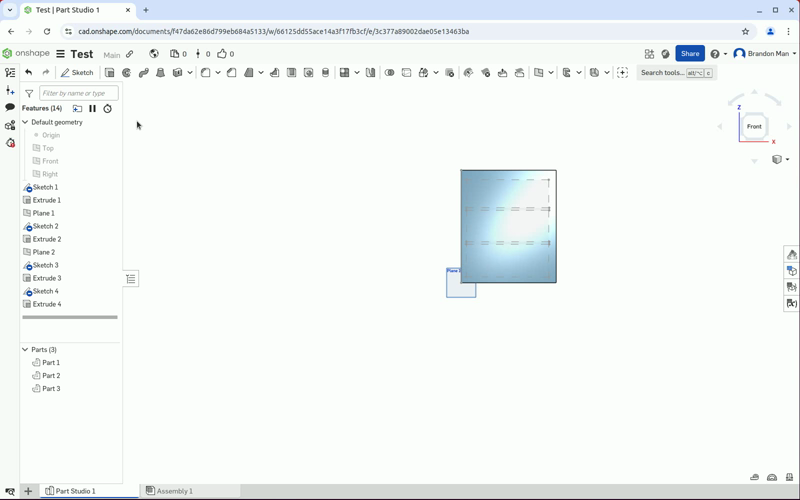
key(shift+7)
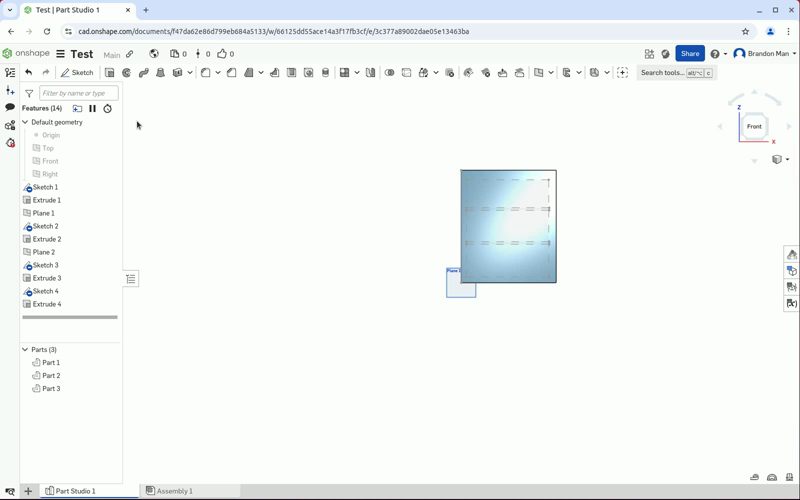
key(left, 2)
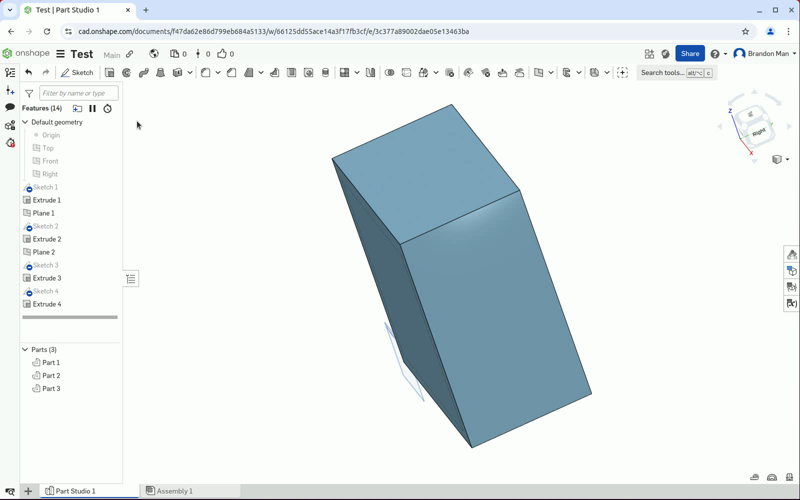
key(down, 2)
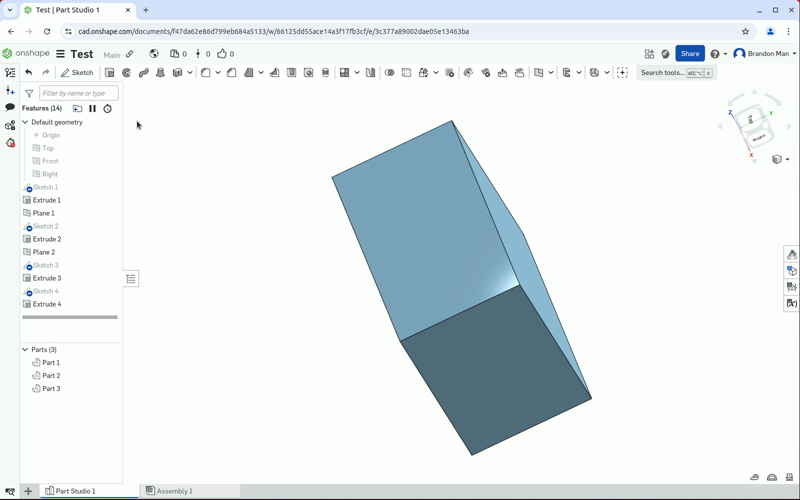
key(up, 2)
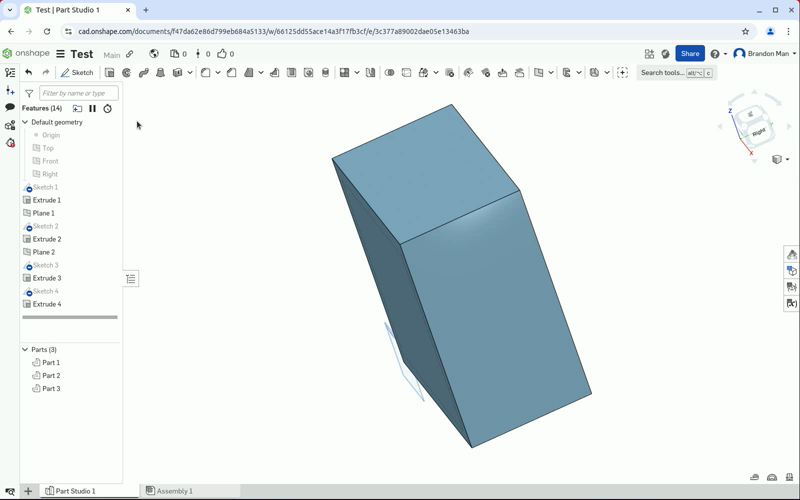
key(right, 2)
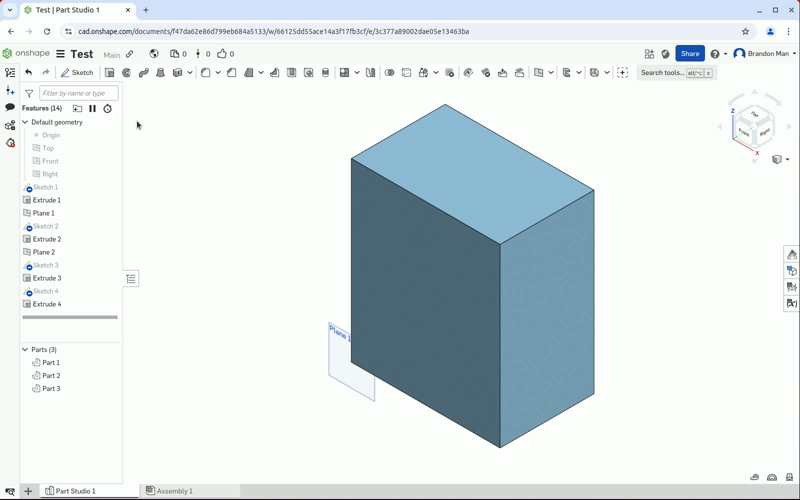
mouse_move(73, 189)
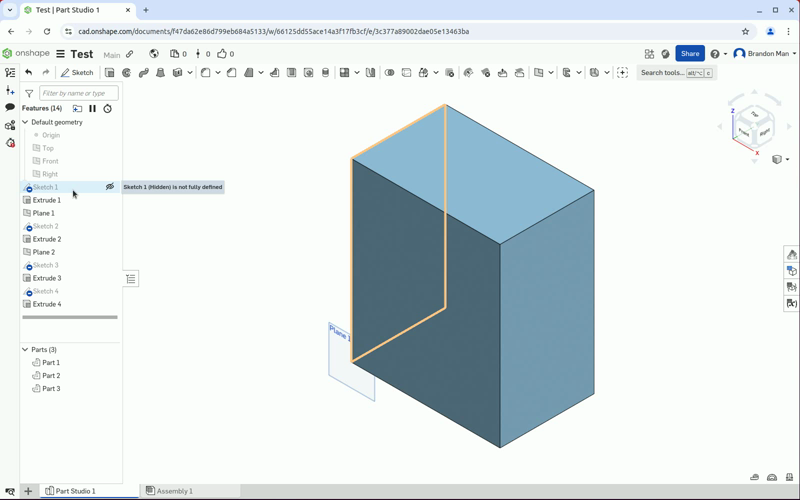
click(73, 189)